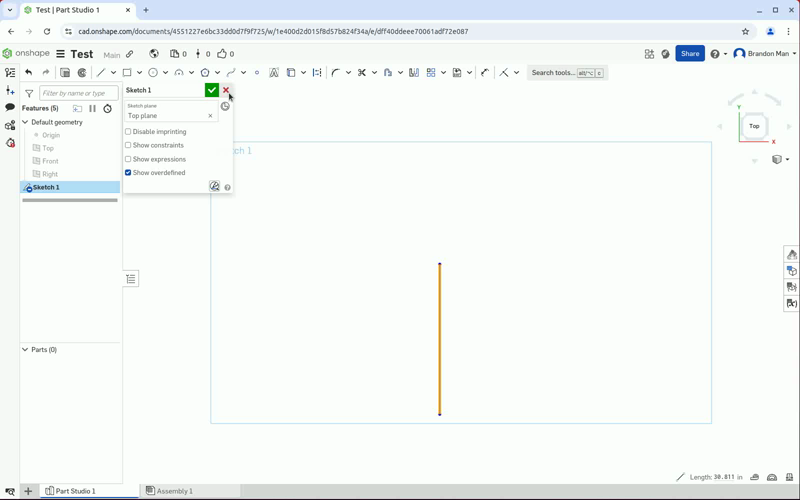
key(shift+h)
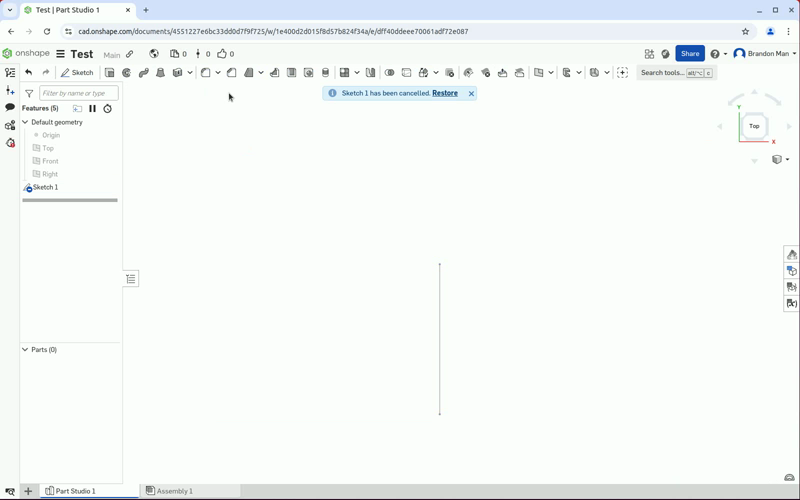
key(shift+s)
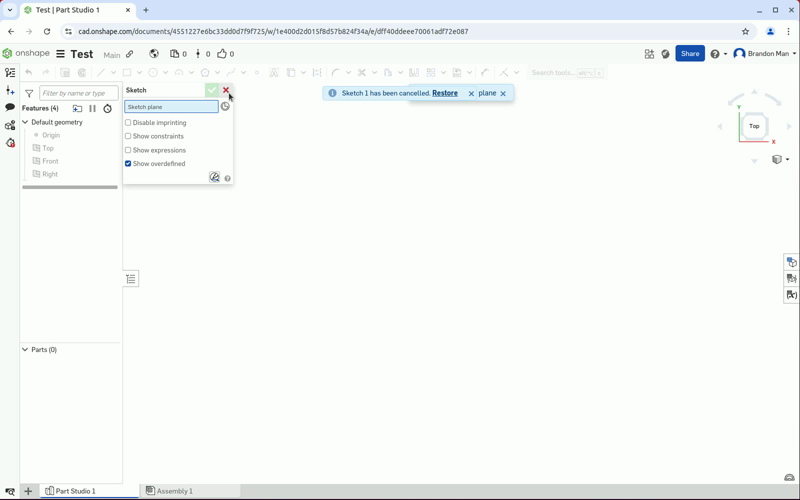
mouse_move(73, 150)
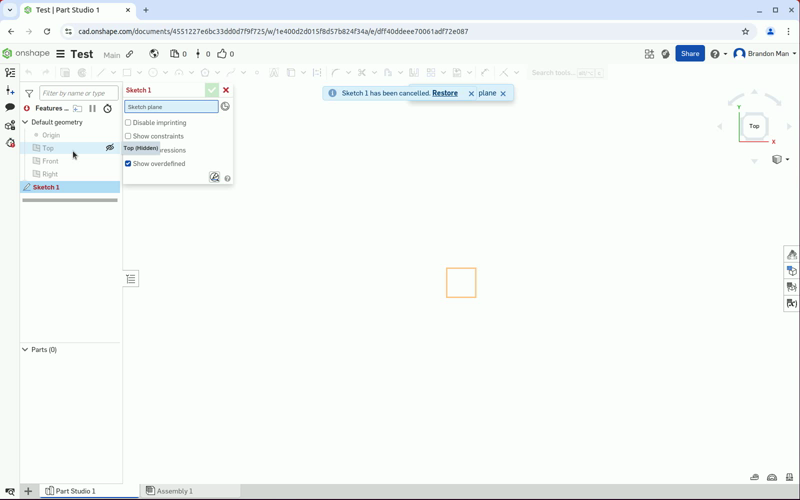
click(73, 150)
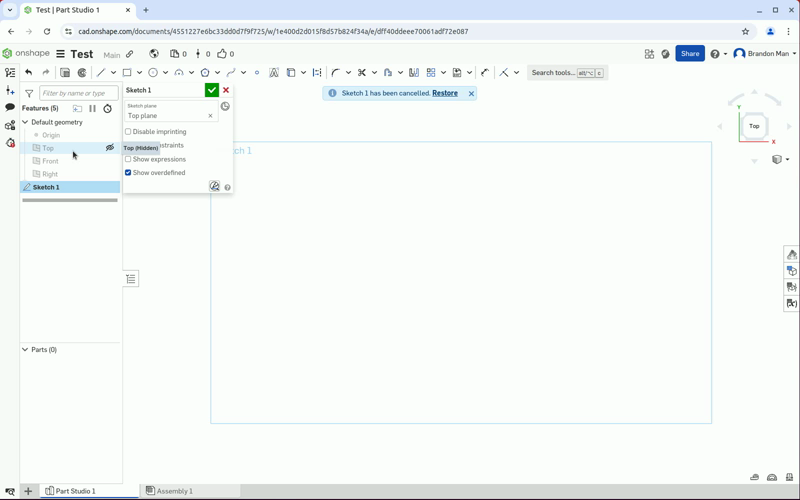
mouse_move(73, 352)
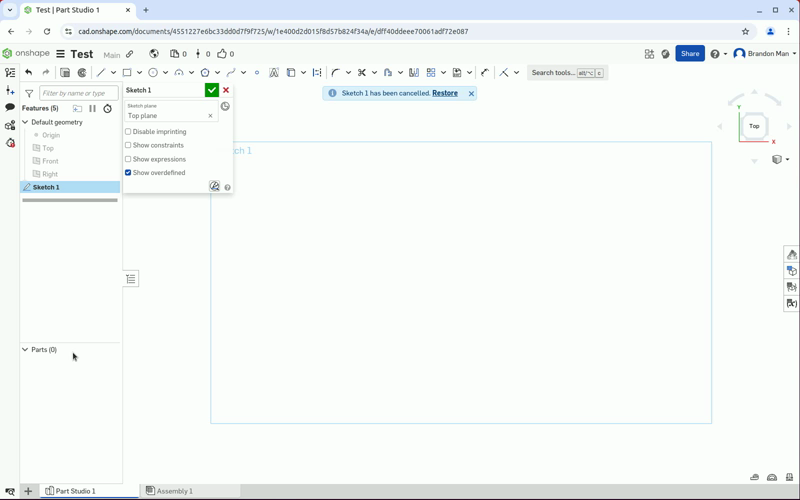
key(y)
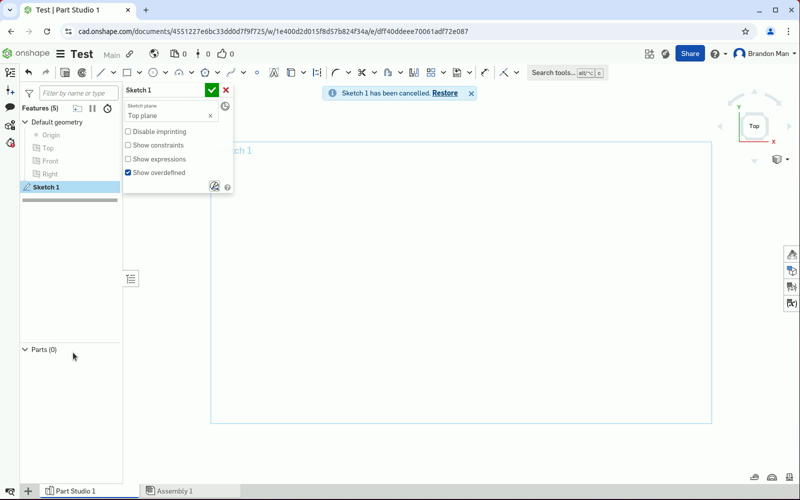
key(l)
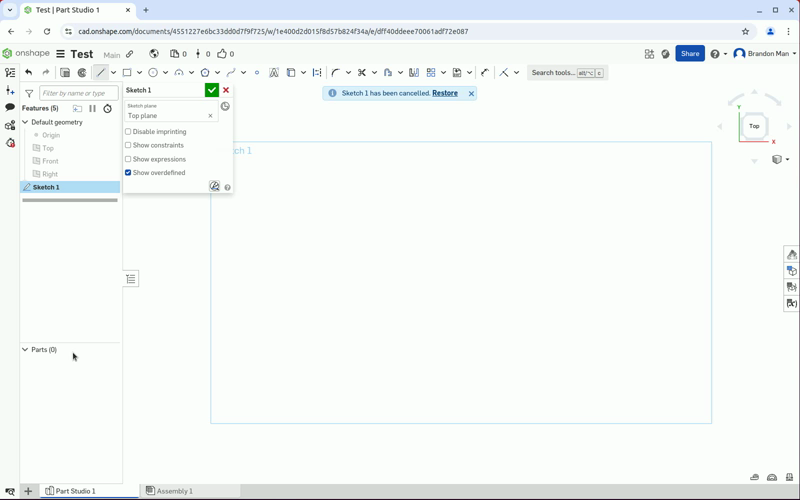
key_down(shift)
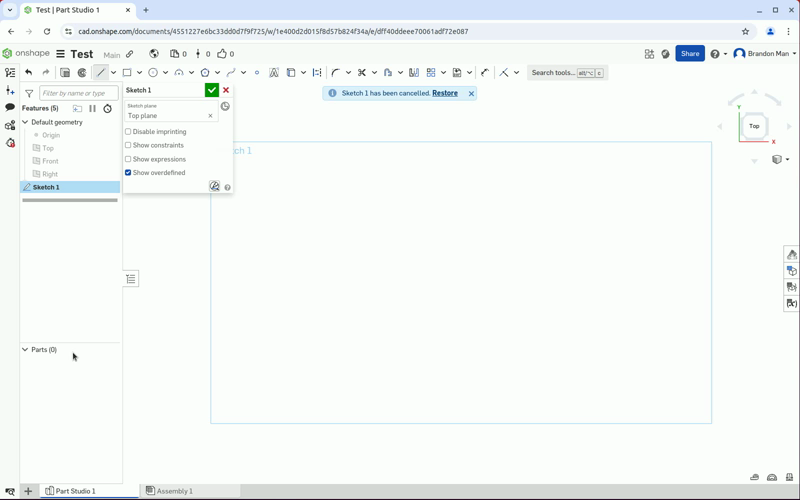
mouse_move(479, 282)
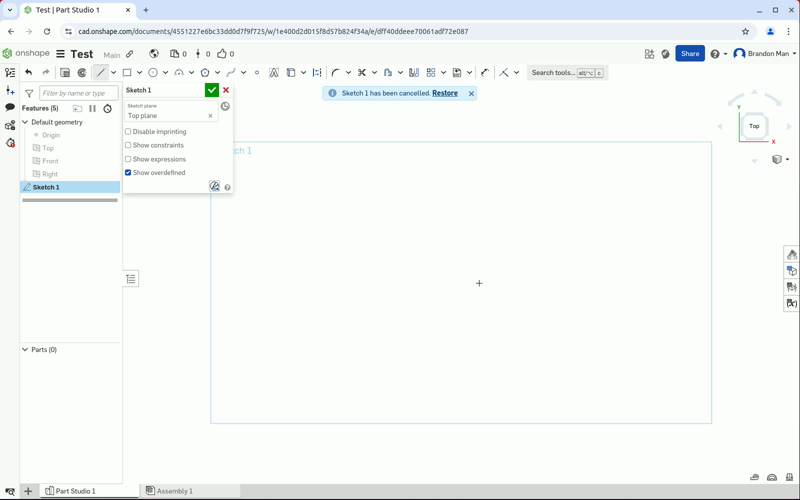
click(479, 282)
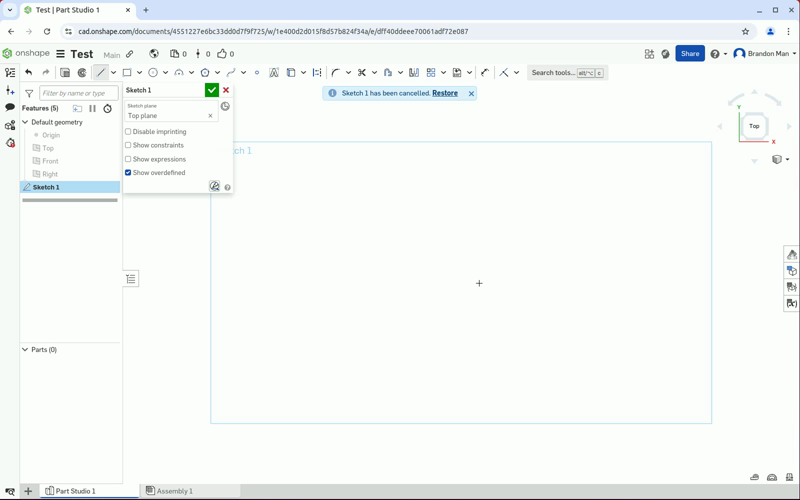
key_up(shift)
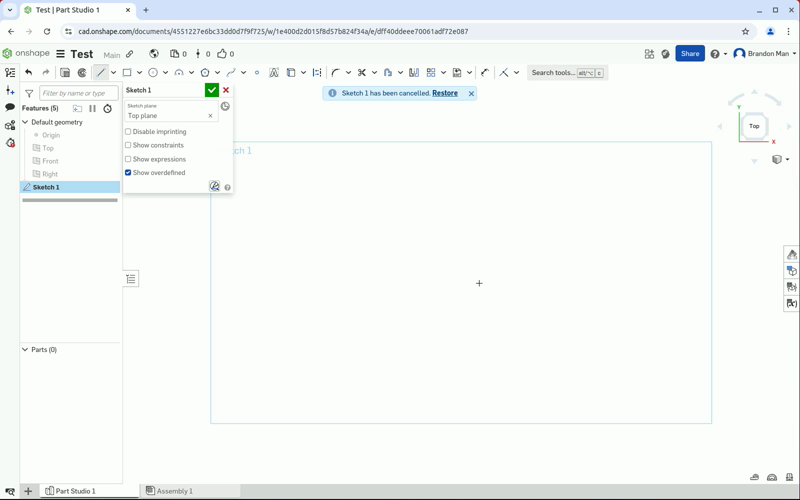
key_down(shift)
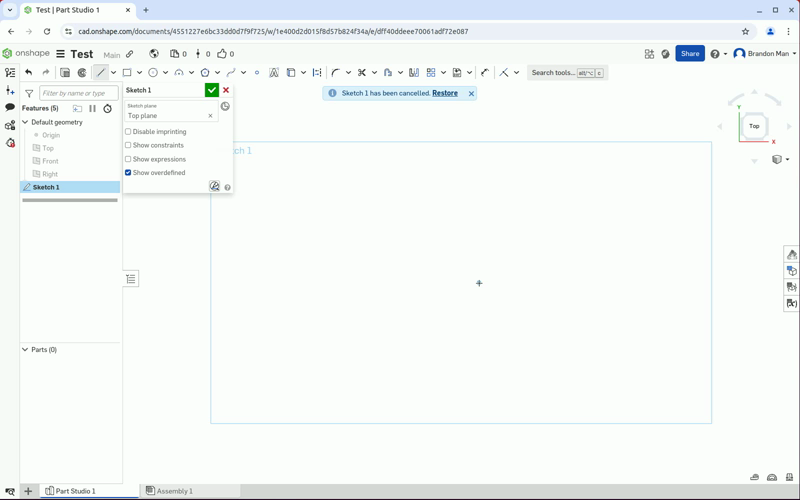
mouse_move(573, 282)
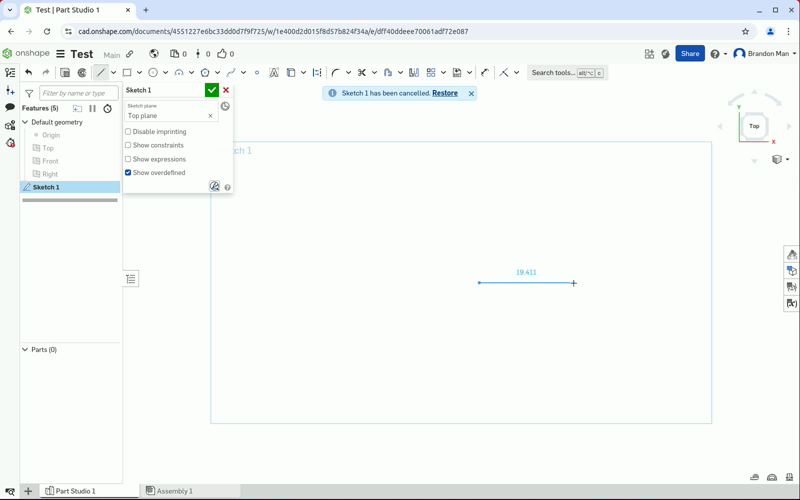
click(573, 282)
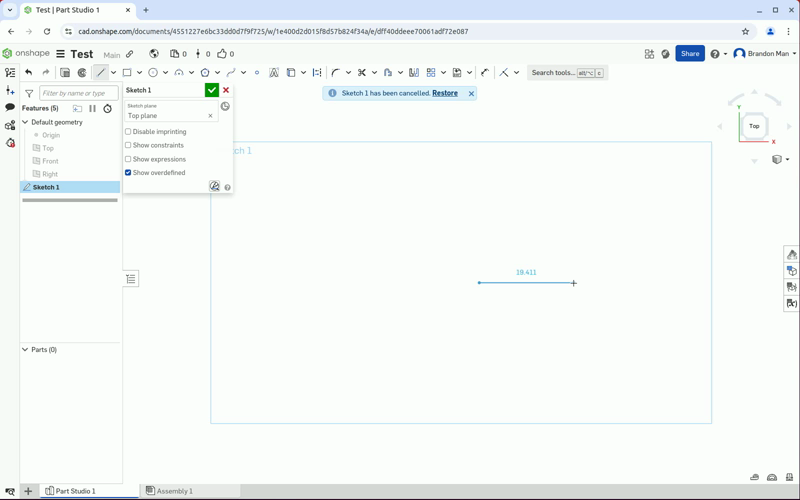
key_up(shift)
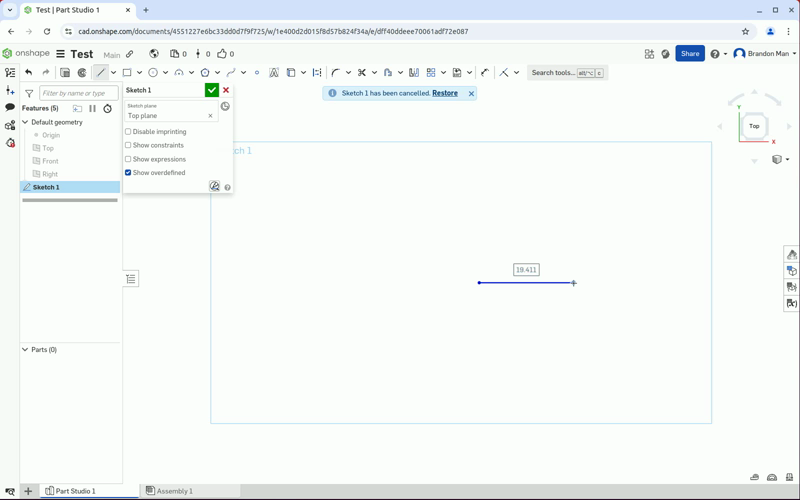
key_down(shift)
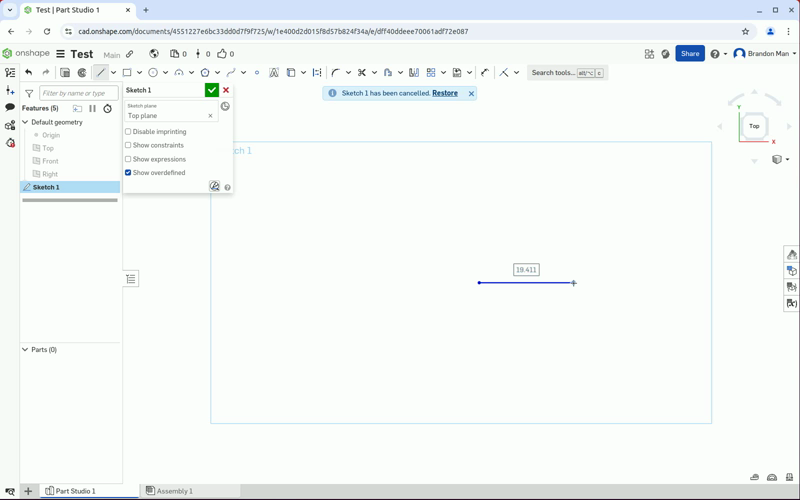
mouse_move(589, 282)
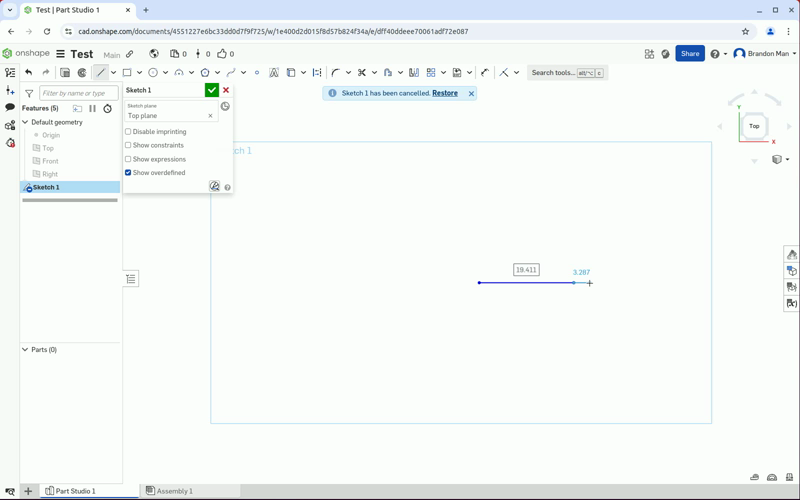
mouse_move(573, 264)
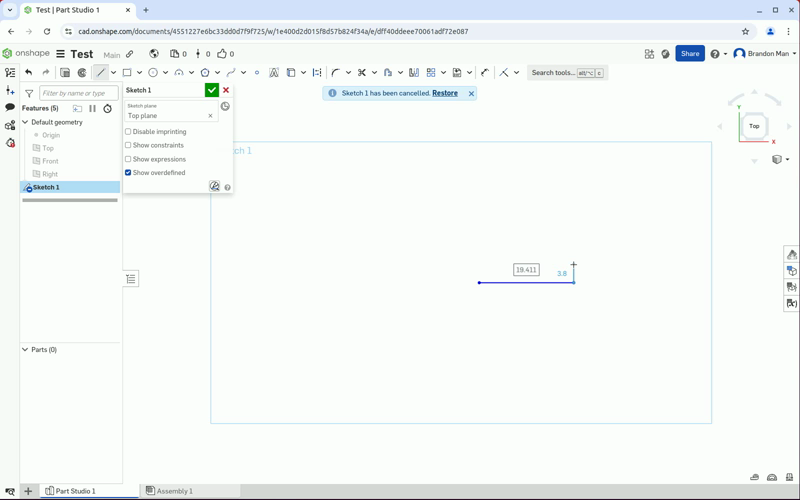
click(573, 264)
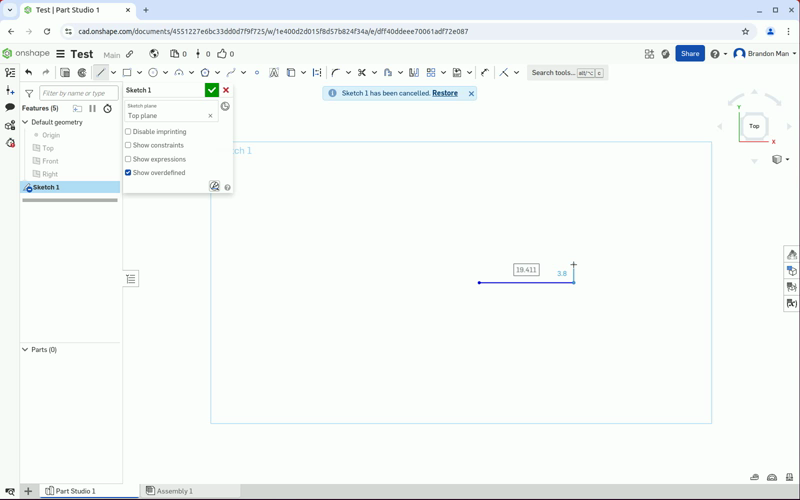
key_up(shift)
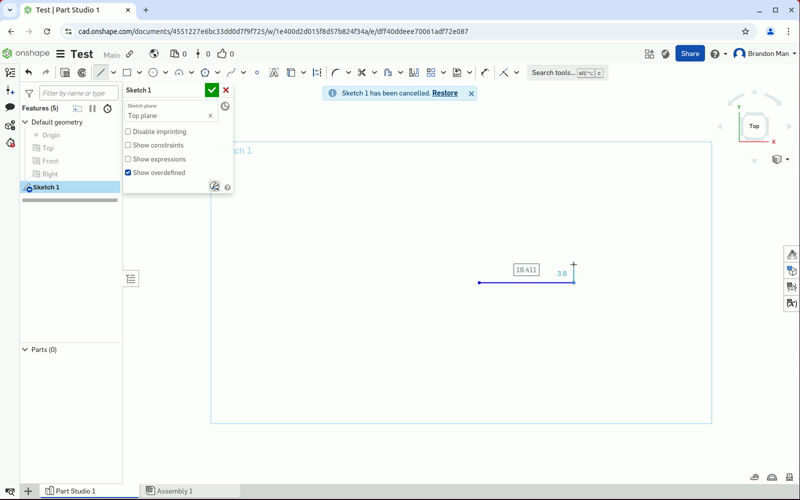
key_down(shift)
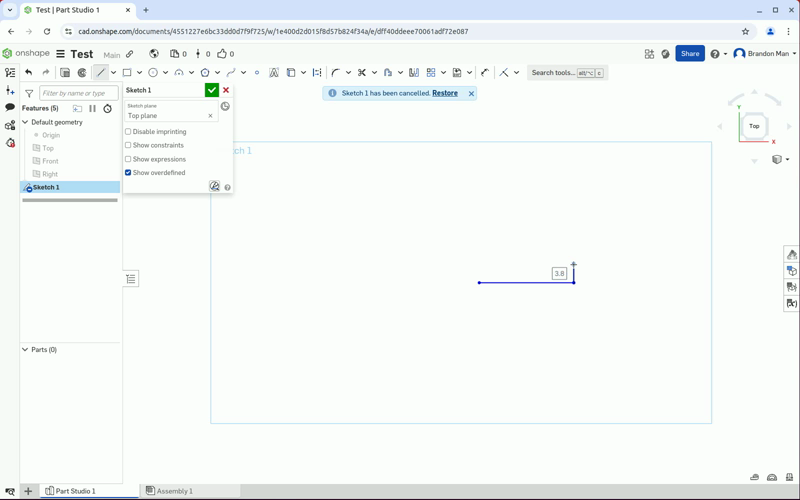
mouse_move(589, 264)
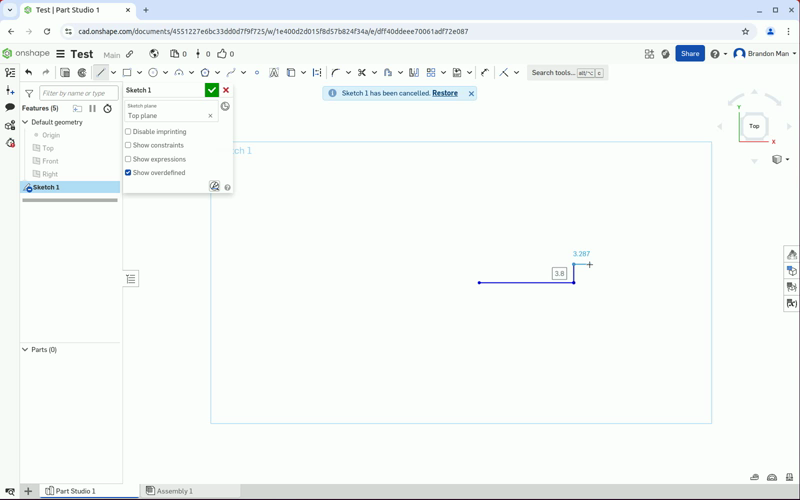
mouse_move(535, 264)
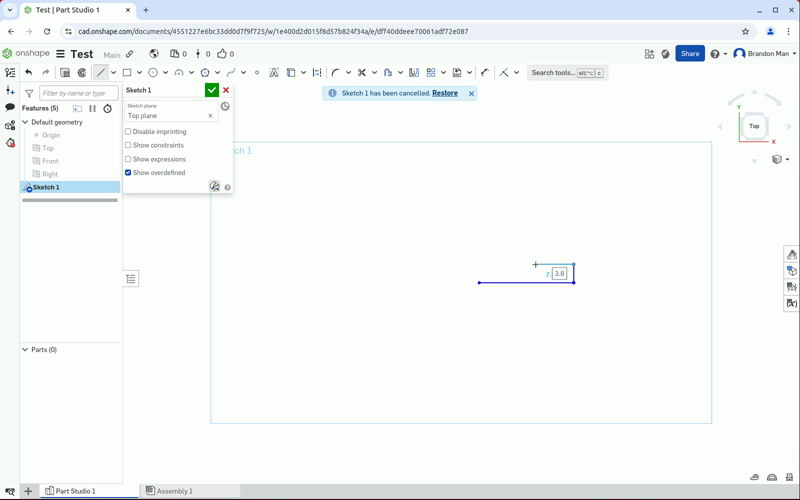
click(535, 264)
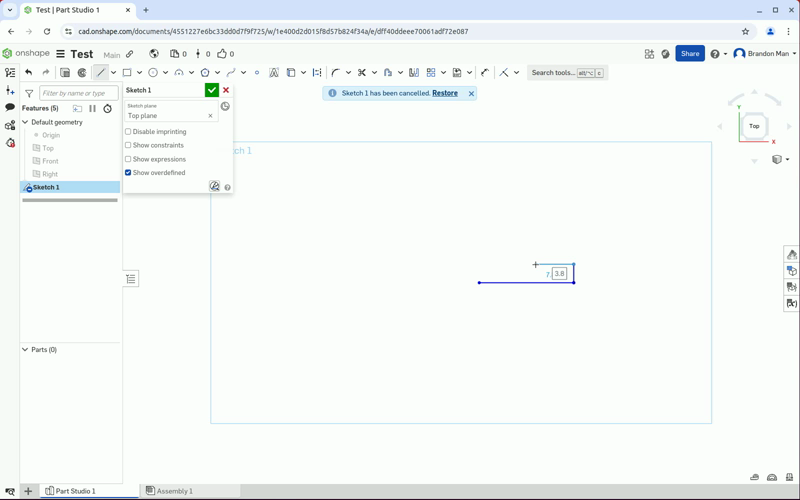
key_up(shift)
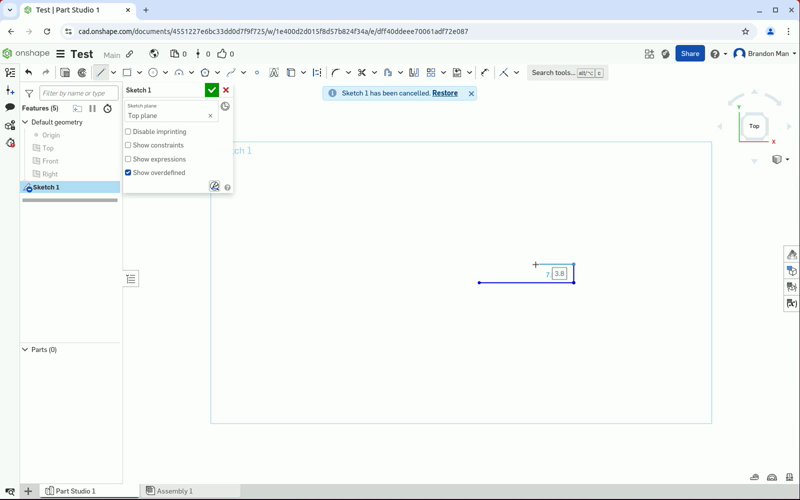
key_down(shift)
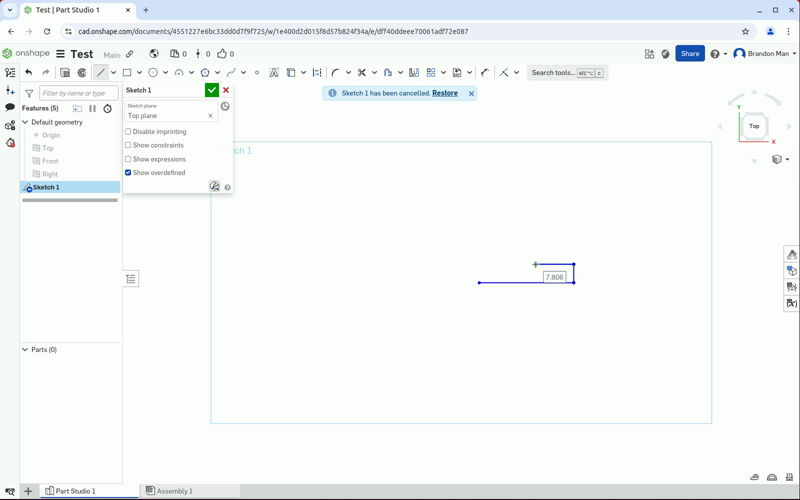
mouse_move(565, 264)
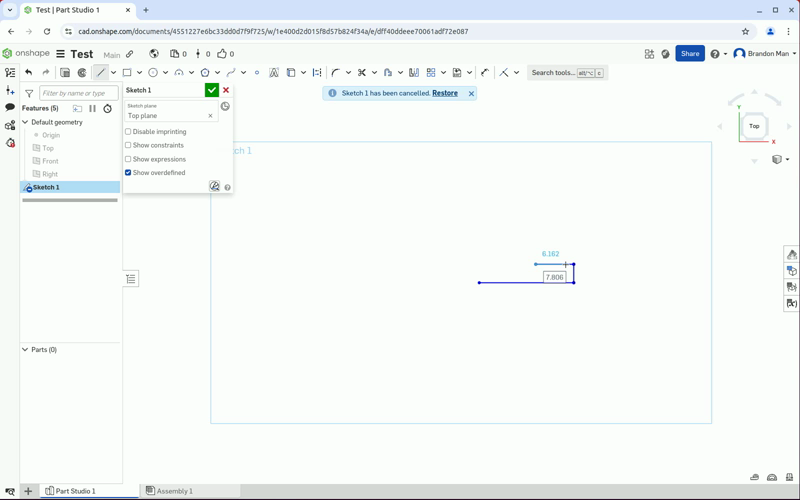
mouse_move(535, 226)
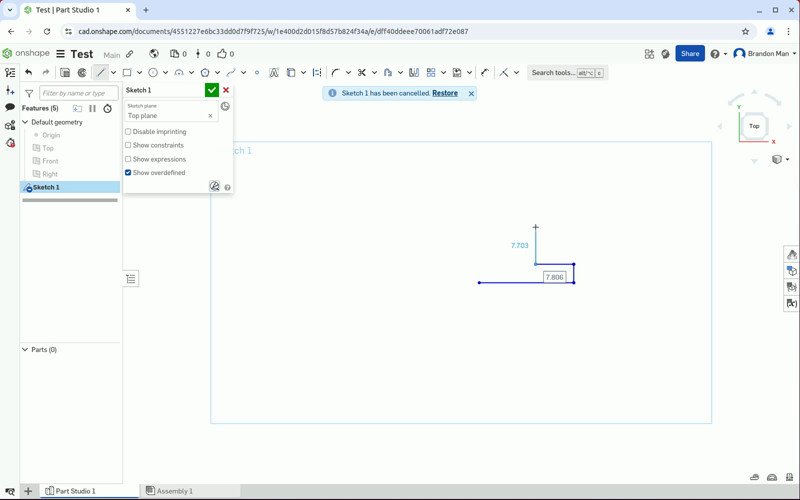
click(535, 226)
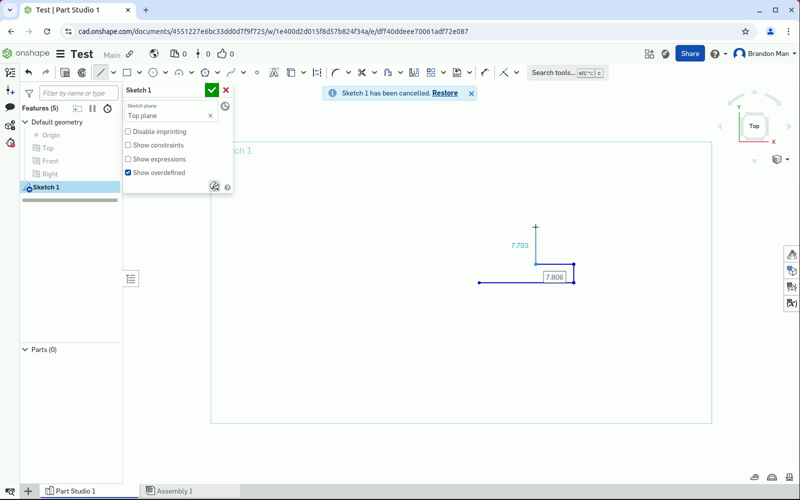
key_up(shift)
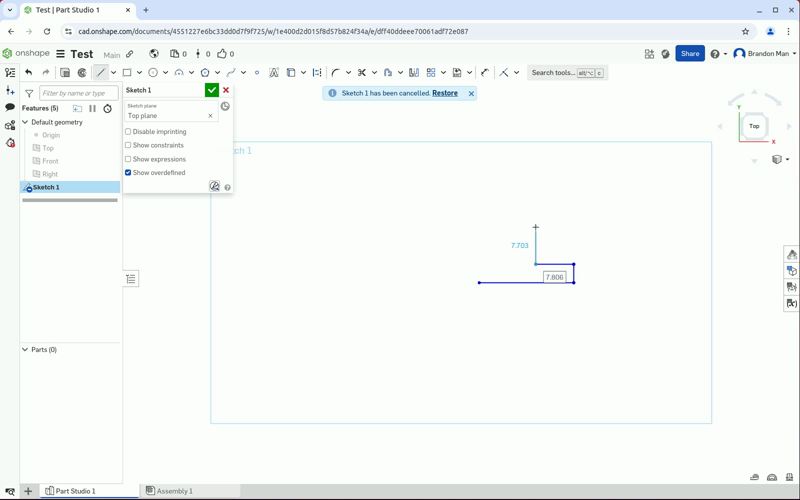
key_down(shift)
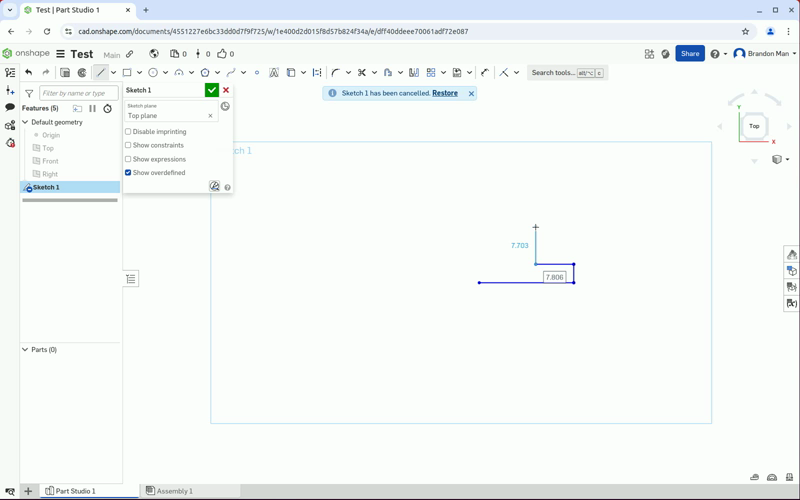
mouse_move(565, 226)
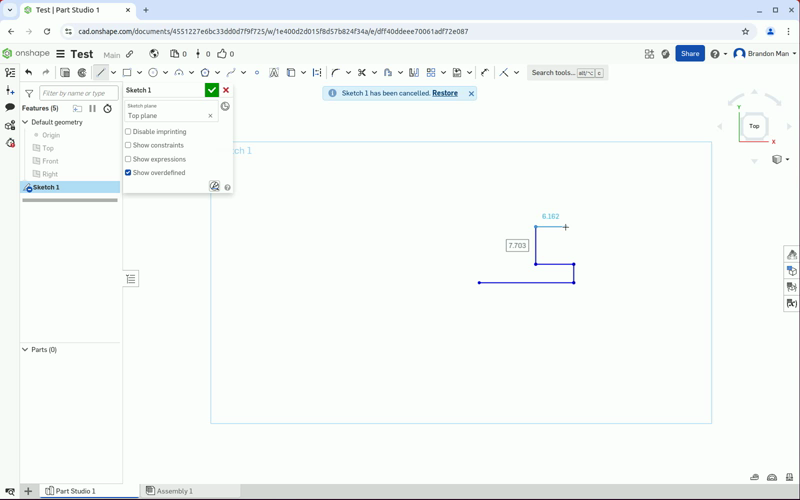
mouse_move(573, 226)
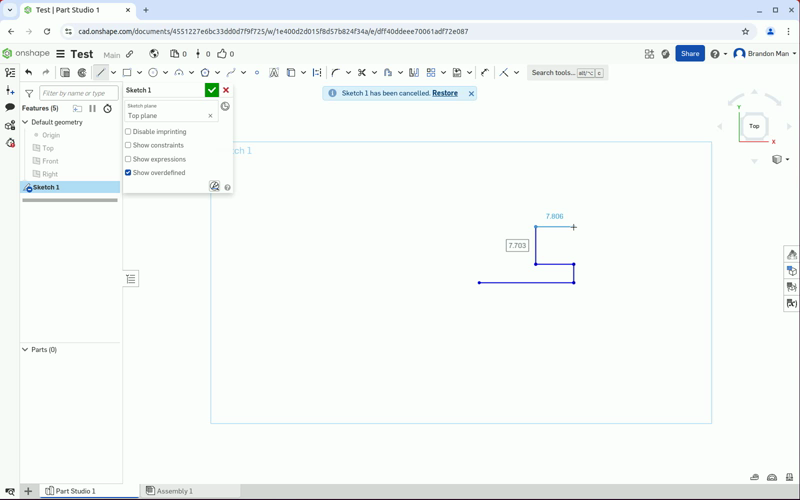
click(573, 226)
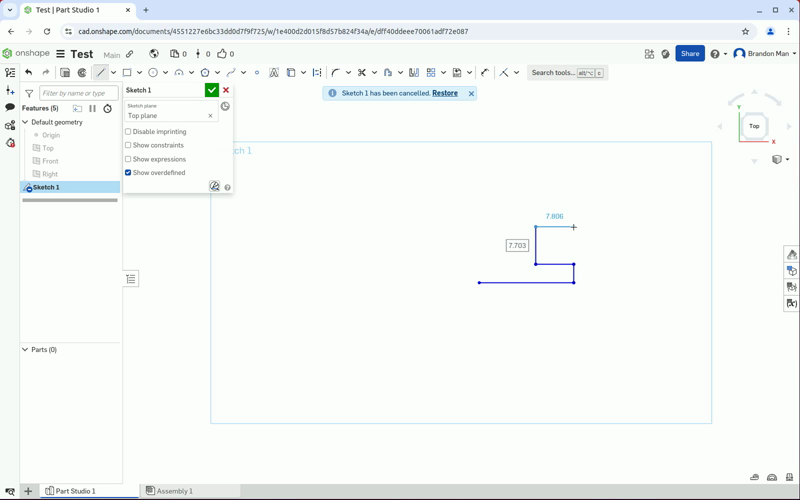
key_up(shift)
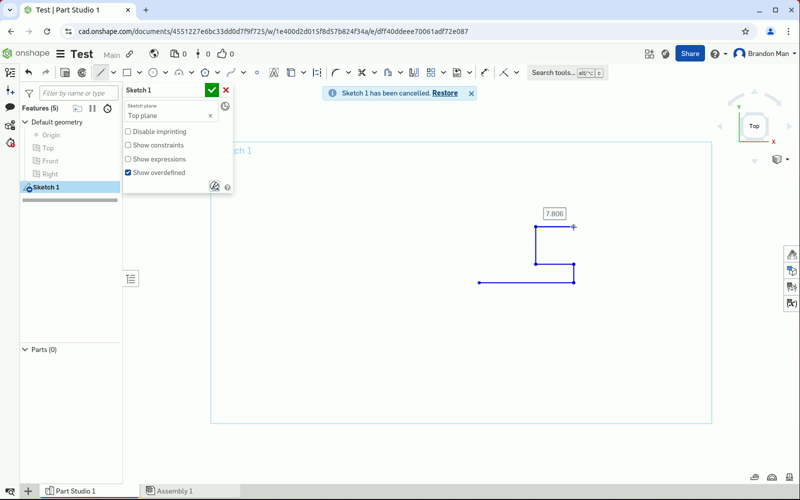
key_down(shift)
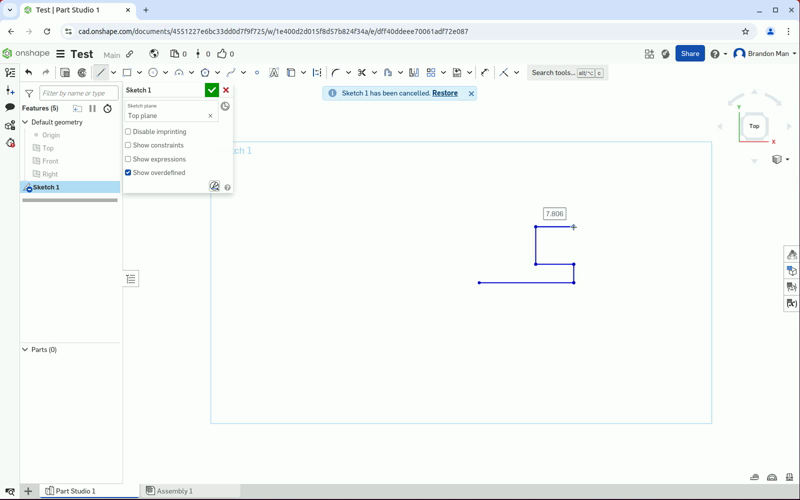
mouse_move(589, 226)
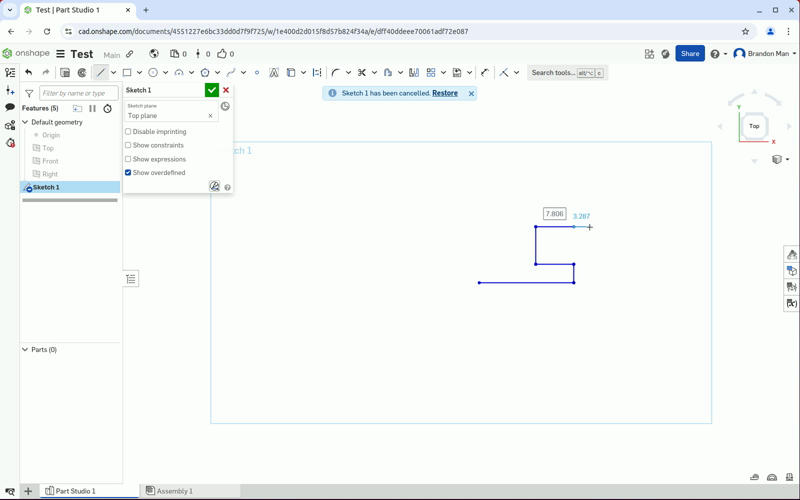
mouse_move(573, 207)
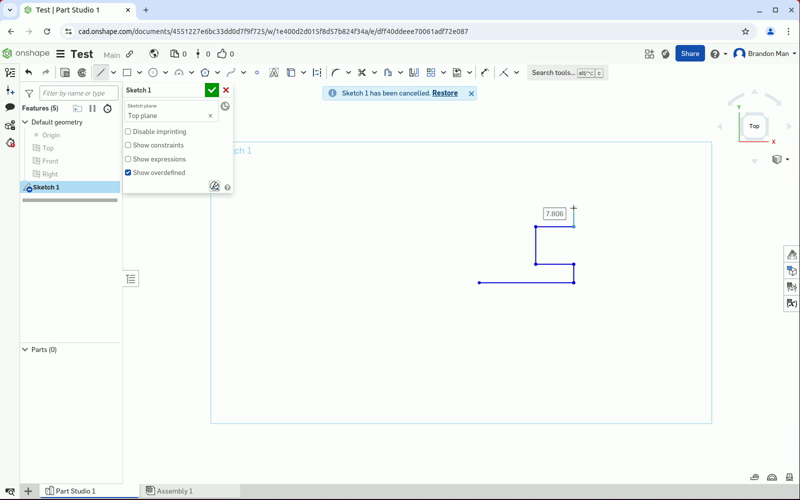
click(573, 207)
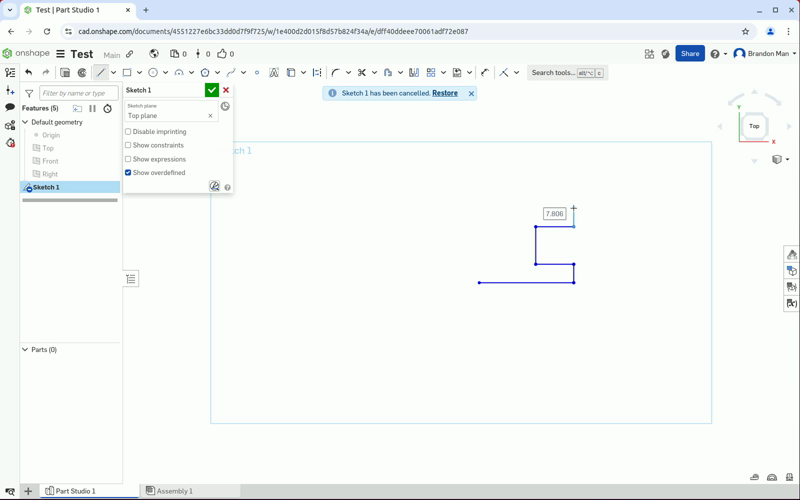
key_up(shift)
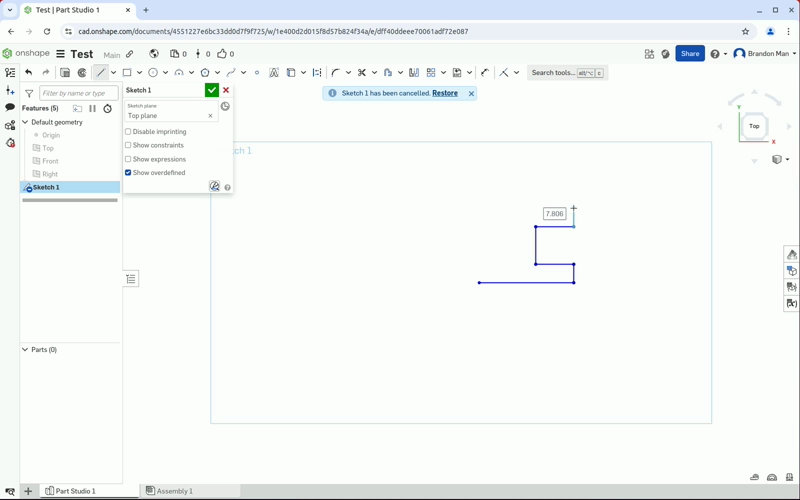
key_down(shift)
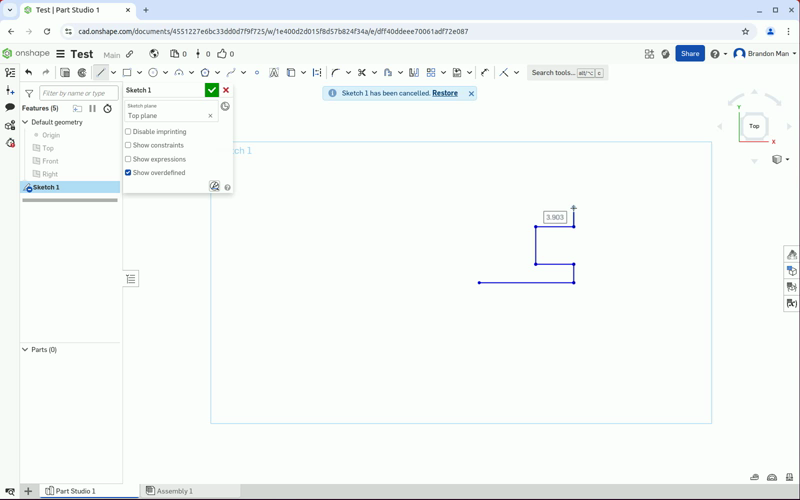
mouse_move(479, 207)
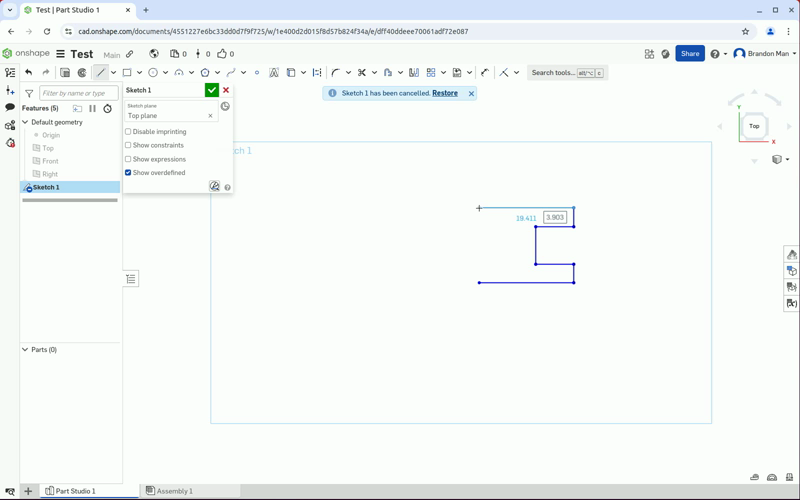
click(479, 207)
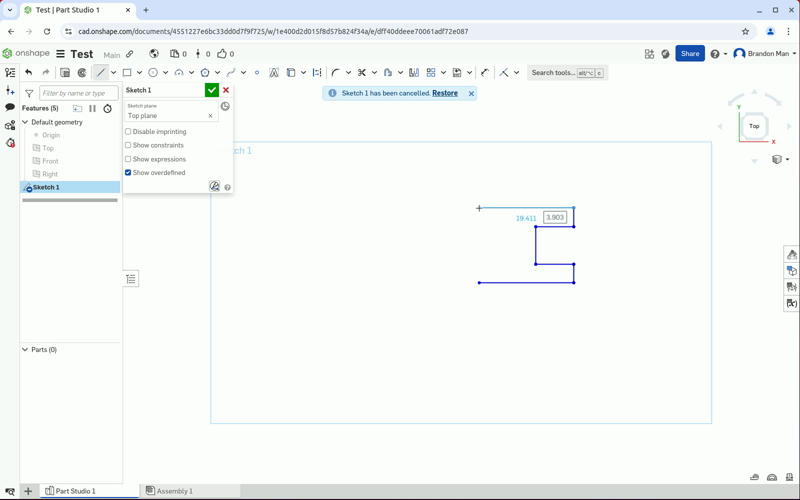
key_up(shift)
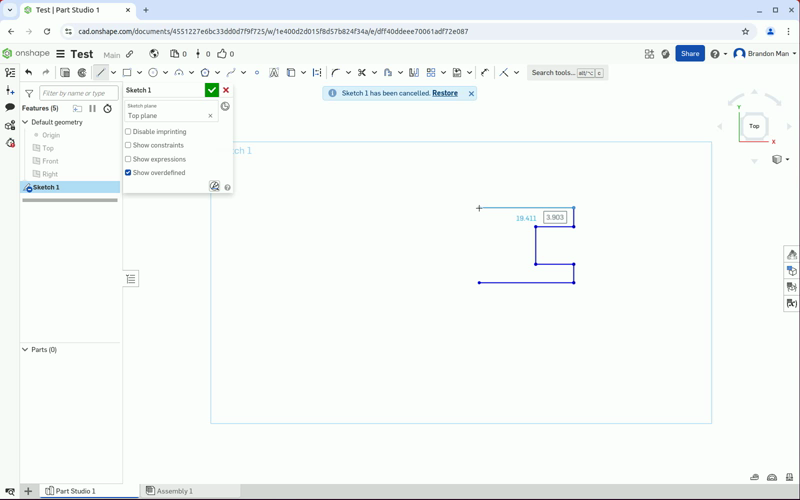
key_down(shift)
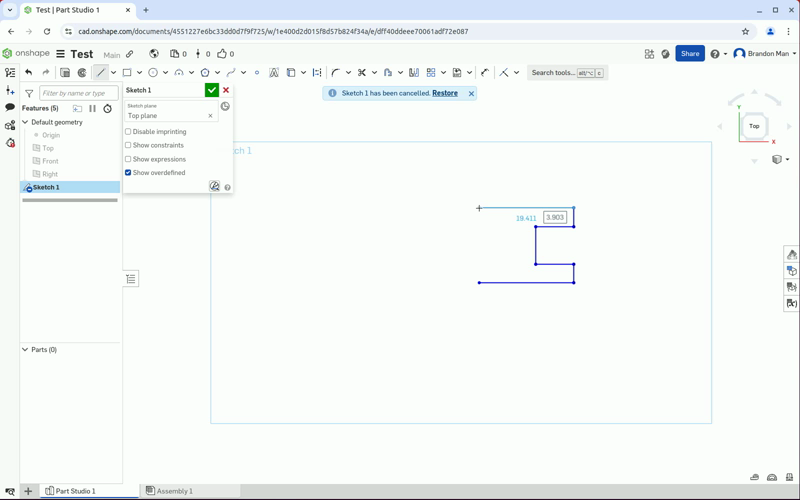
mouse_move(509, 207)
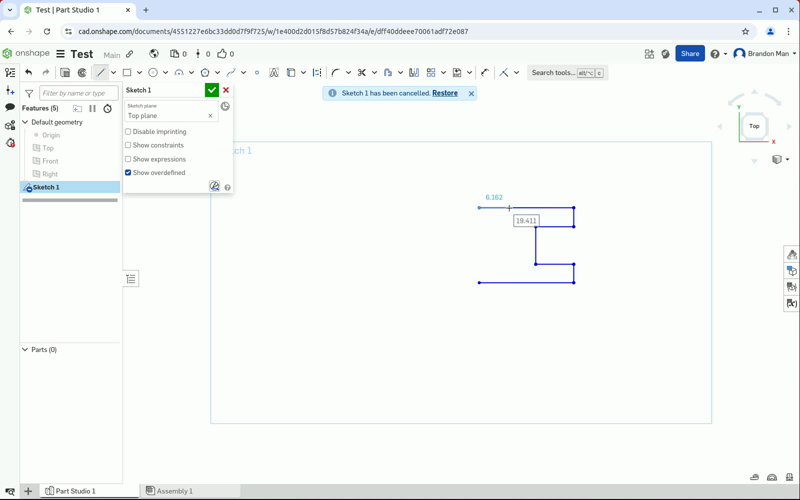
mouse_move(479, 226)
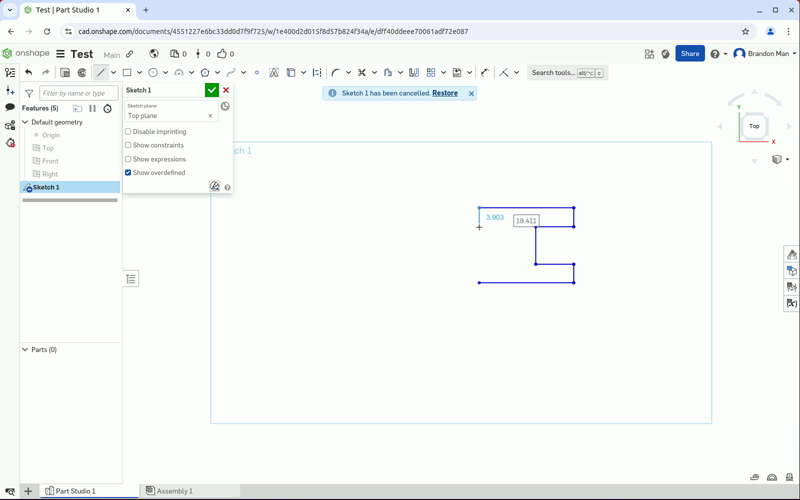
click(479, 226)
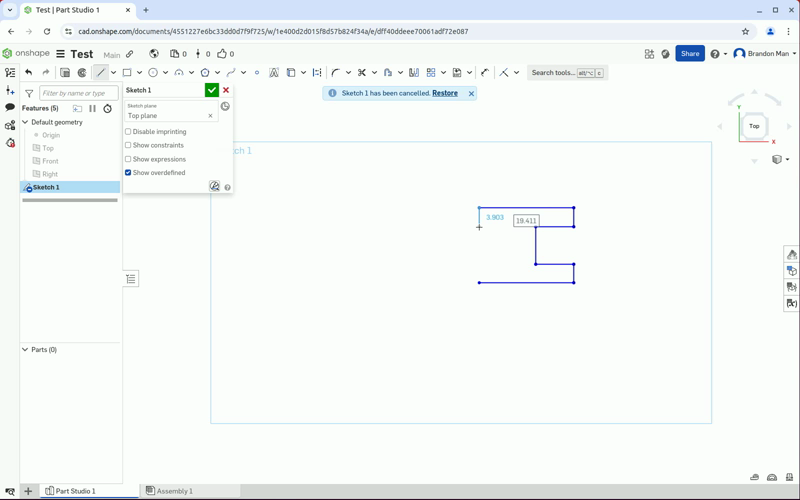
key_up(shift)
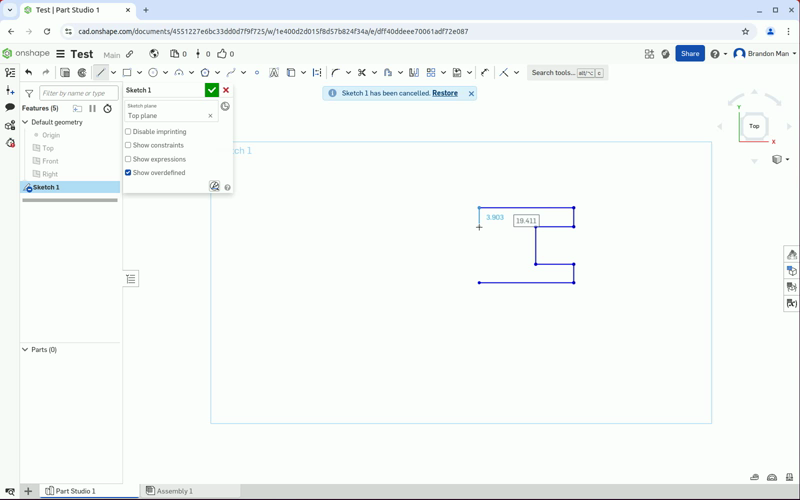
key_down(shift)
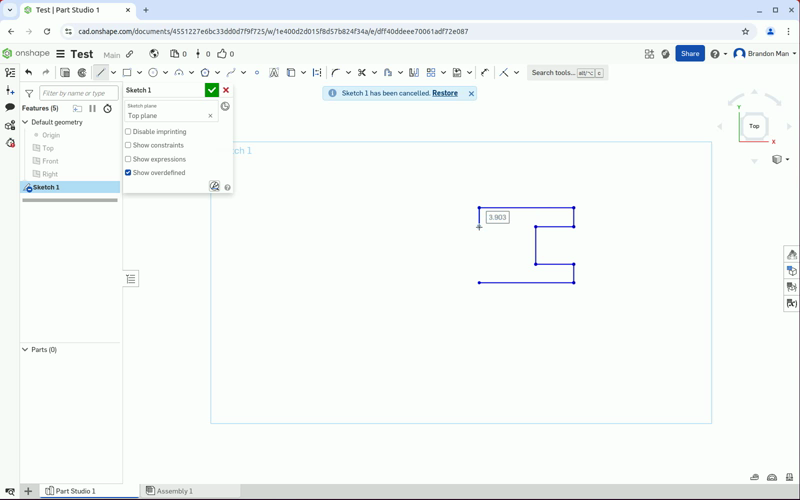
mouse_move(509, 226)
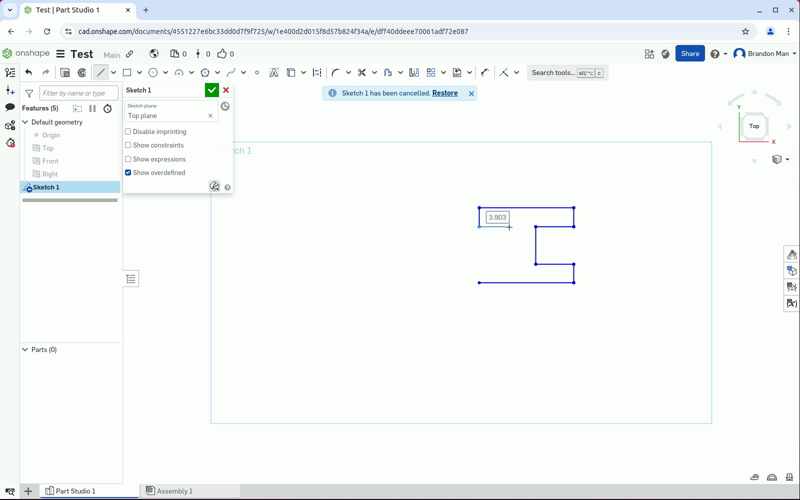
mouse_move(479, 264)
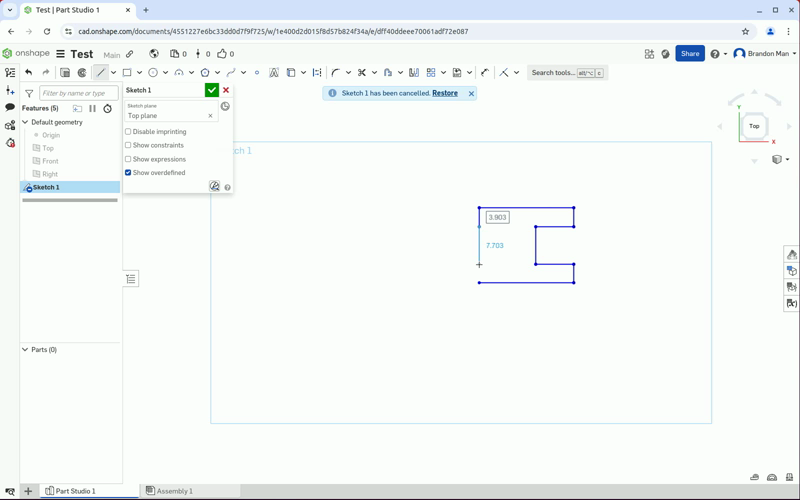
click(479, 264)
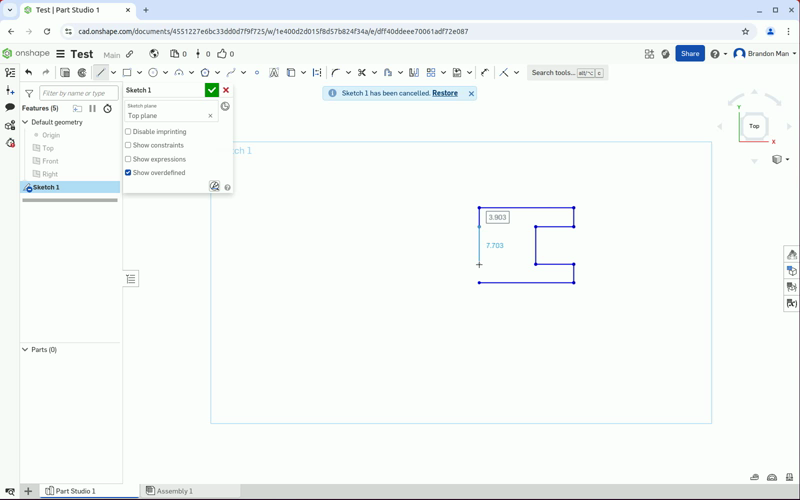
key_up(shift)
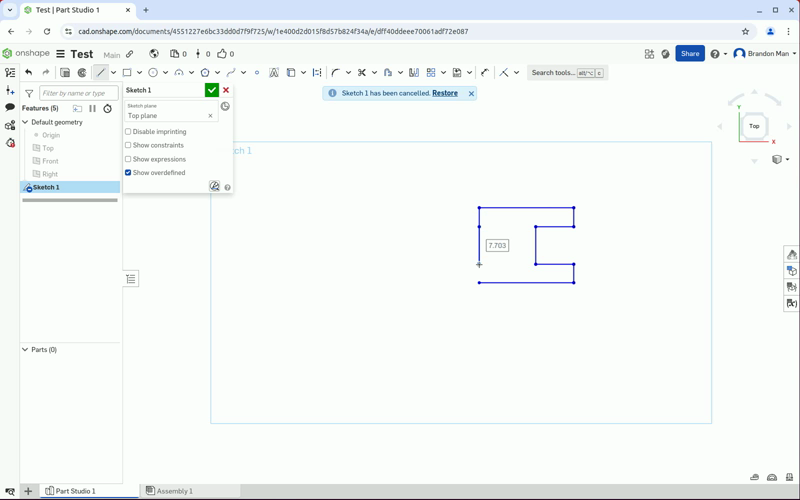
mouse_move(509, 264)
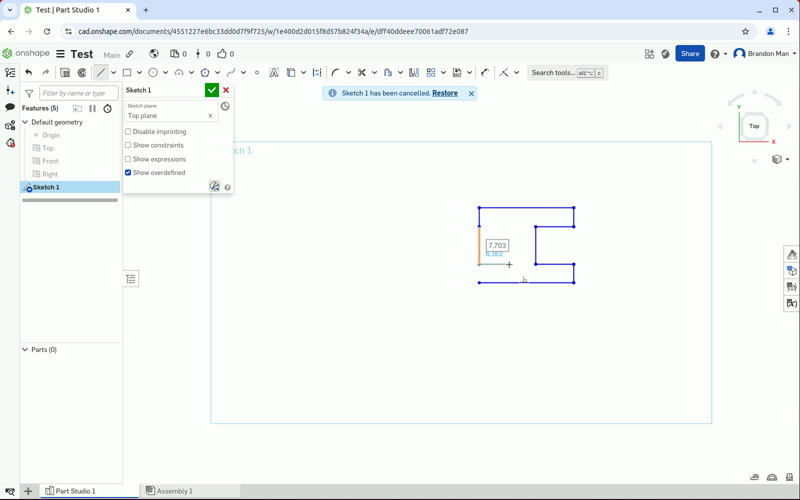
key_down(shift)
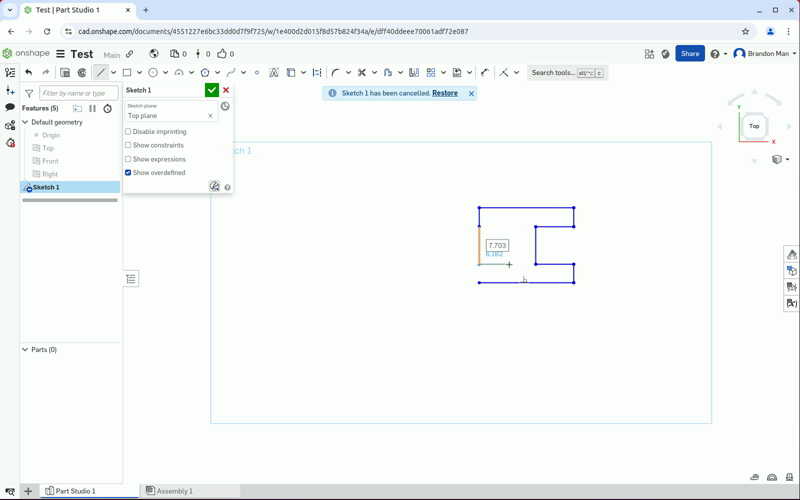
mouse_move(479, 282)
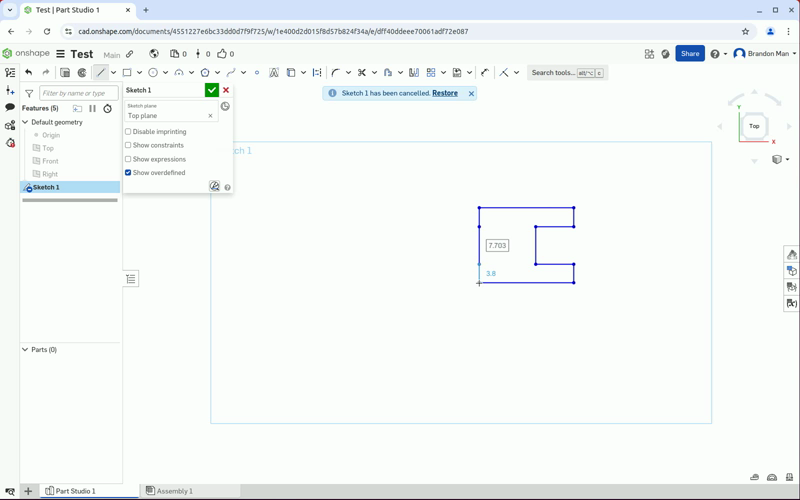
key_up(shift)
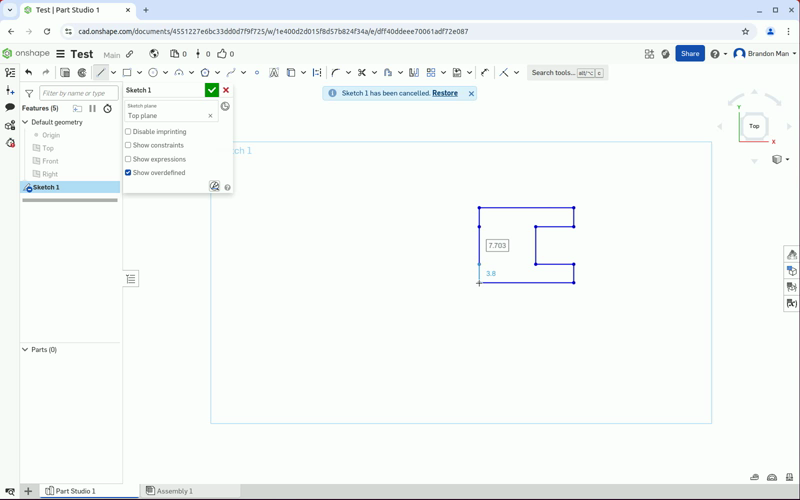
click(479, 282)
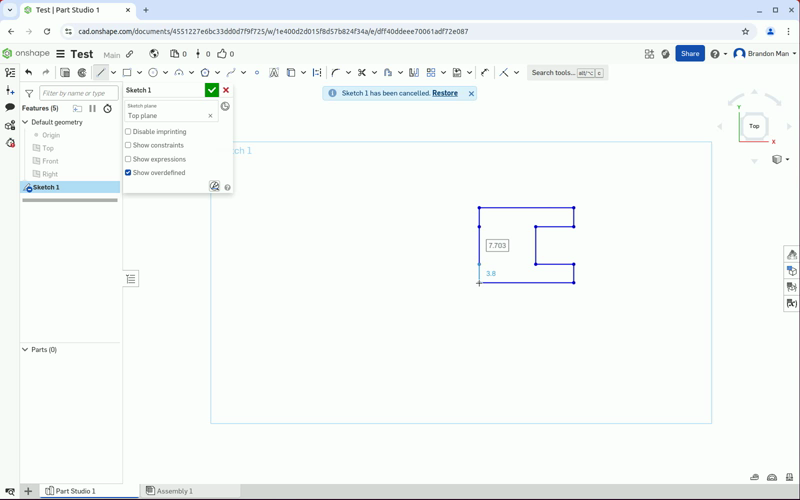
key(esc)
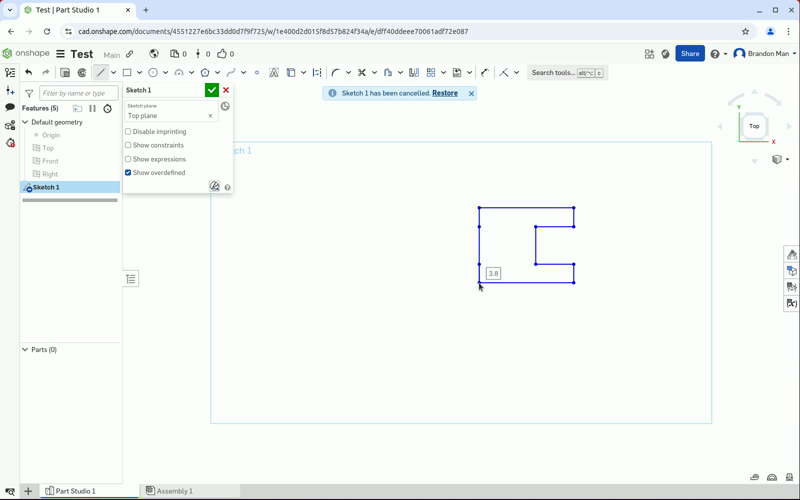
mouse_move(501, 273)
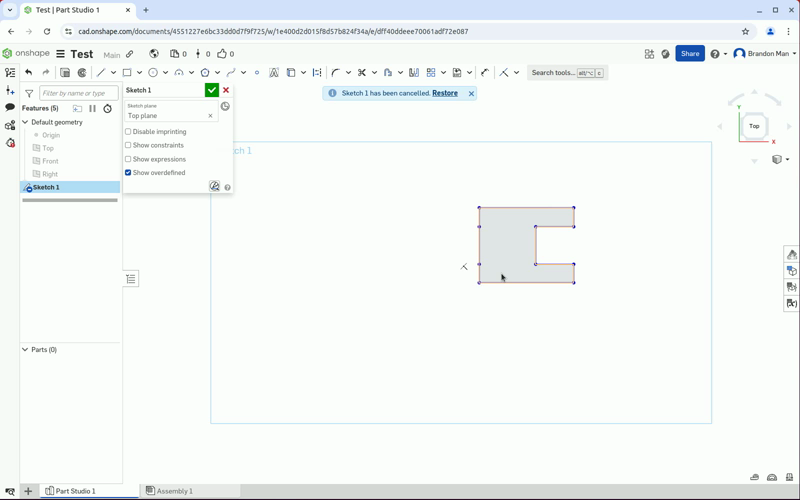
click(501, 273)
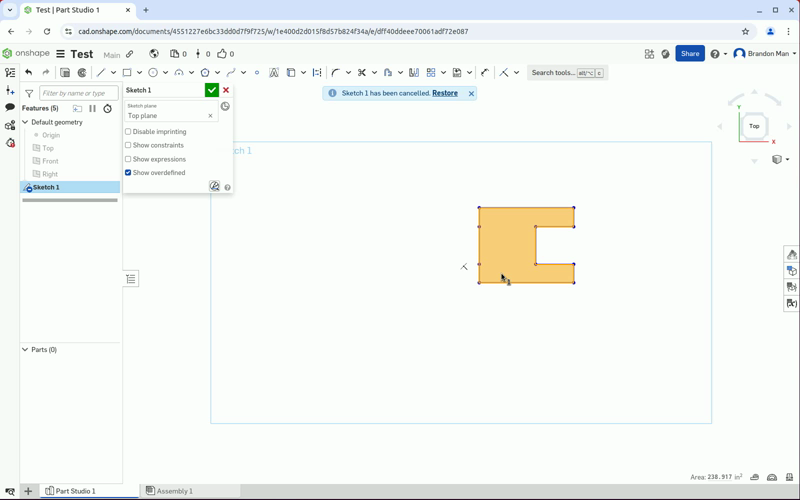
mouse_move(73, 352)
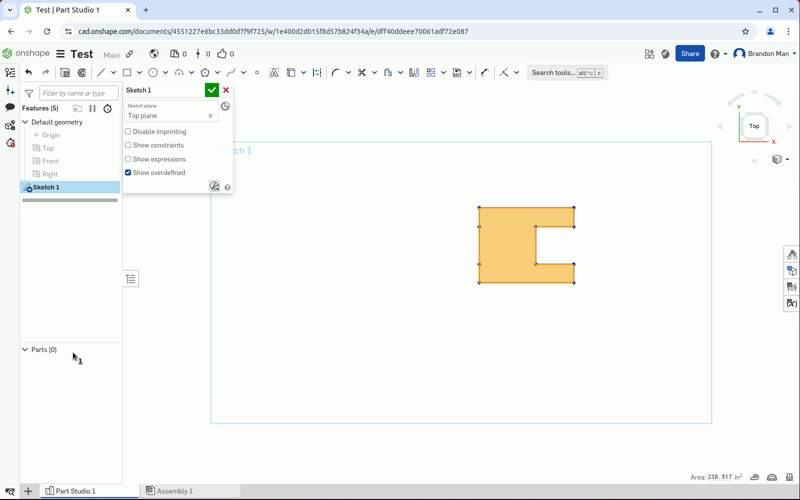
key(shift+y)
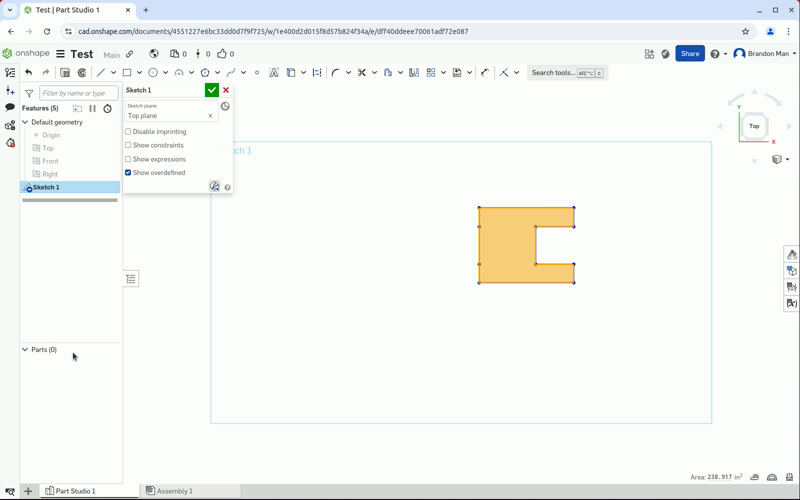
key(shift+e)
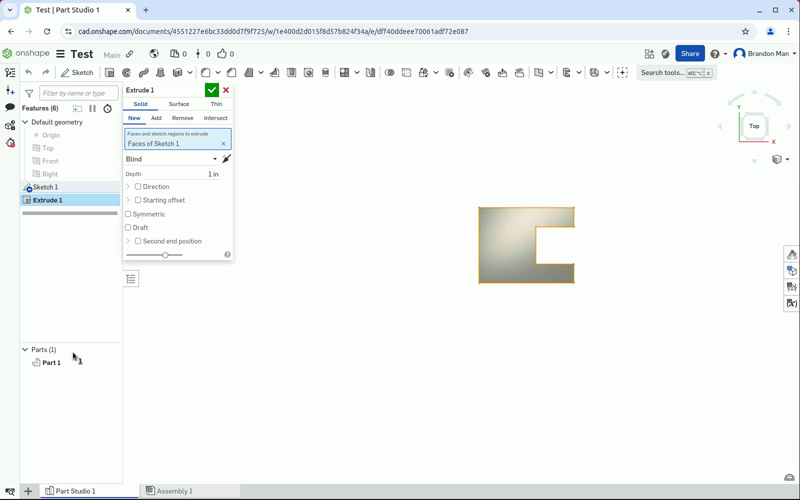
mouse_move(143, 106)
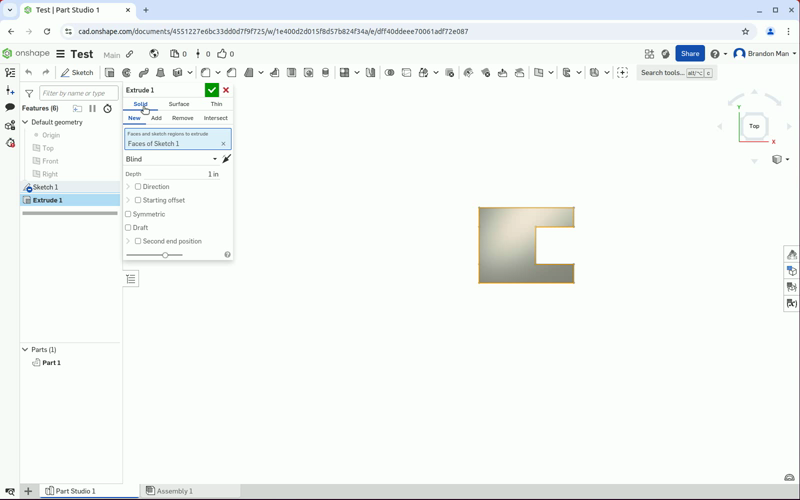
click(143, 106)
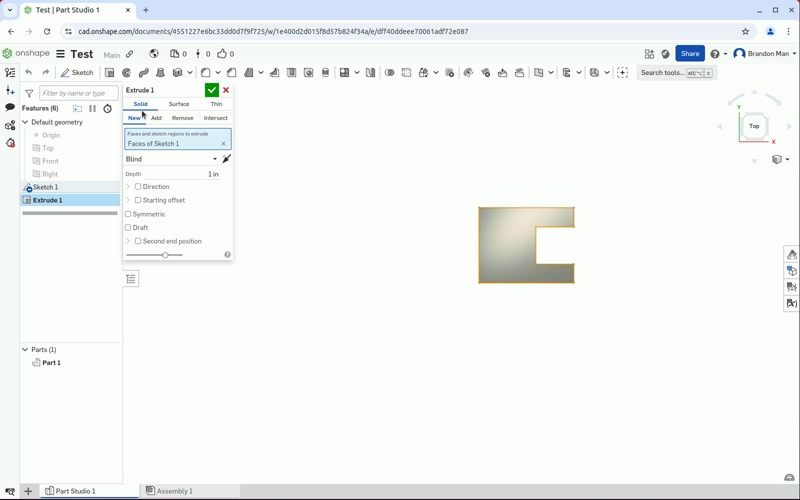
mouse_move(137, 120)
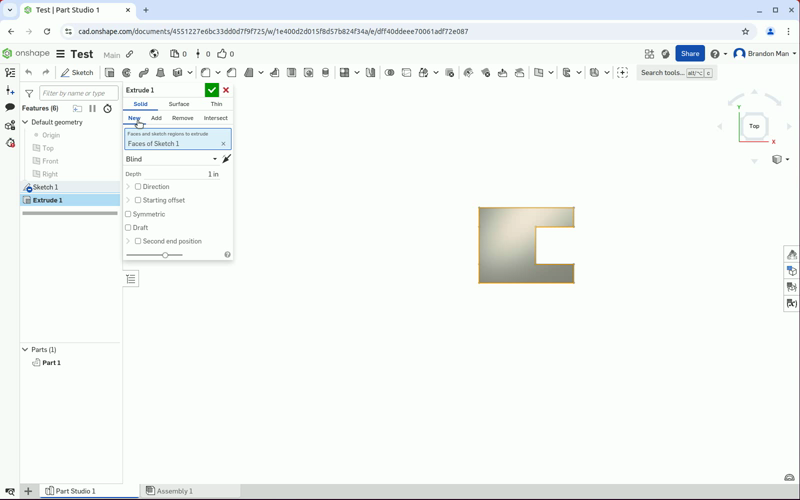
click(137, 120)
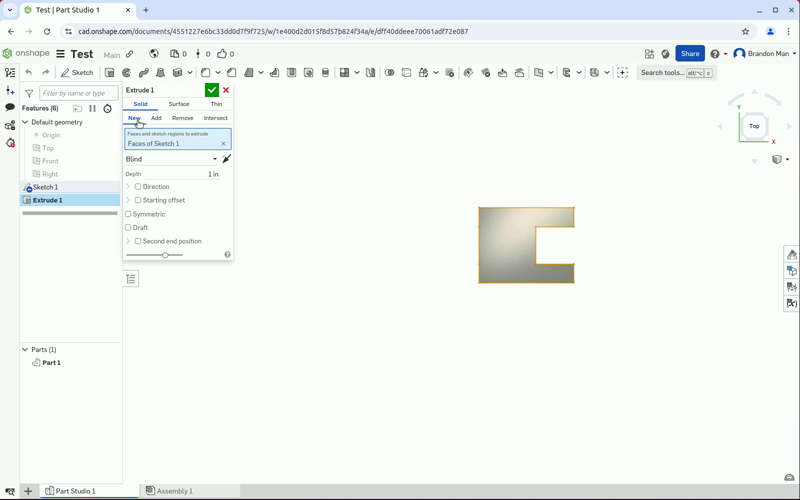
key(tab, 4)
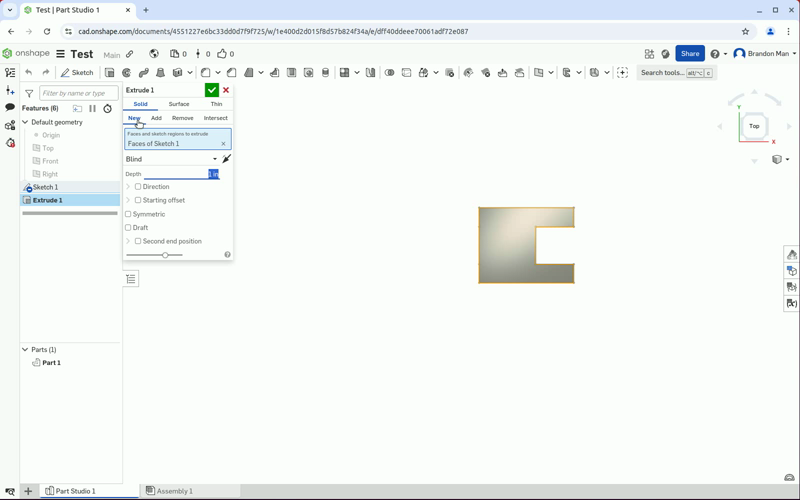
text(7.703)
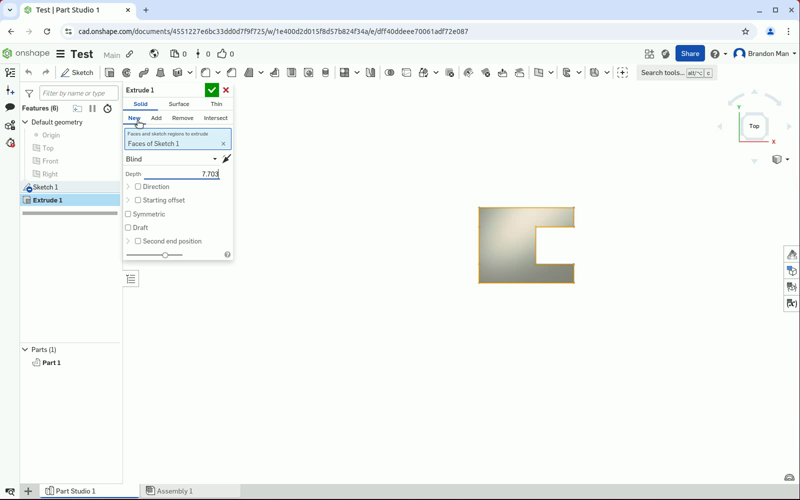
key(enter)
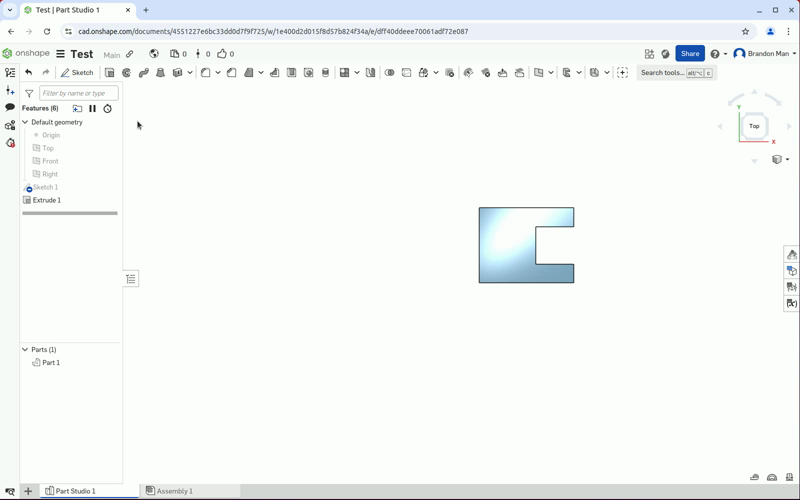
key(shift+h)
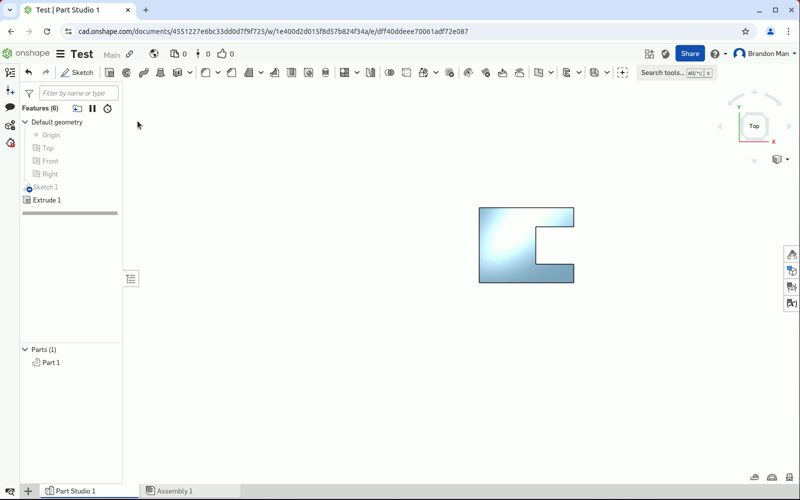
key(shift+h)
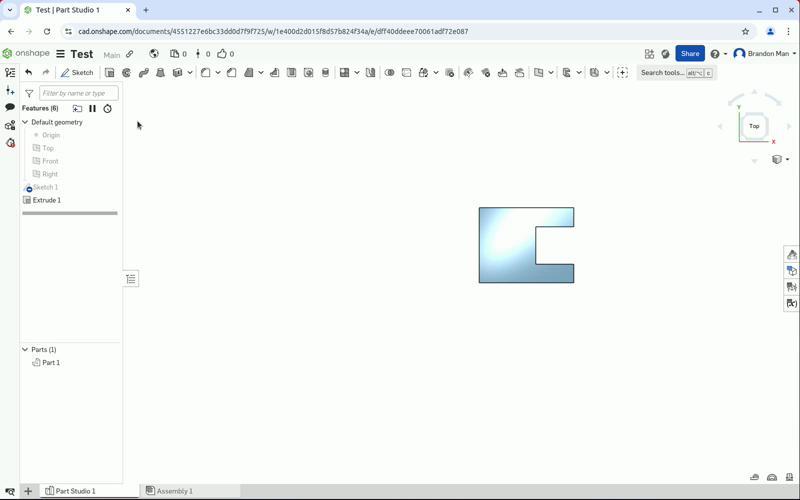
mouse_move(73, 189)
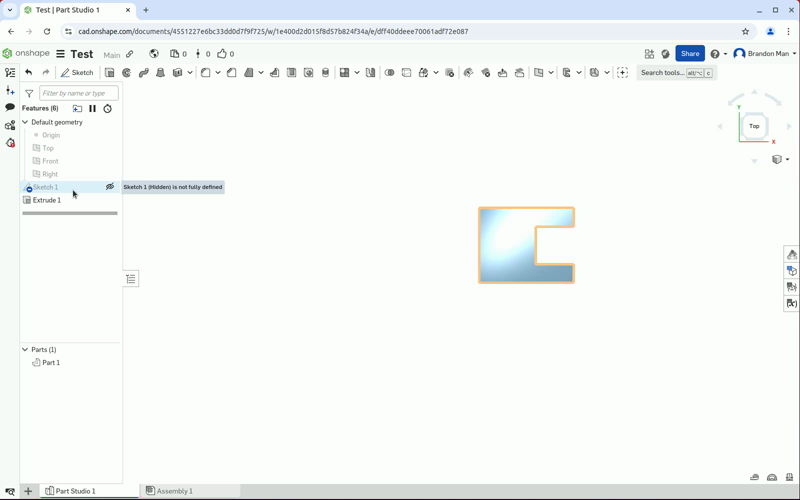
click(73, 189)
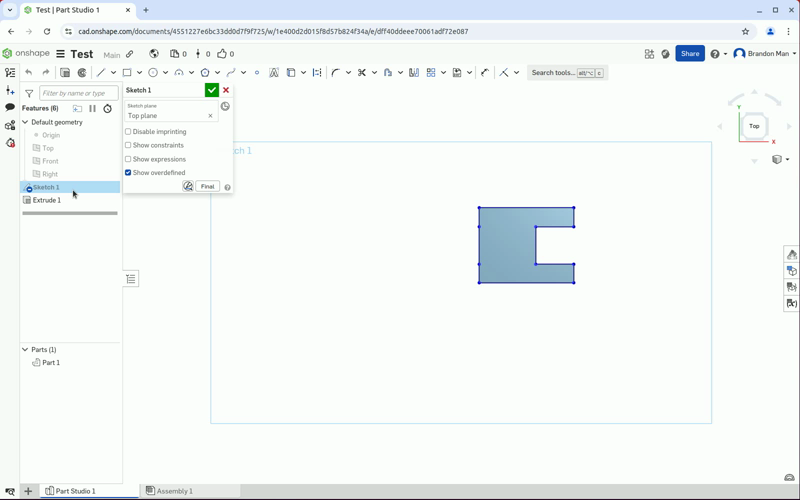
mouse_move(229, 92)
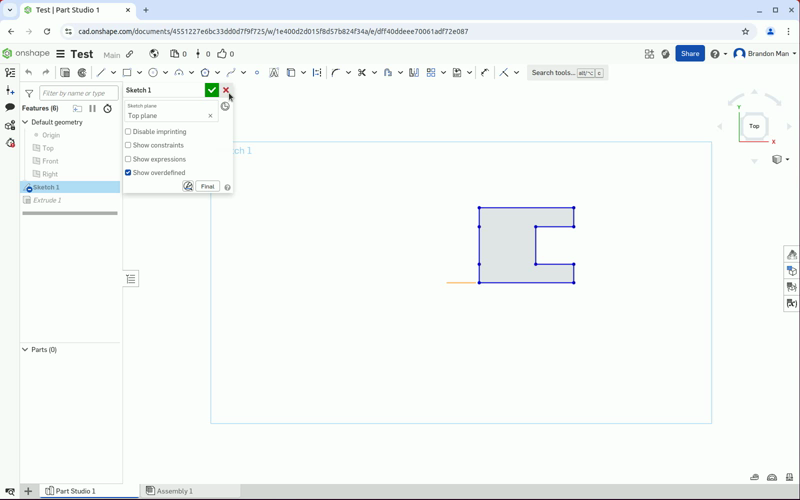
click(229, 92)
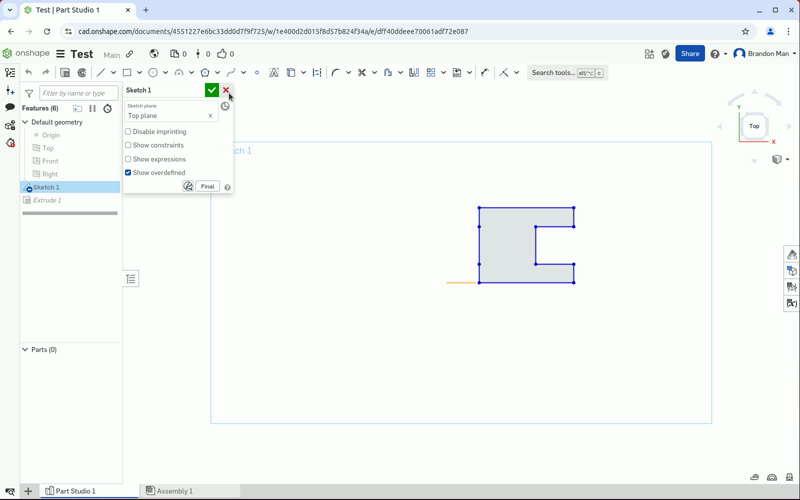
key(shift+s)
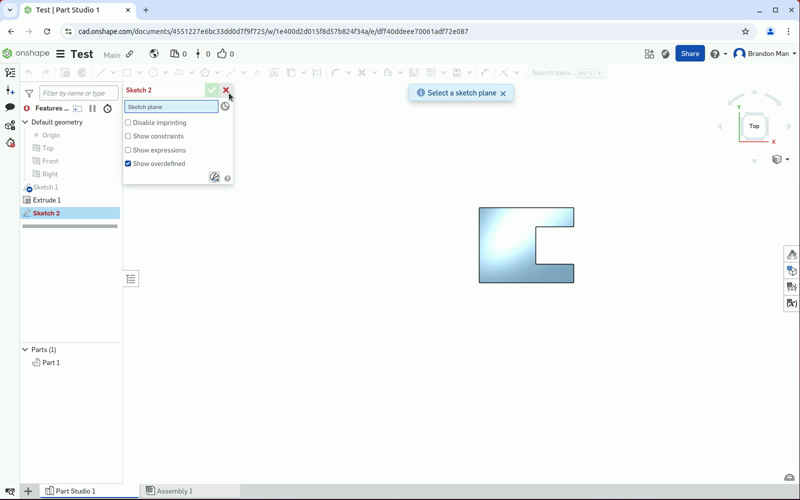
mouse_move(73, 150)
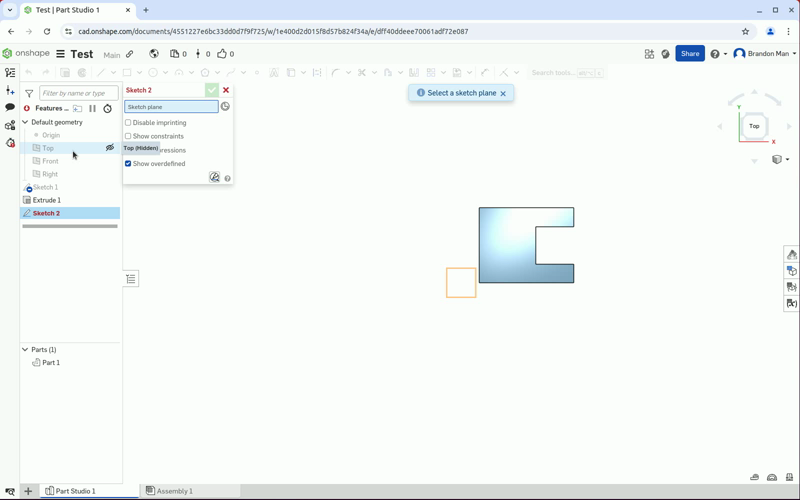
click(73, 150)
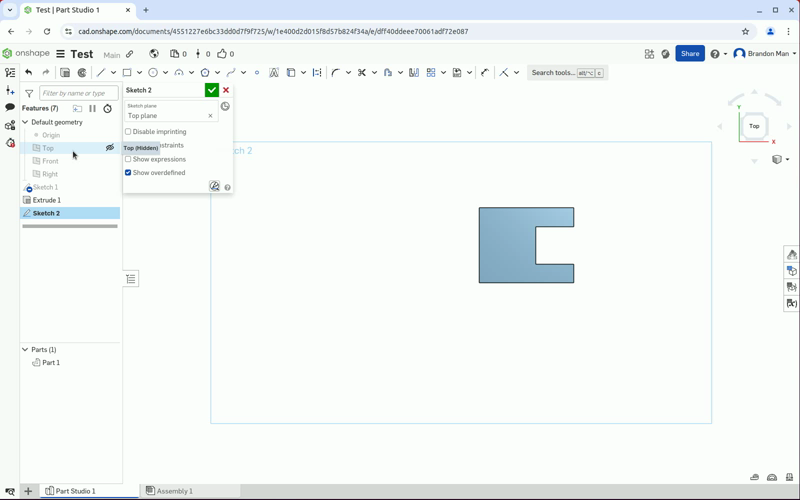
mouse_move(73, 352)
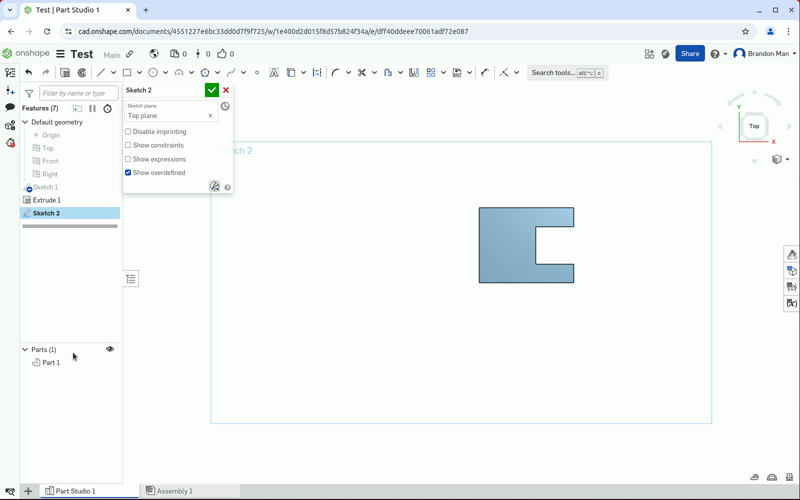
key(y)
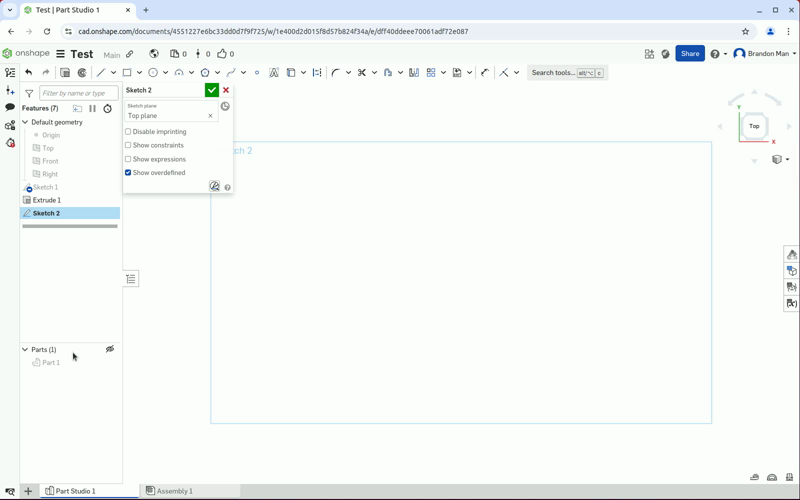
key(l)
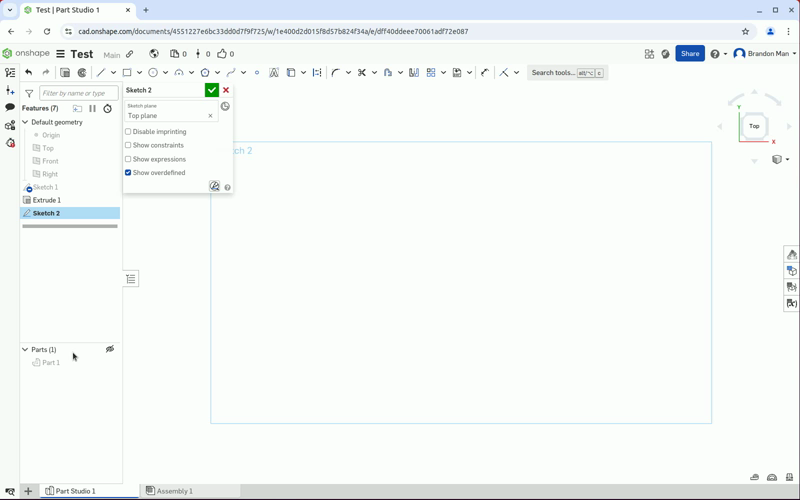
key_down(shift)
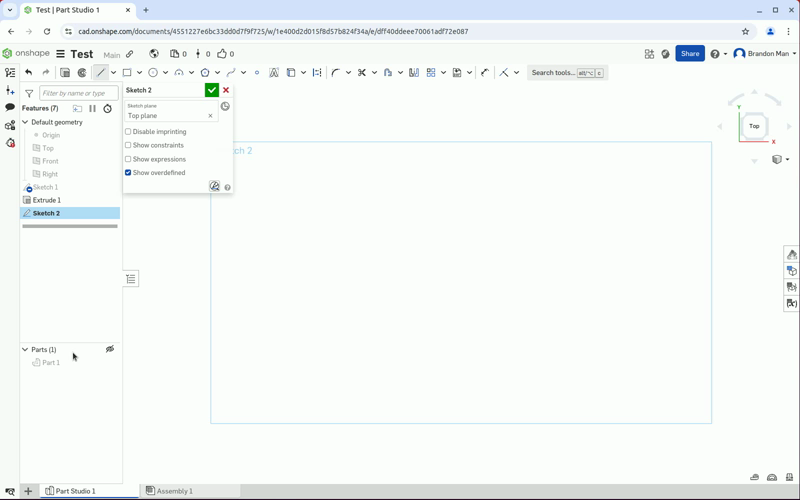
mouse_move(460, 264)
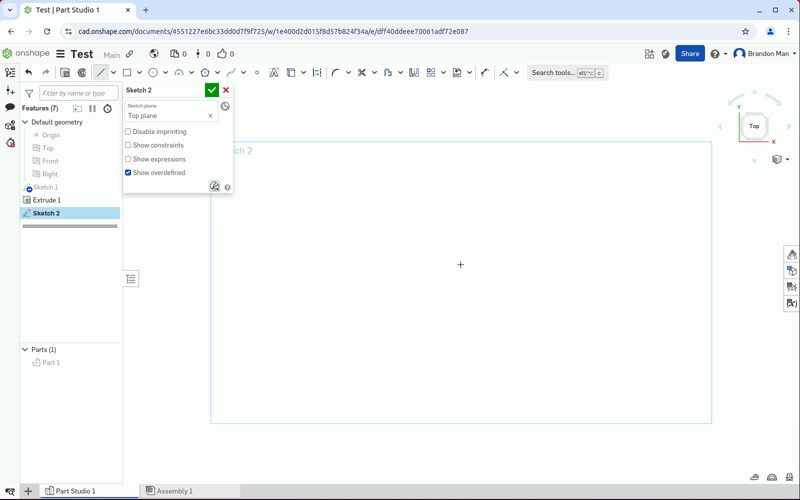
click(460, 264)
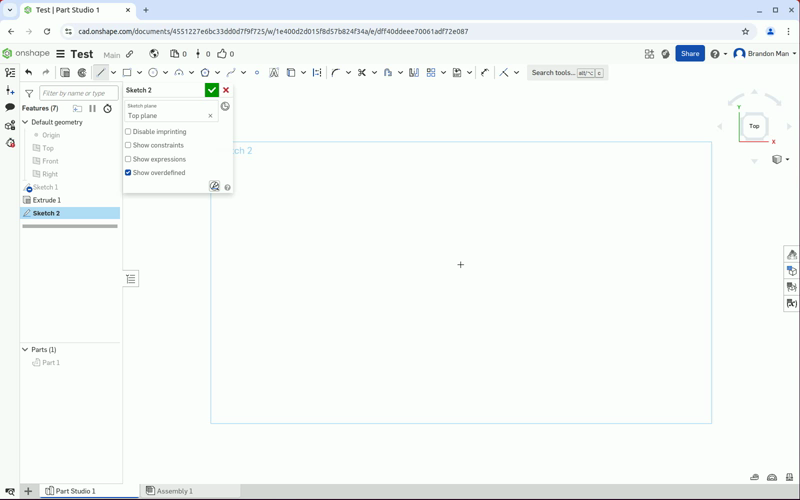
key_up(shift)
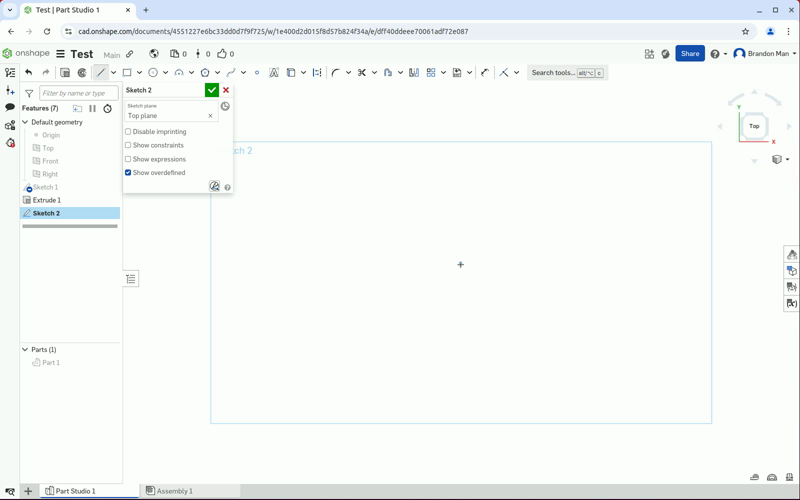
key_down(shift)
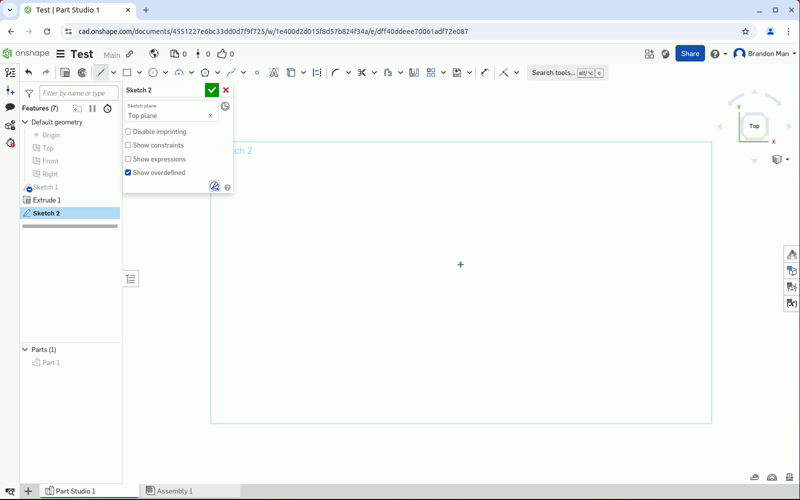
mouse_move(490, 264)
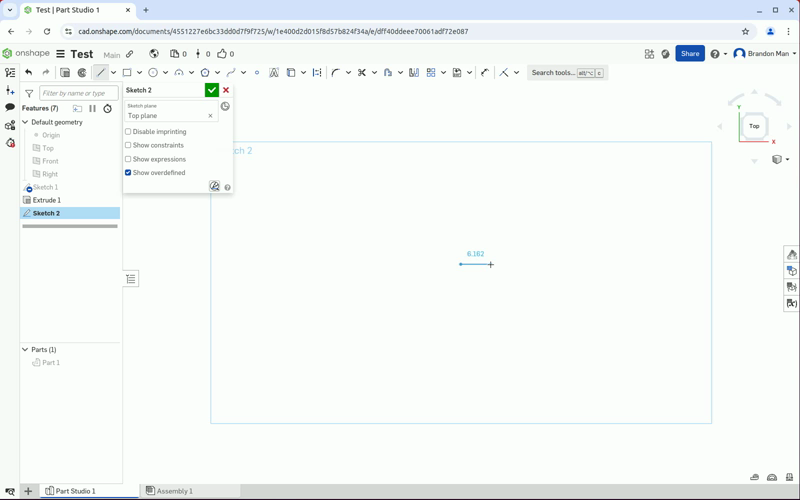
mouse_move(480, 264)
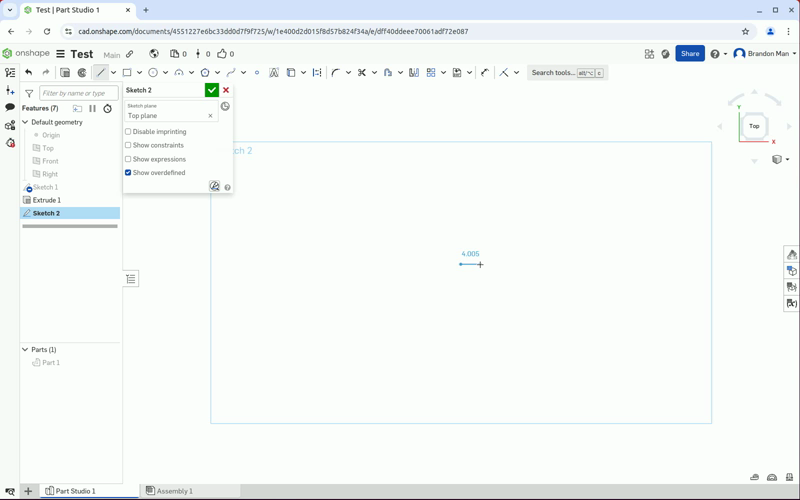
click(480, 264)
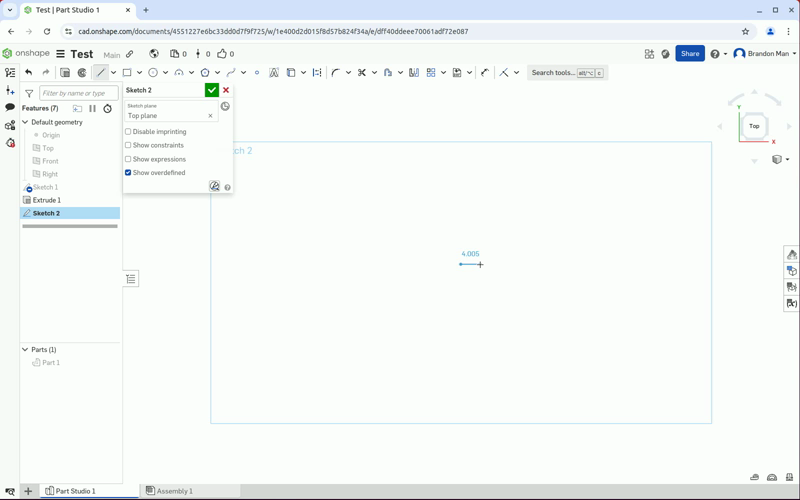
key_up(shift)
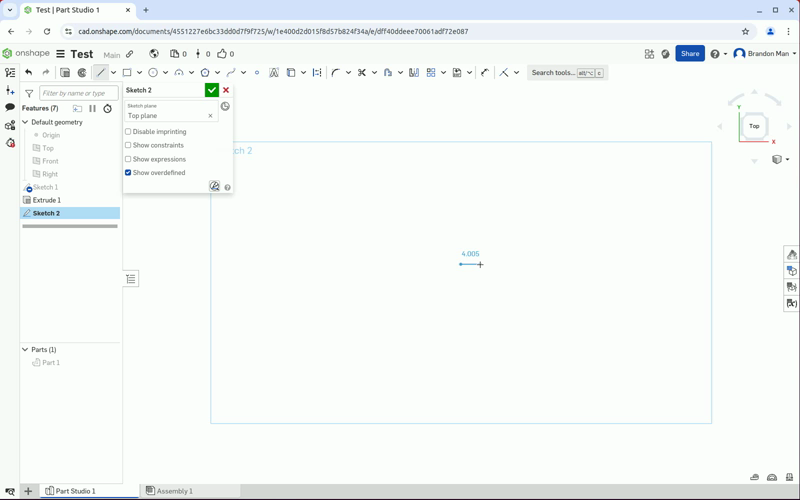
key_down(shift)
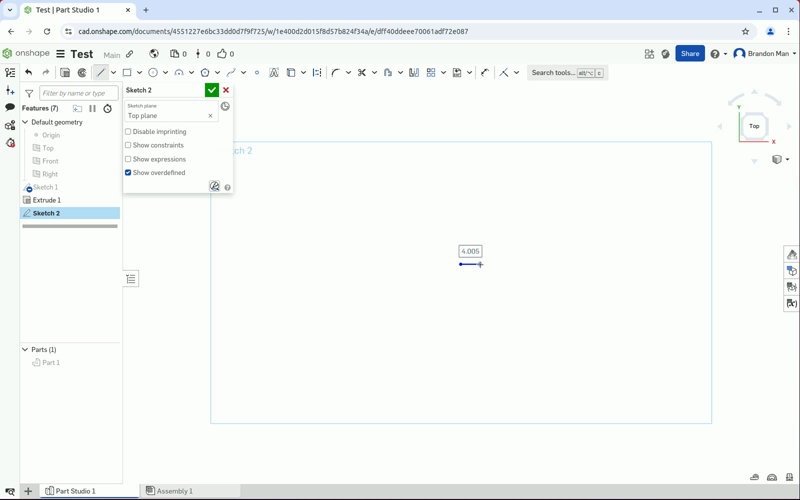
mouse_move(510, 264)
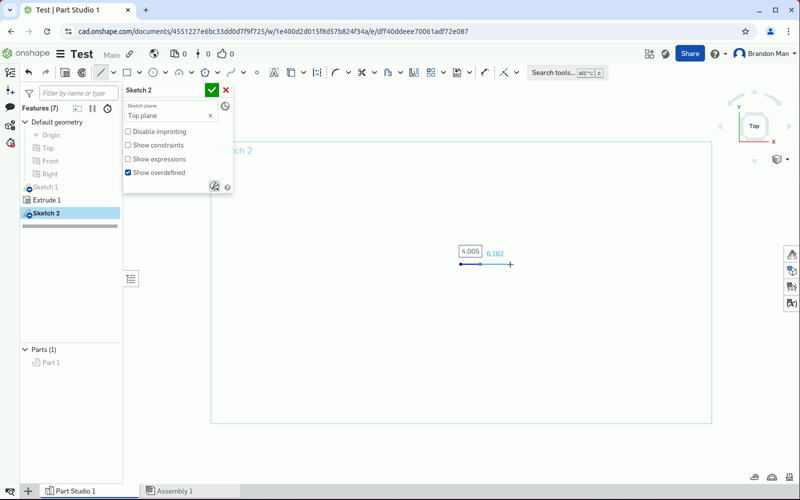
mouse_move(480, 225)
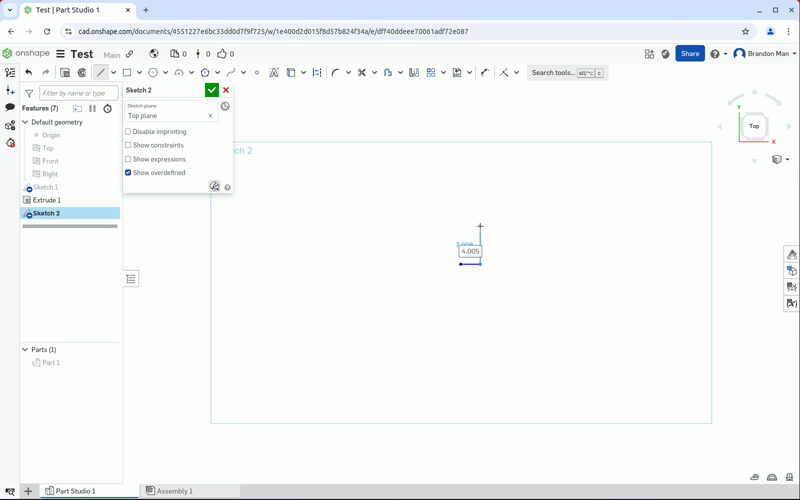
click(480, 225)
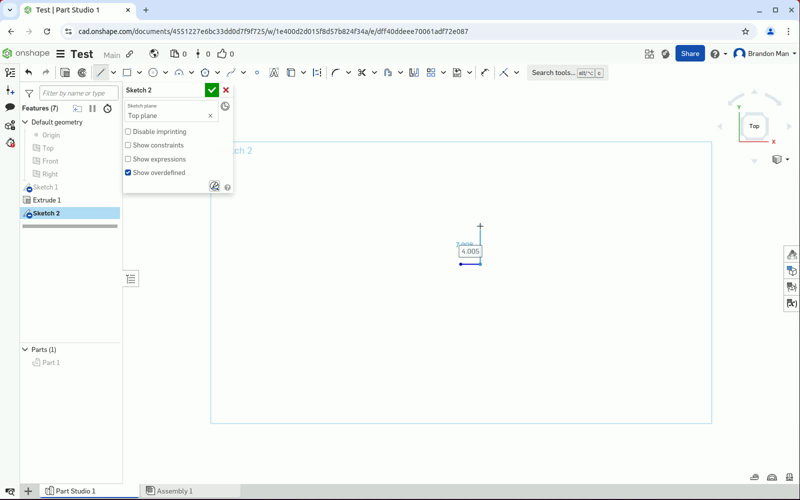
key_up(shift)
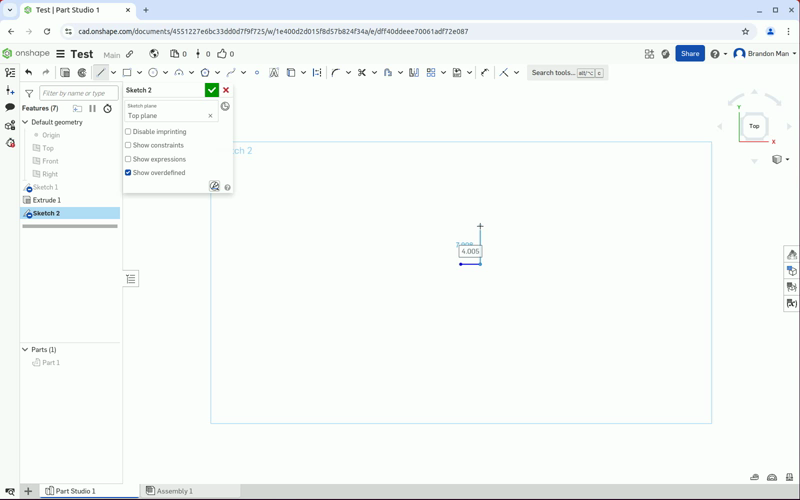
key_down(shift)
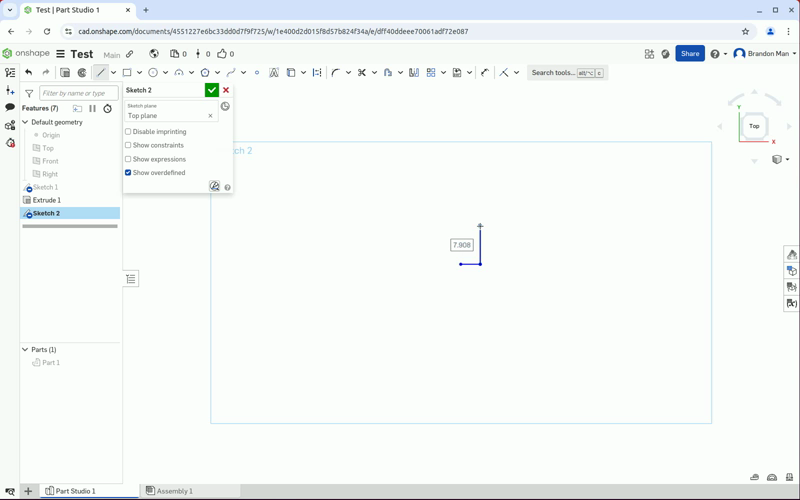
mouse_move(510, 225)
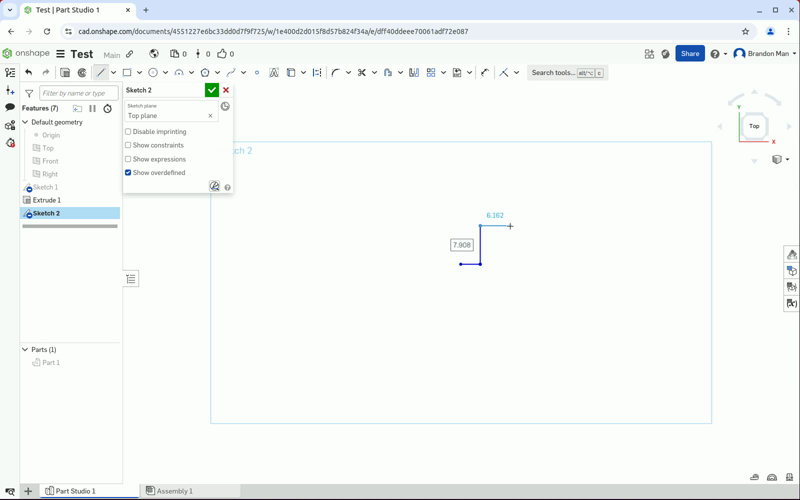
mouse_move(460, 225)
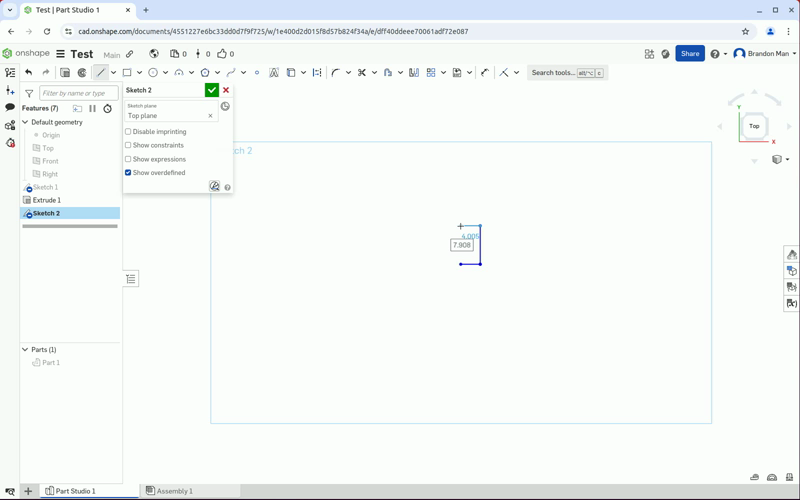
click(460, 225)
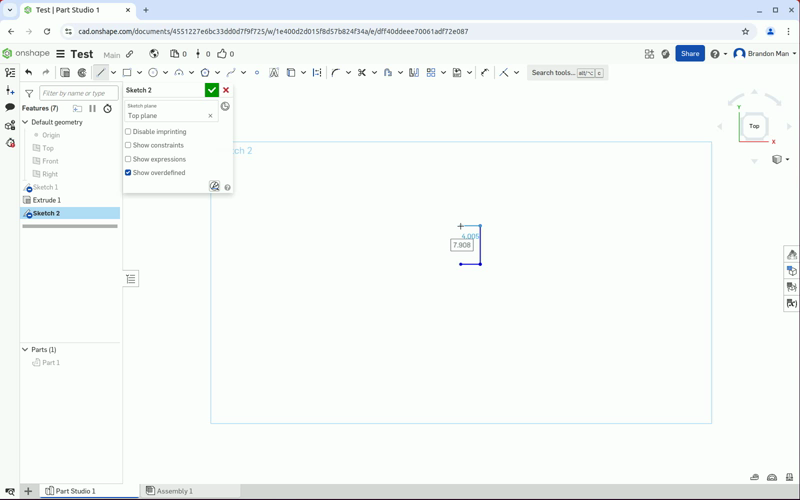
key_up(shift)
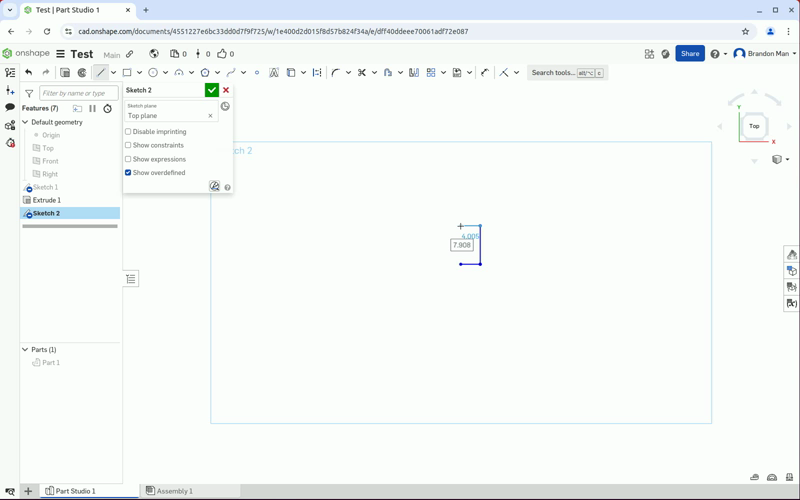
mouse_move(490, 225)
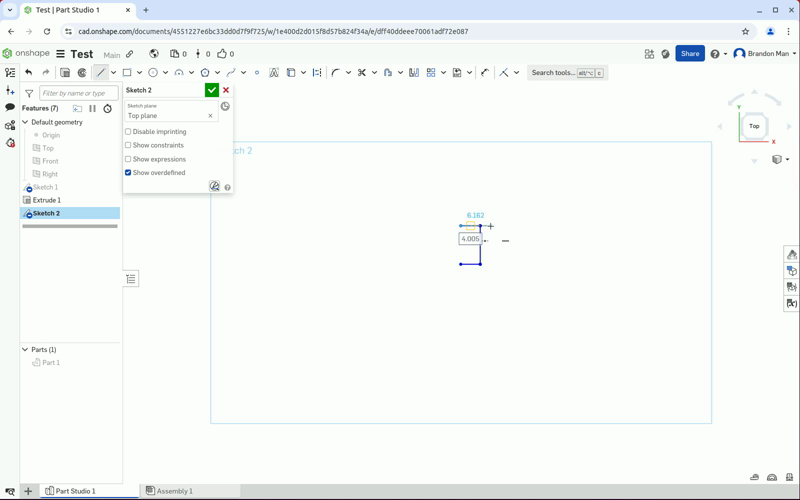
key_down(shift)
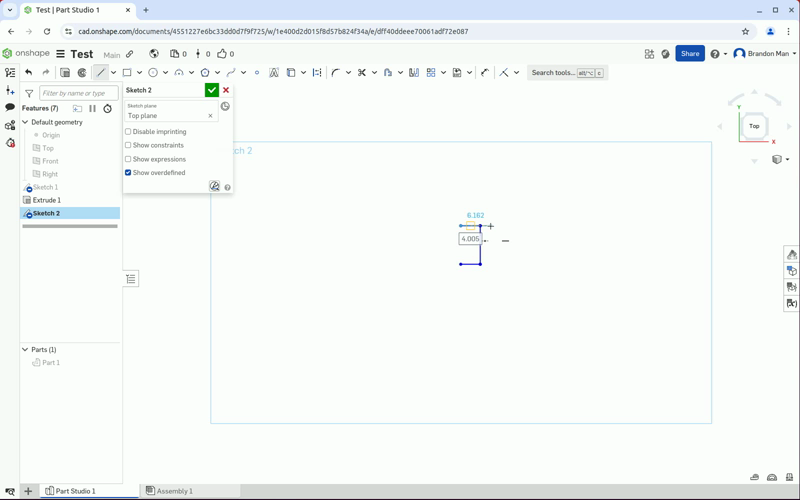
mouse_move(460, 264)
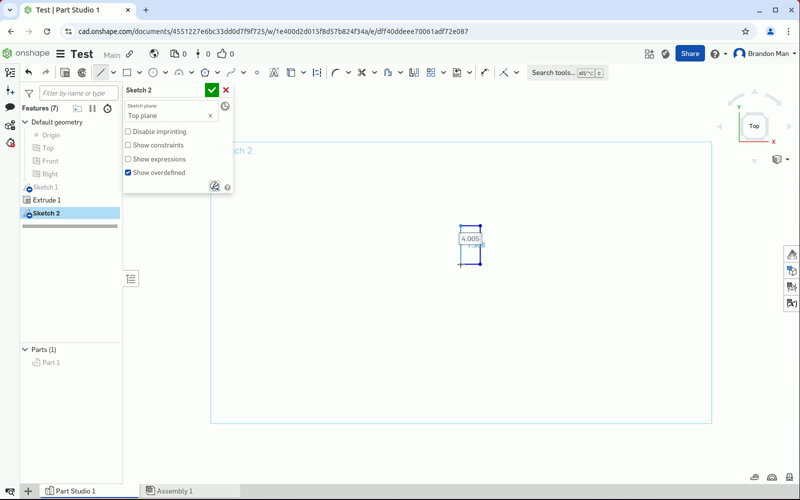
key_up(shift)
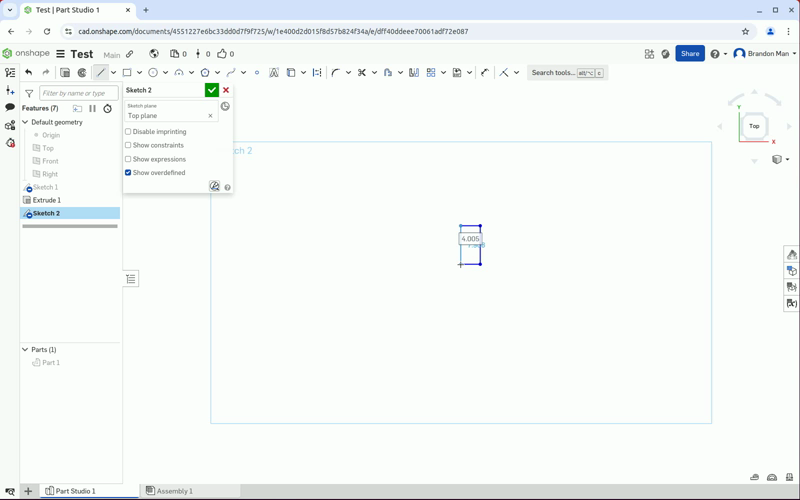
click(460, 264)
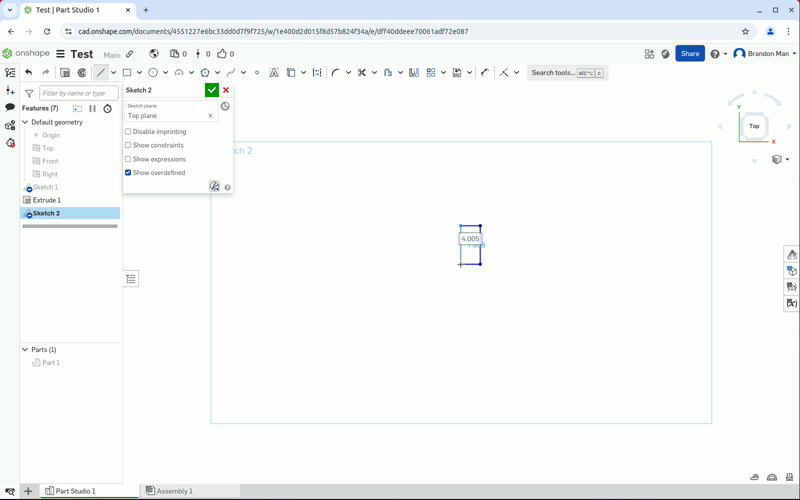
key(esc)
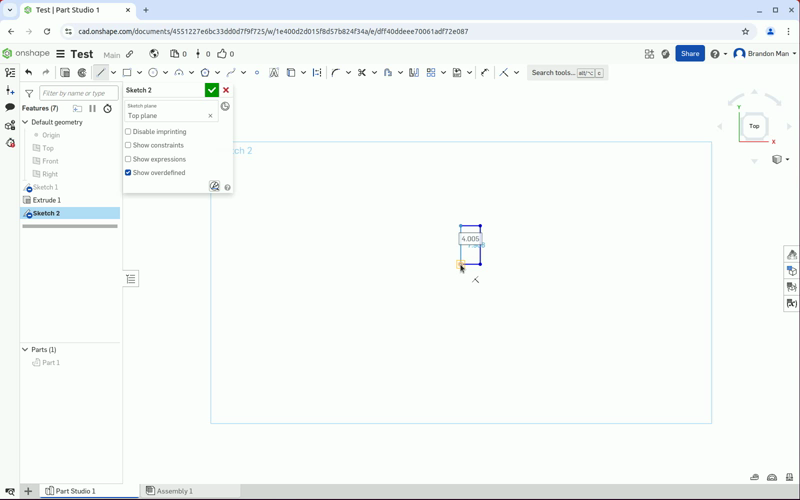
mouse_move(474, 244)
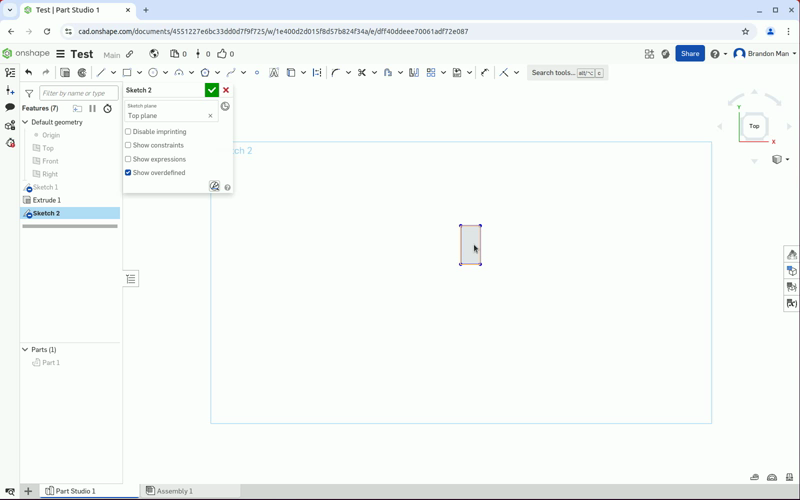
scroll(6)
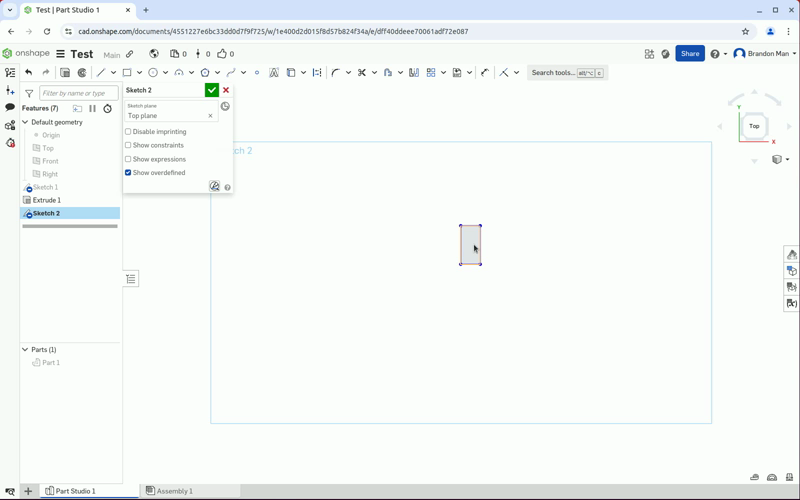
scroll(6)
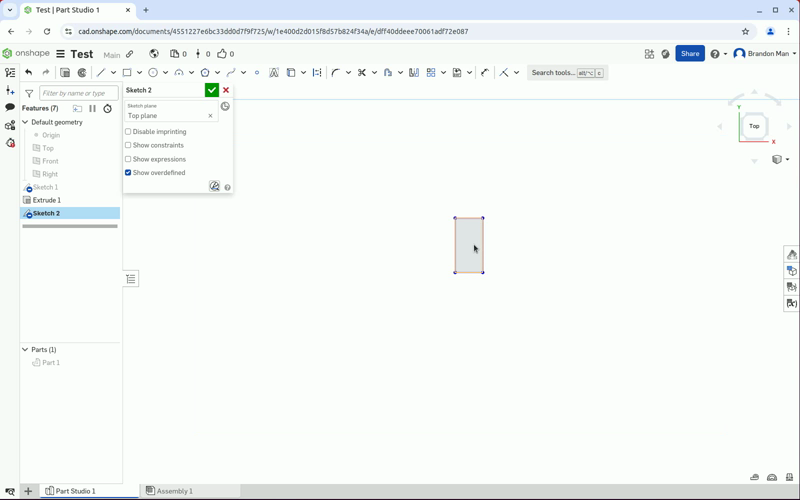
scroll(6)
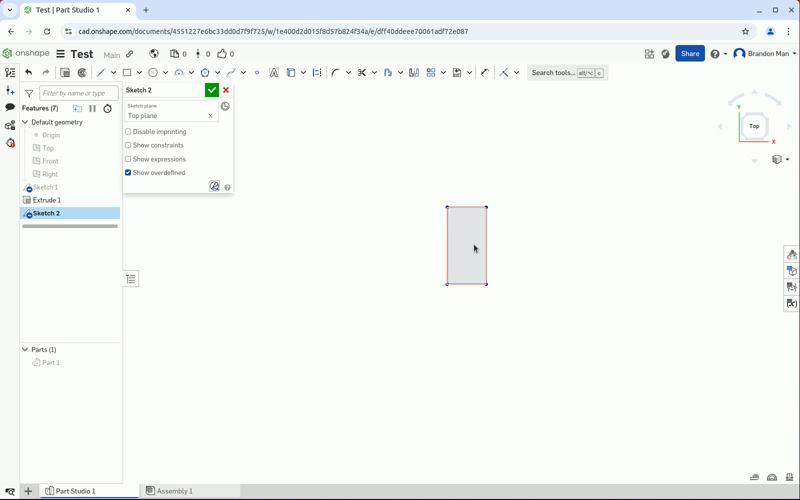
scroll(6)
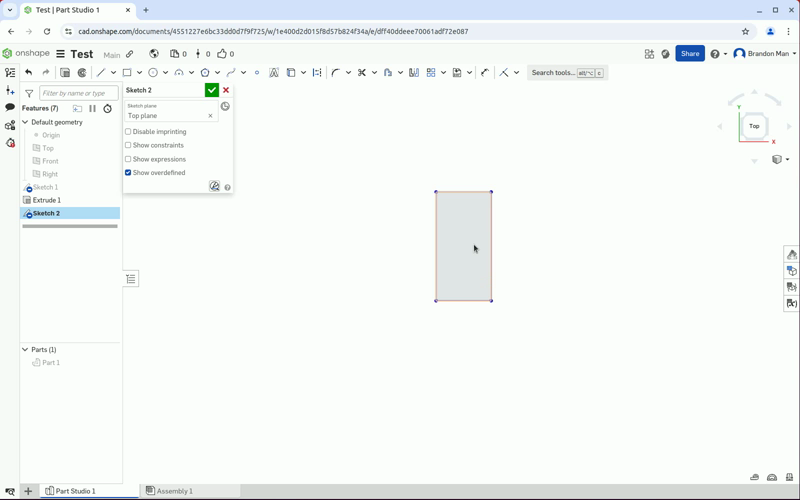
scroll(6)
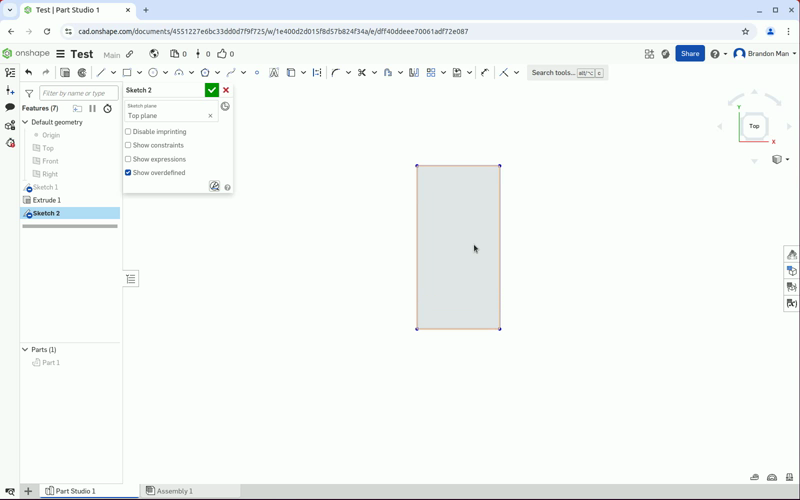
scroll(6)
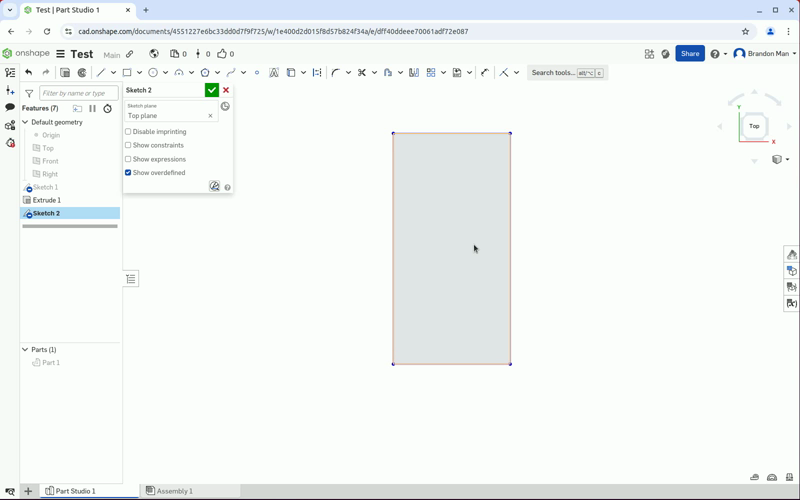
scroll(6)
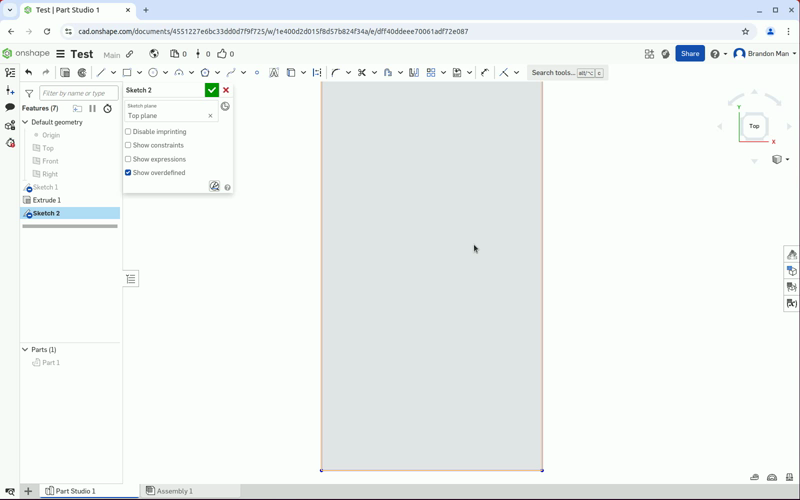
click(474, 244)
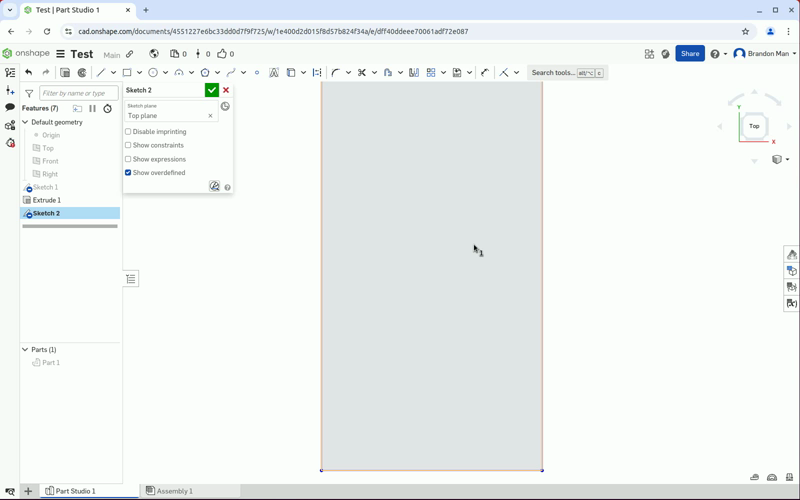
scroll(-6)
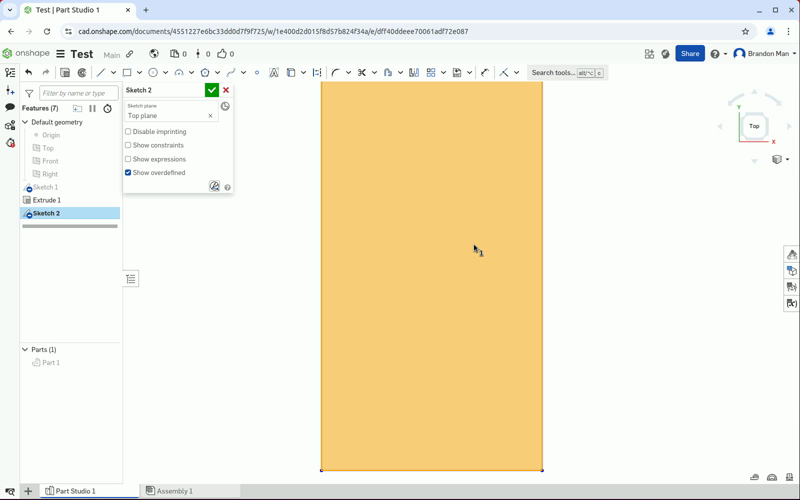
scroll(-6)
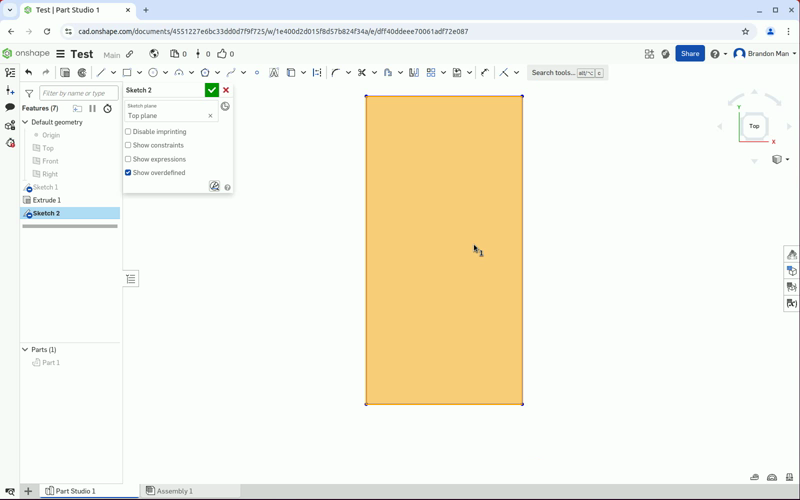
scroll(-6)
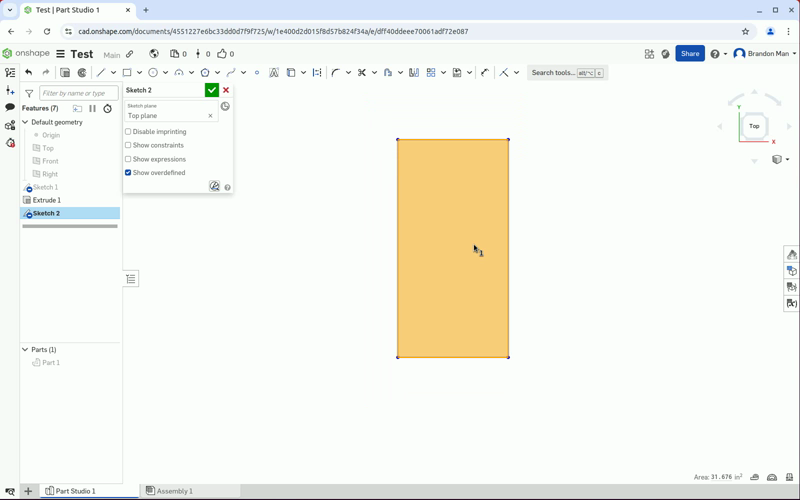
scroll(-6)
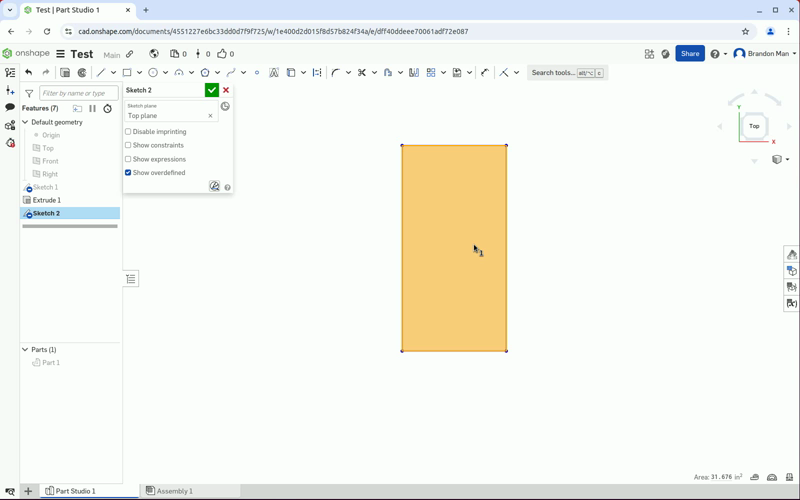
scroll(-6)
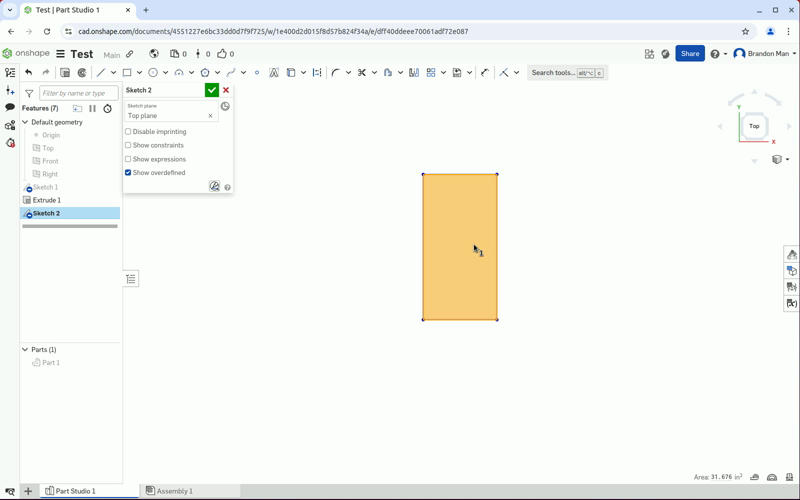
scroll(-6)
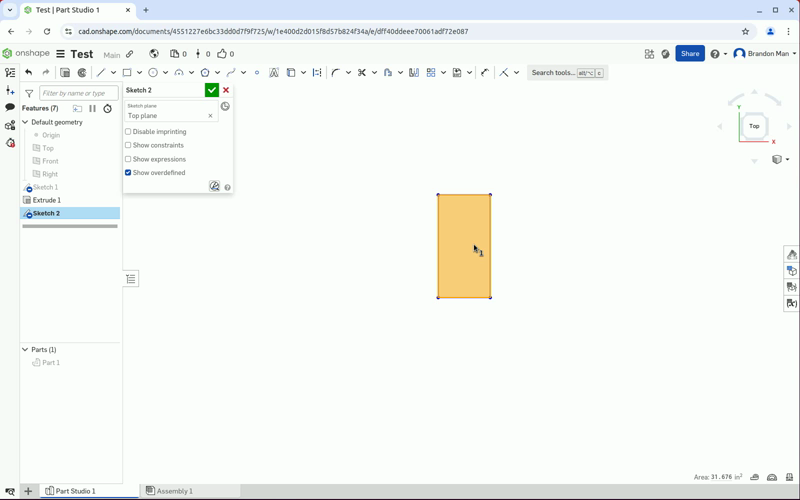
scroll(-6)
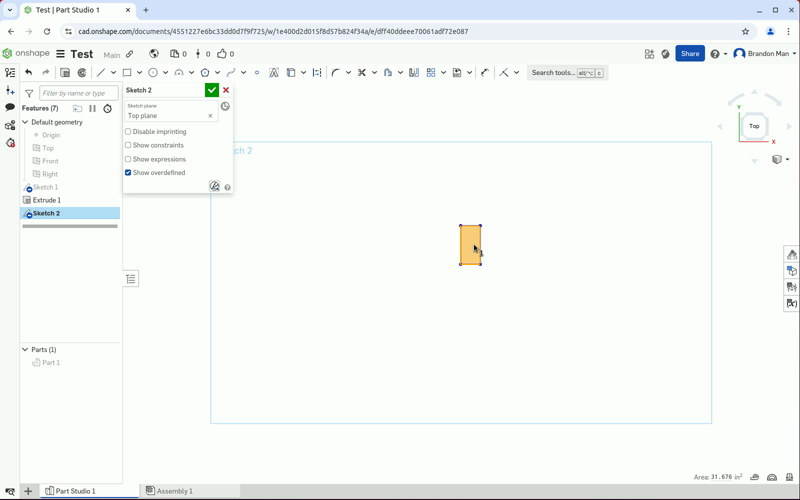
mouse_move(73, 352)
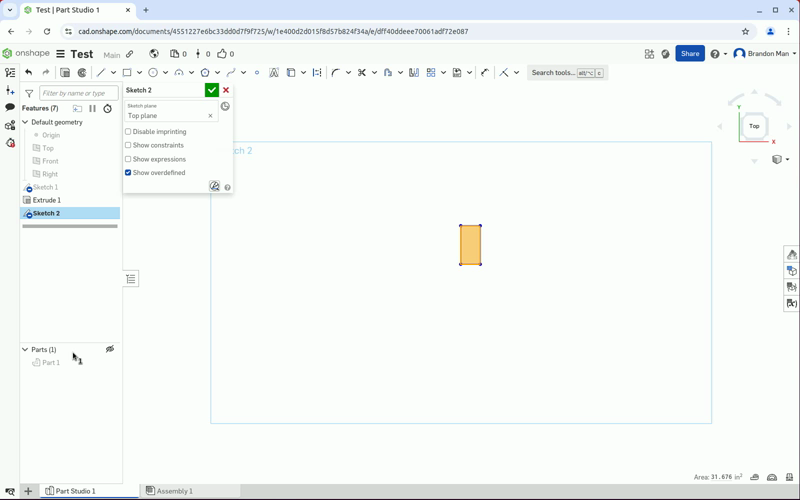
key(shift+y)
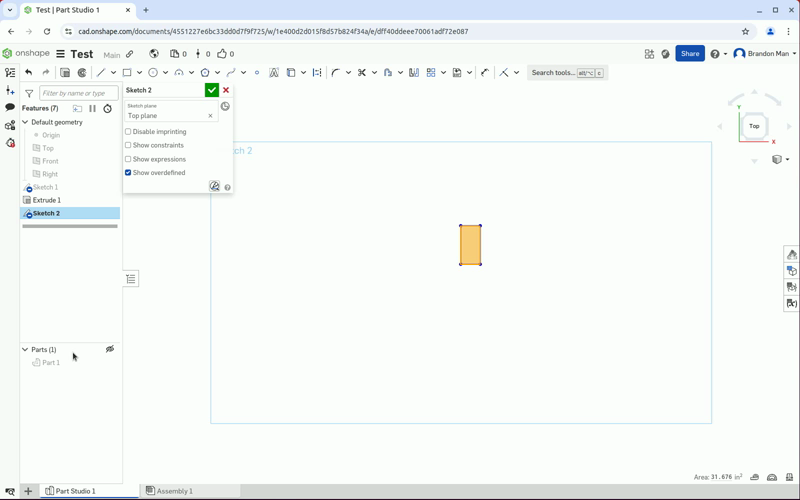
key(shift+e)
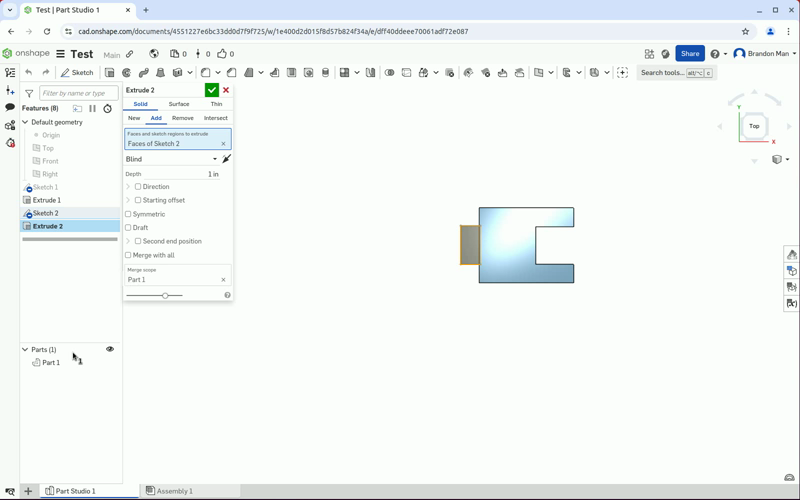
mouse_move(143, 106)
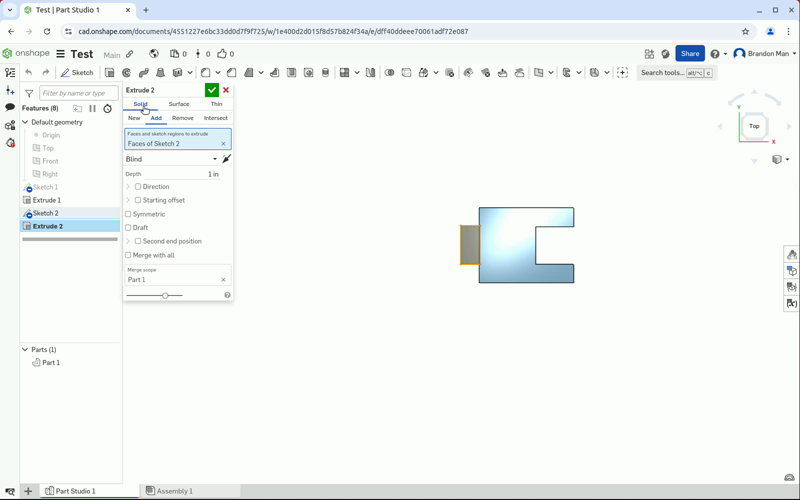
click(143, 106)
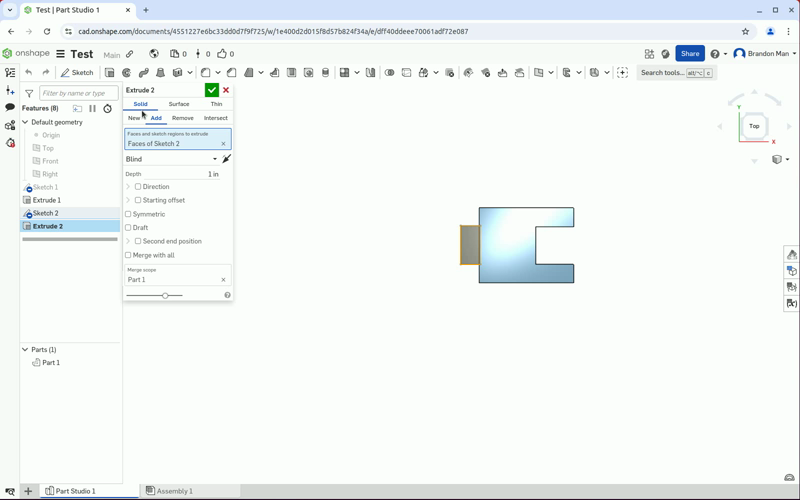
mouse_move(137, 120)
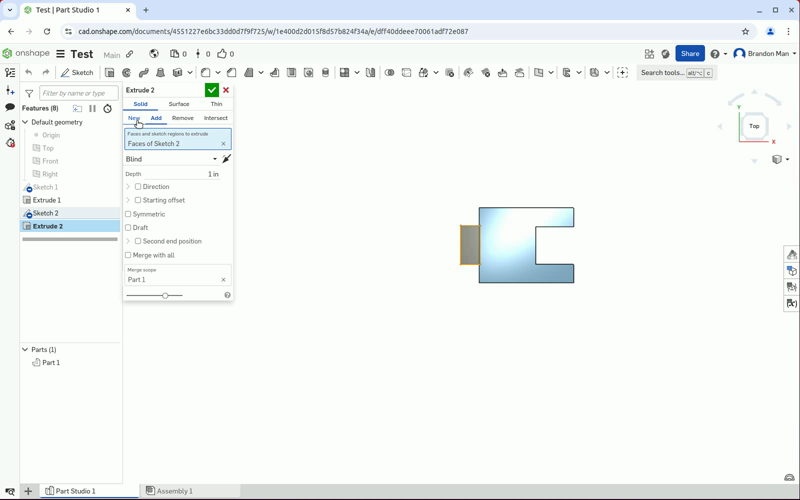
click(137, 120)
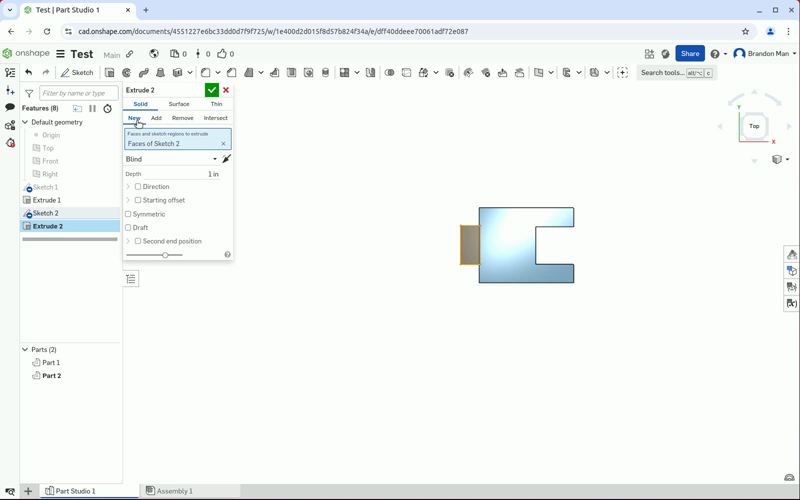
key(tab, 4)
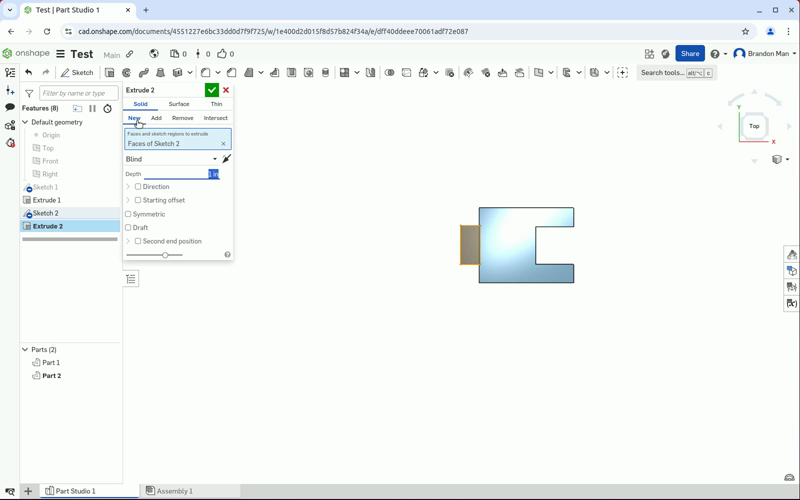
text(11.554)
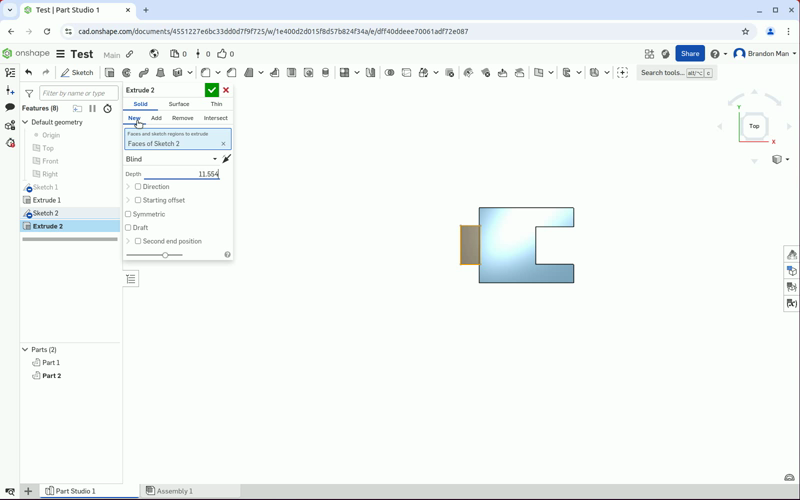
key(enter)
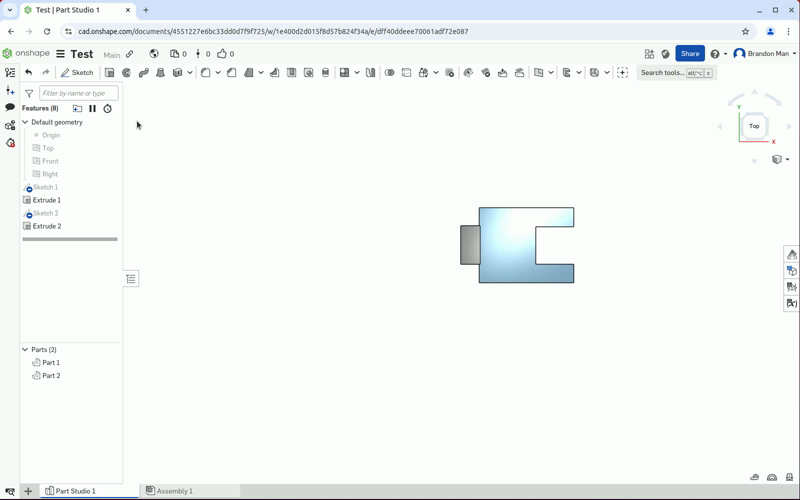
key(shift+h)
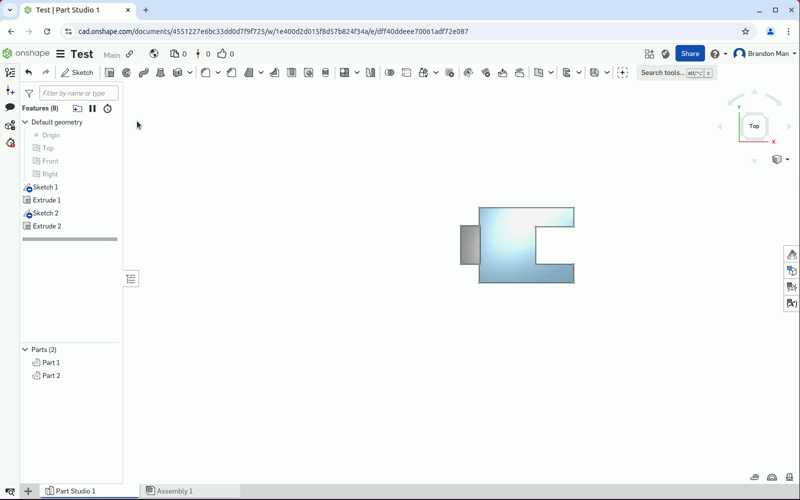
key(shift+h)
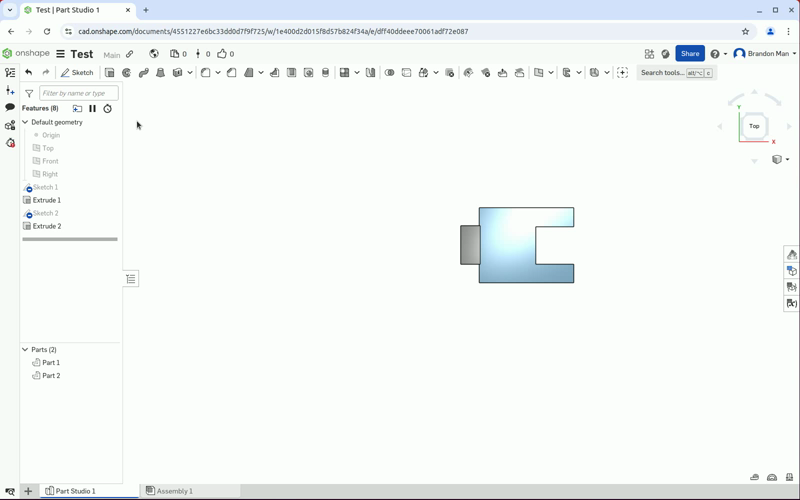
mouse_move(73, 189)
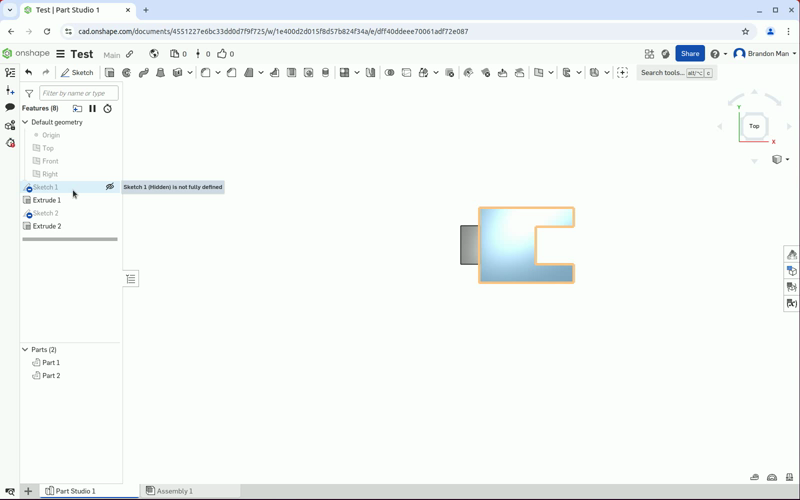
click(73, 189)
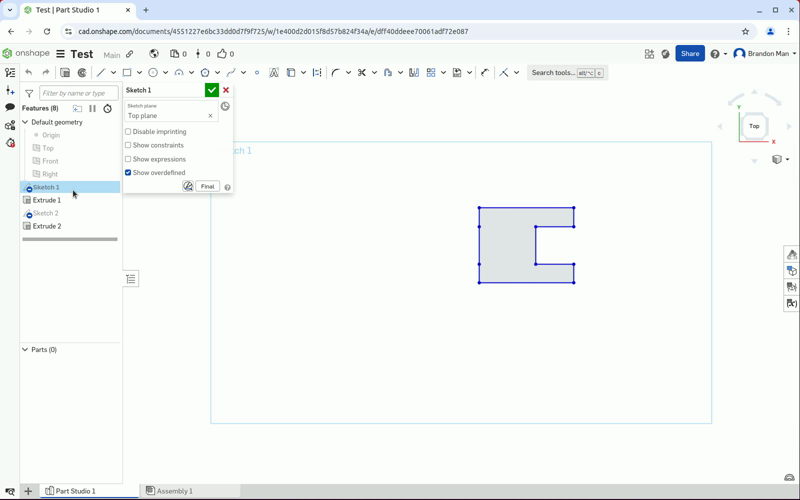
mouse_move(229, 92)
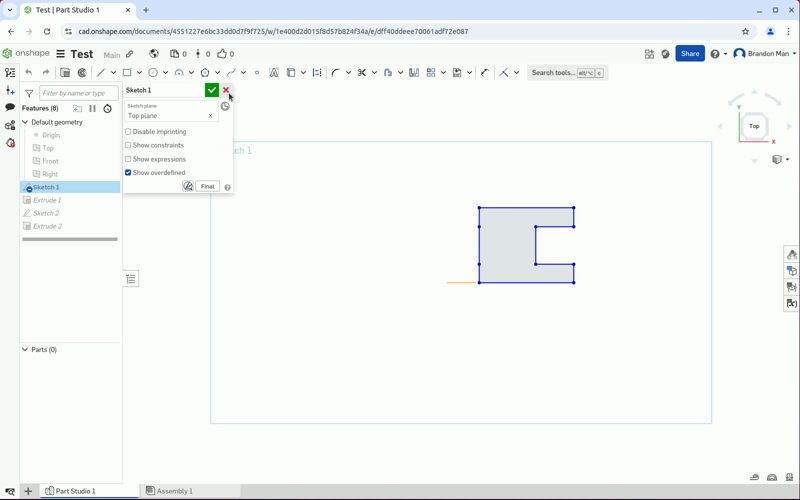
click(229, 92)
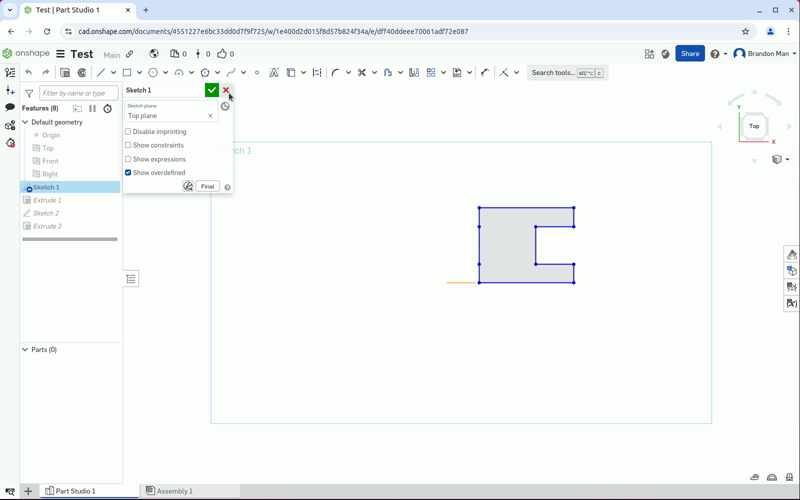
key(shift+s)
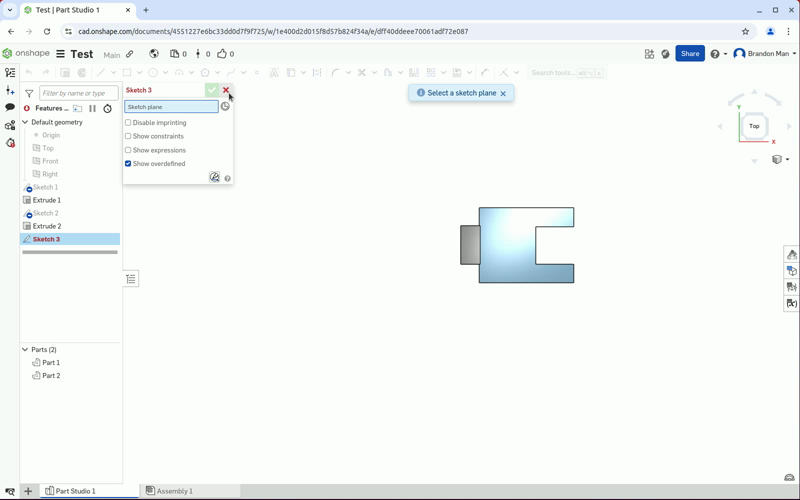
mouse_move(73, 150)
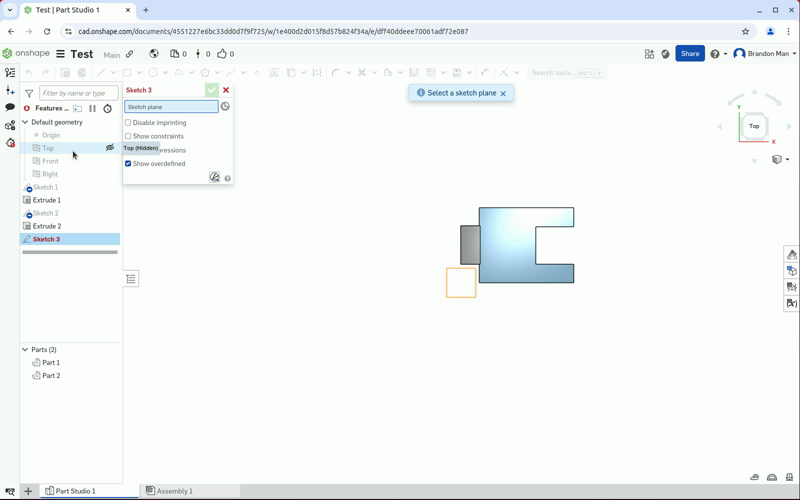
click(73, 150)
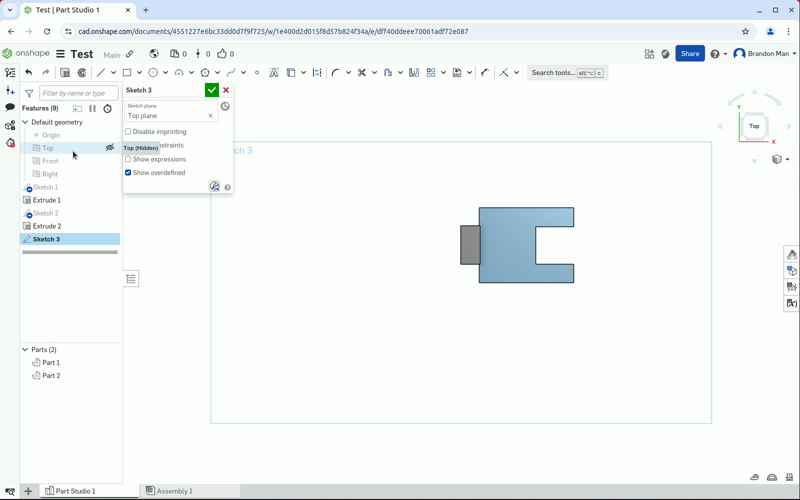
mouse_move(73, 352)
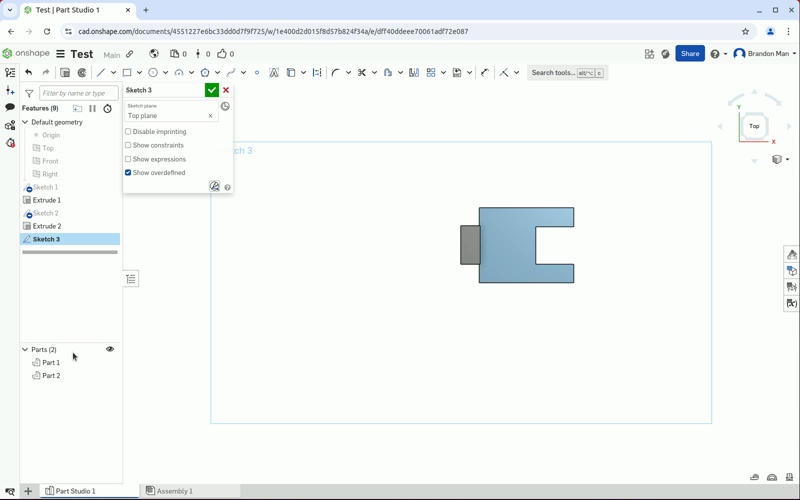
key(y)
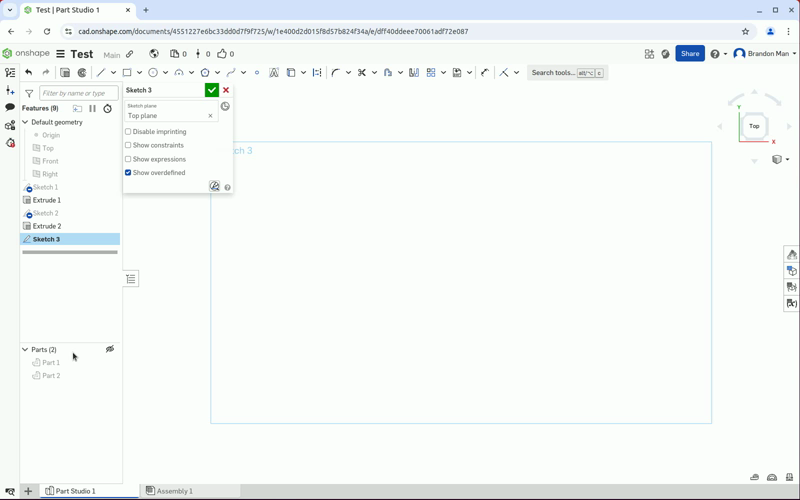
key(l)
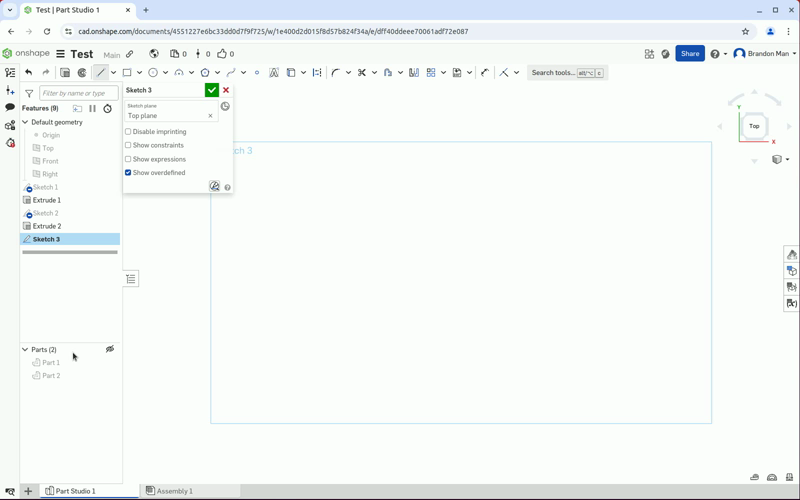
key_down(shift)
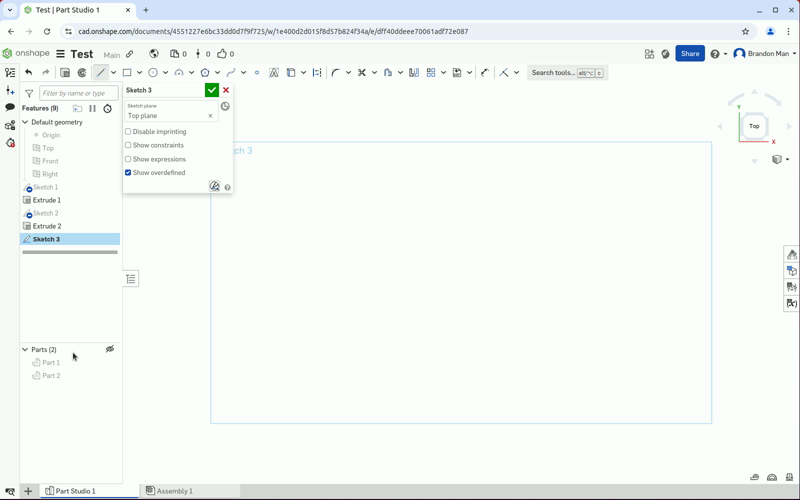
mouse_move(460, 282)
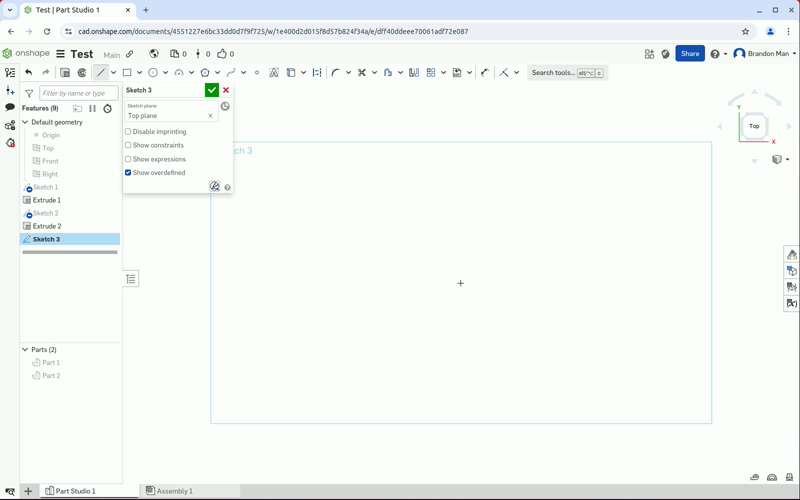
click(460, 282)
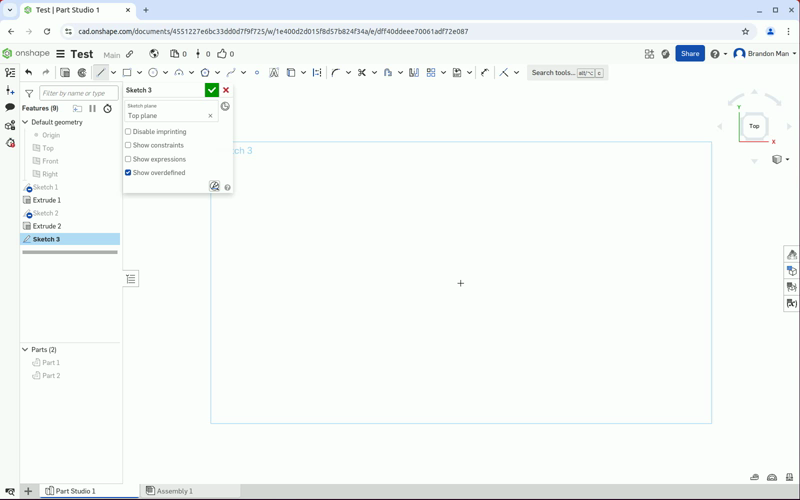
key_up(shift)
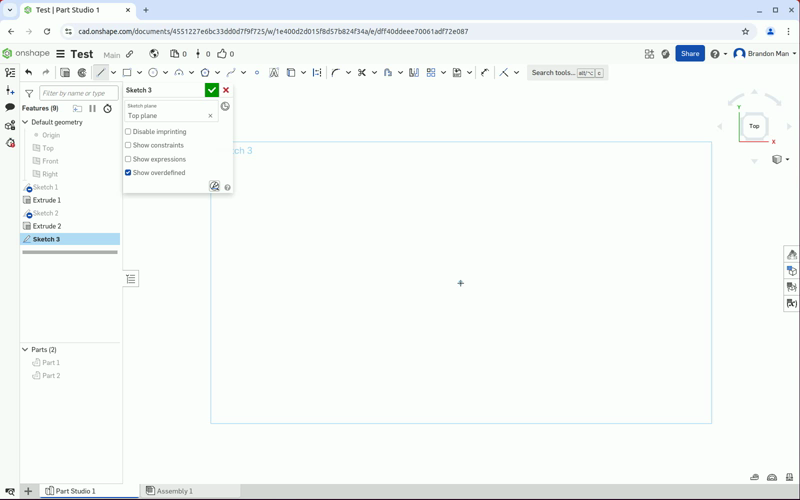
key_down(shift)
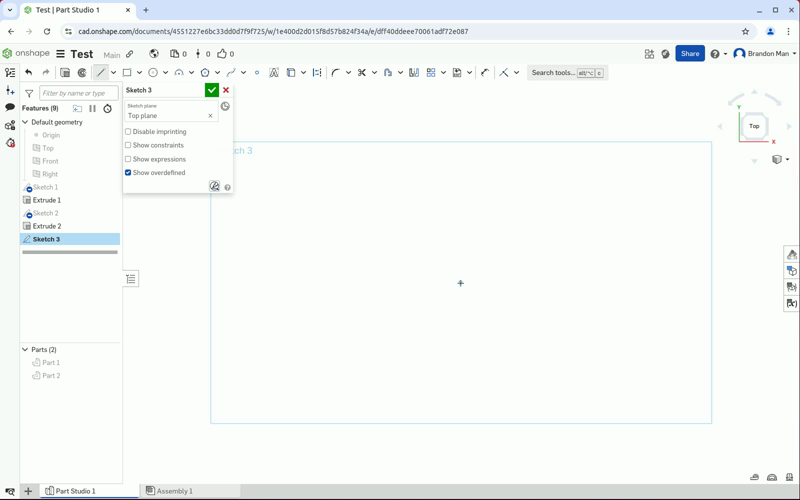
mouse_move(490, 282)
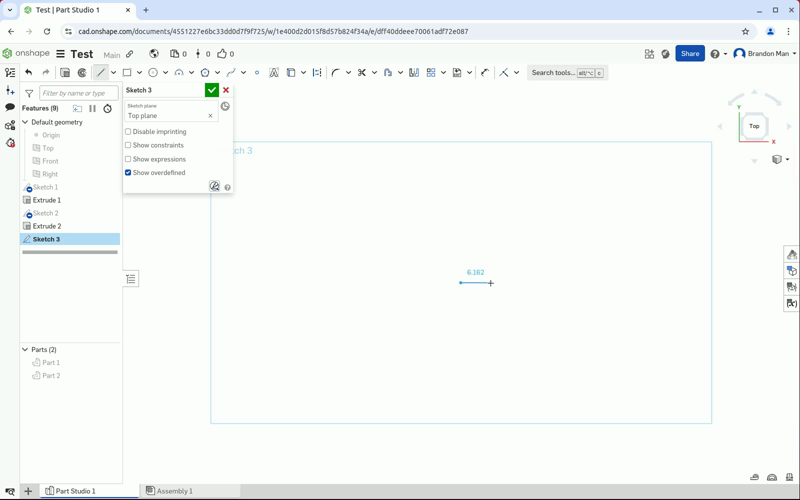
mouse_move(480, 282)
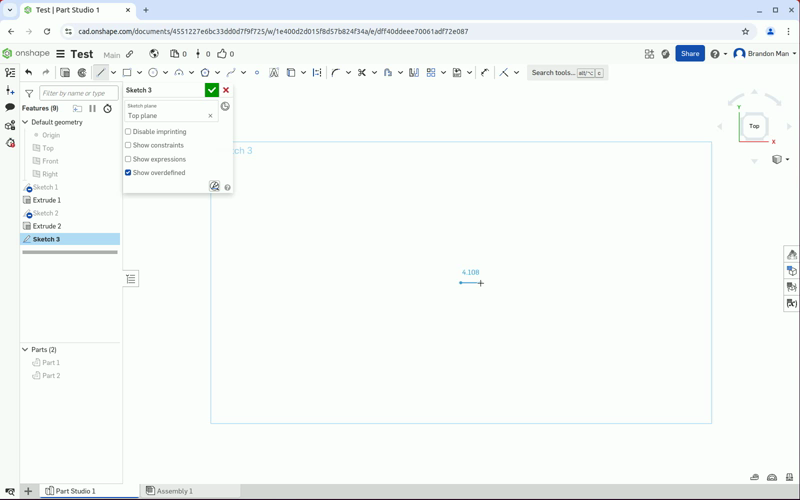
click(480, 282)
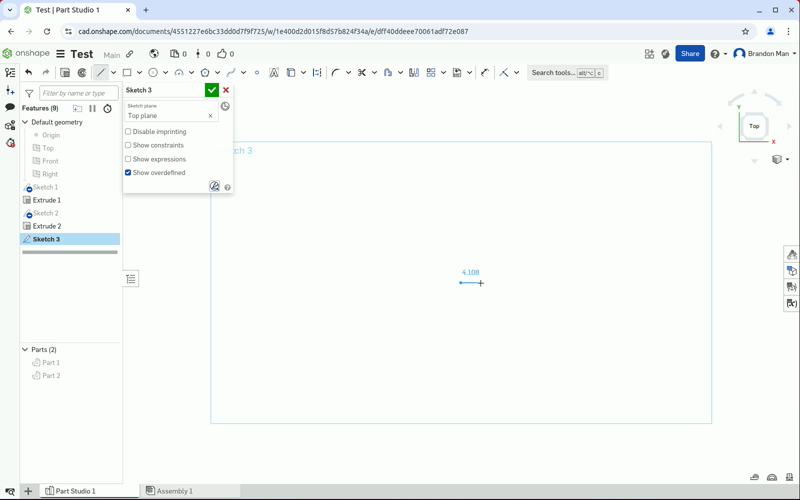
key_up(shift)
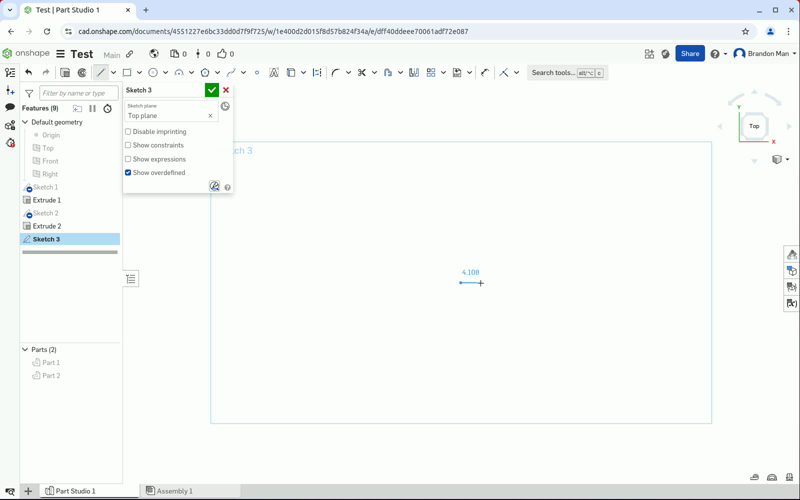
key_down(shift)
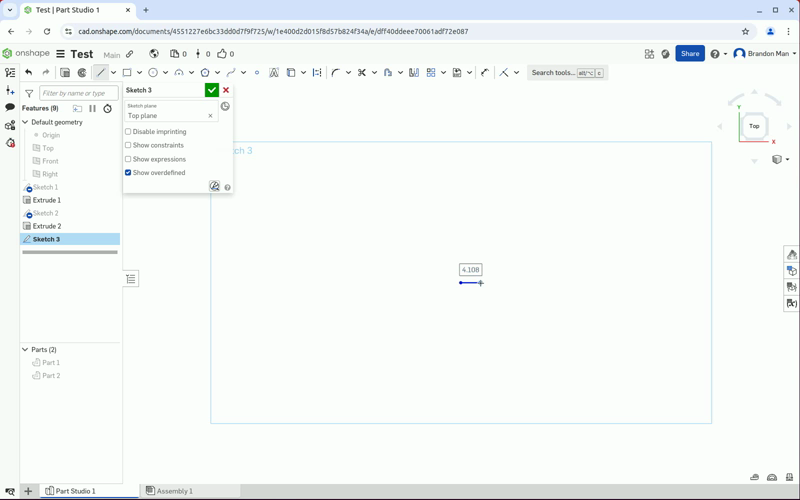
mouse_move(510, 282)
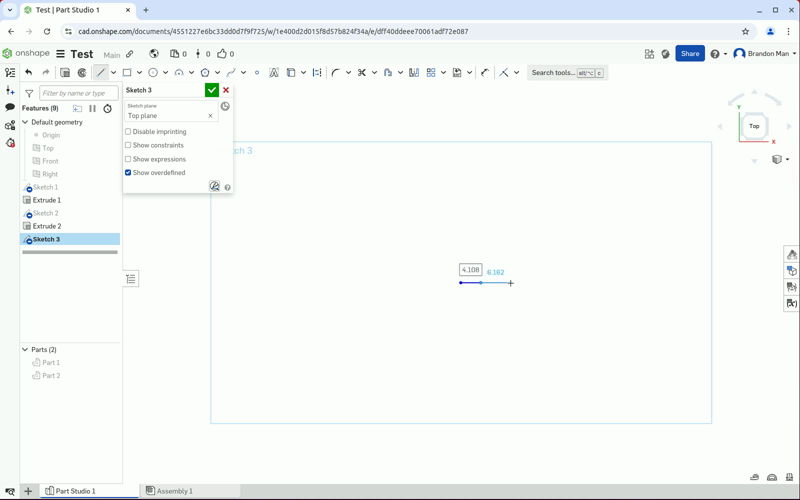
mouse_move(480, 263)
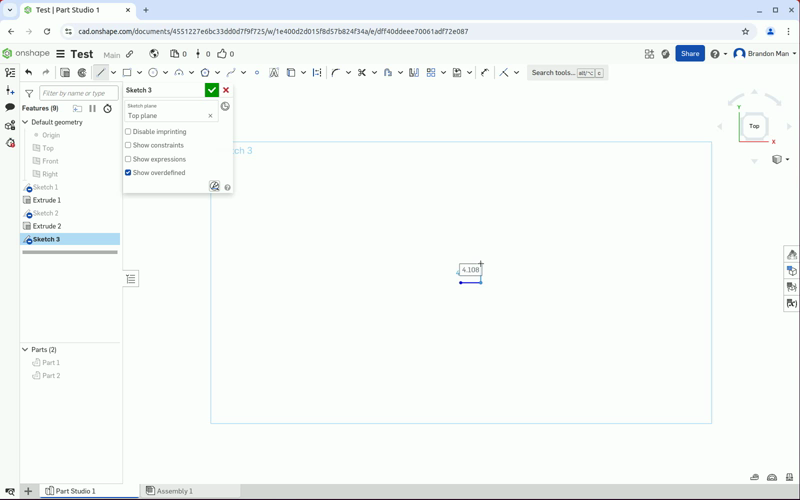
click(480, 263)
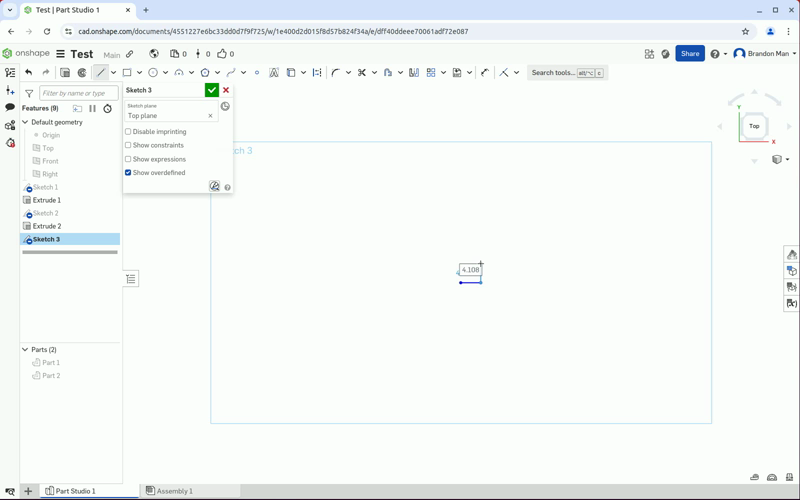
key_up(shift)
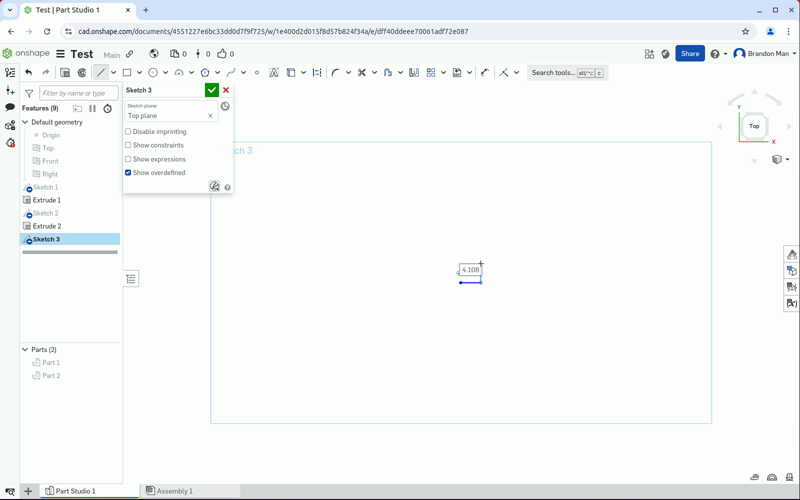
key_down(shift)
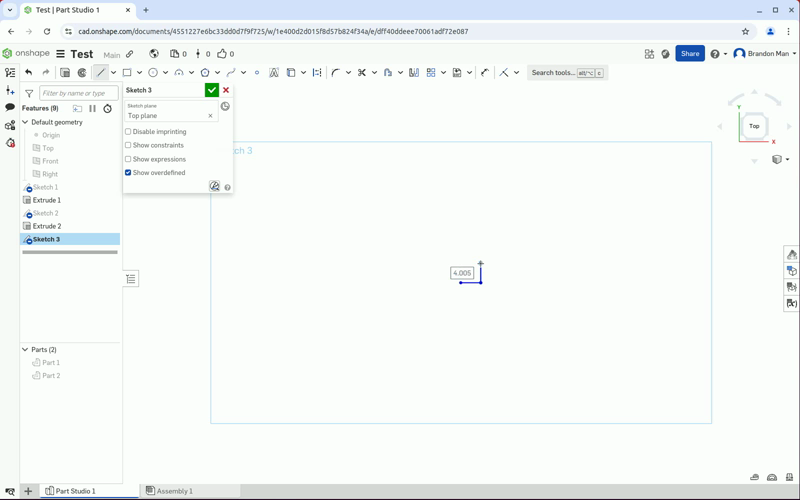
mouse_move(510, 263)
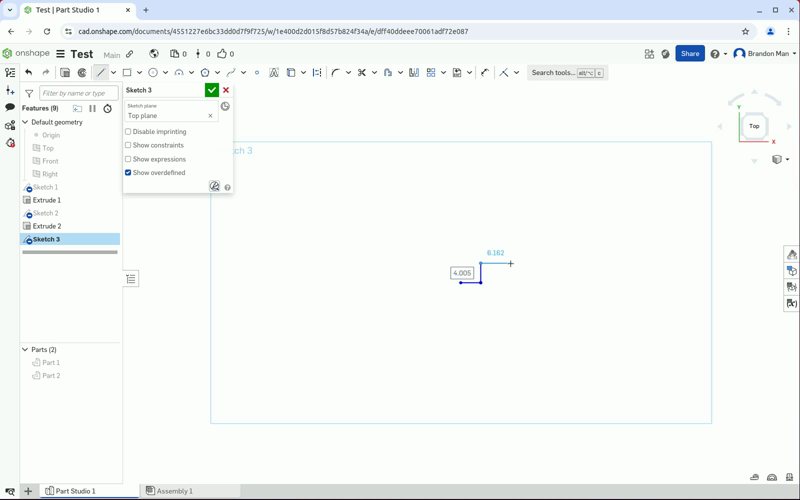
mouse_move(460, 263)
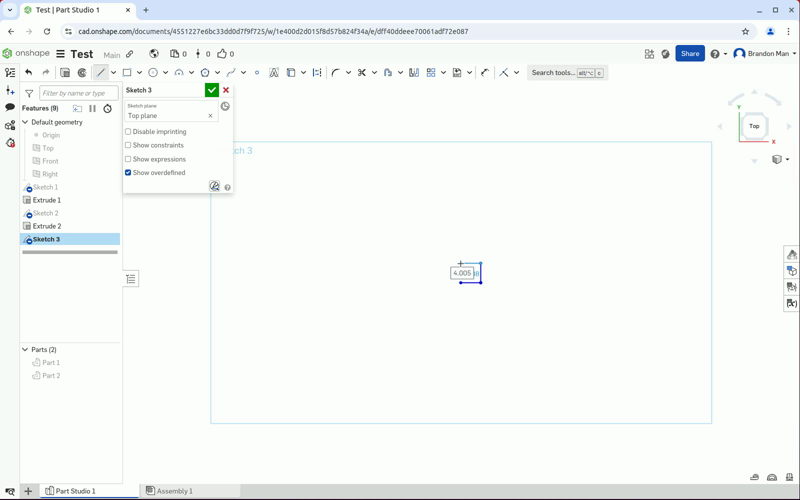
click(460, 263)
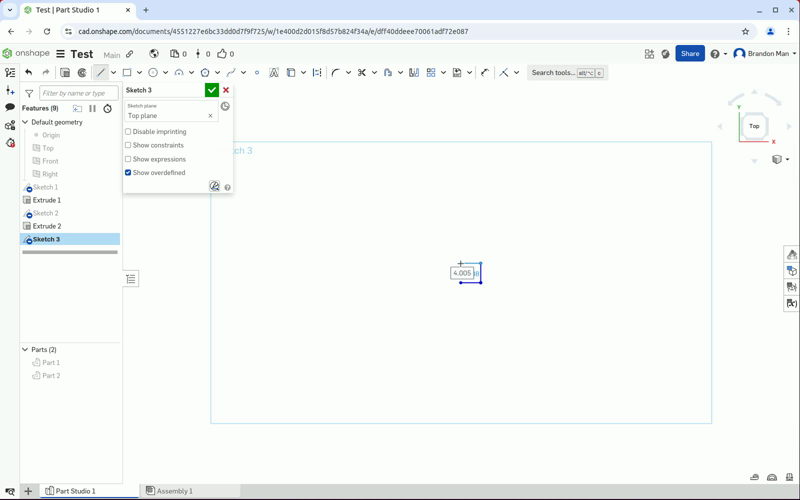
key_up(shift)
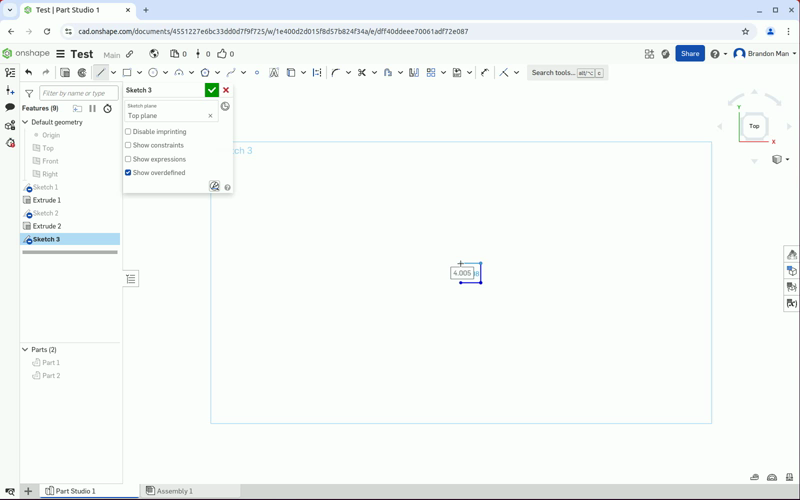
mouse_move(490, 263)
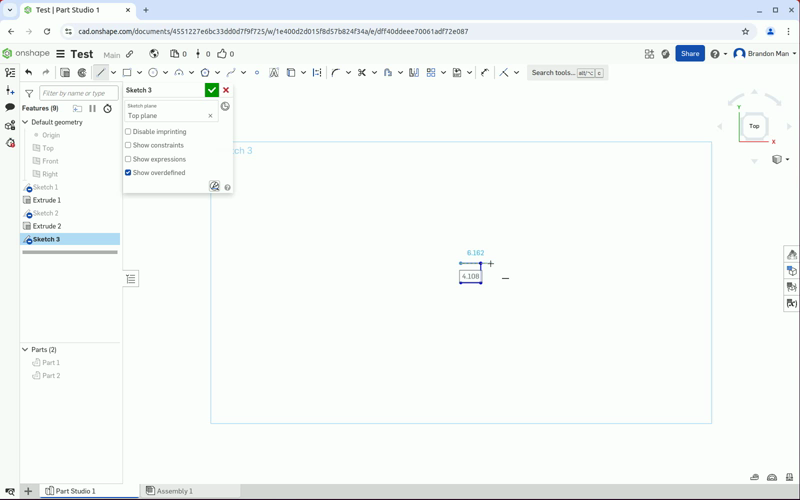
key_down(shift)
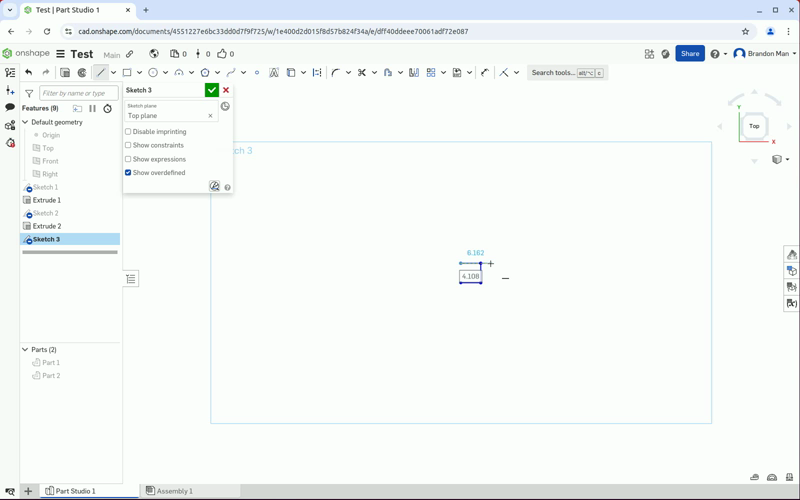
mouse_move(460, 282)
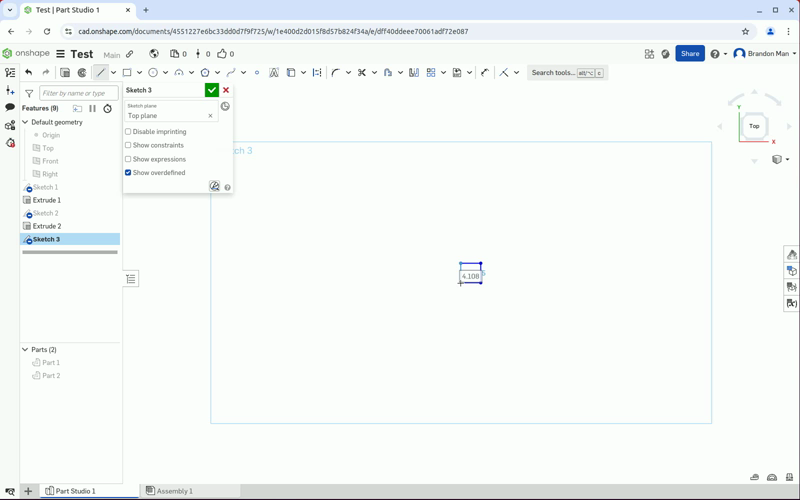
key_up(shift)
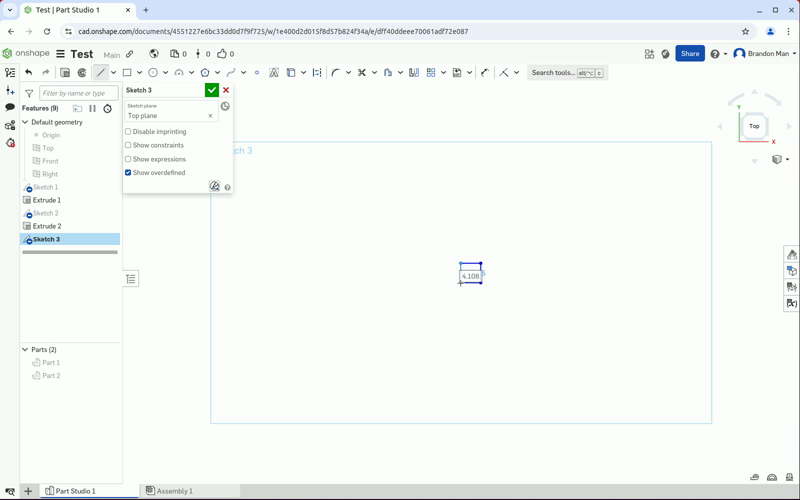
click(460, 282)
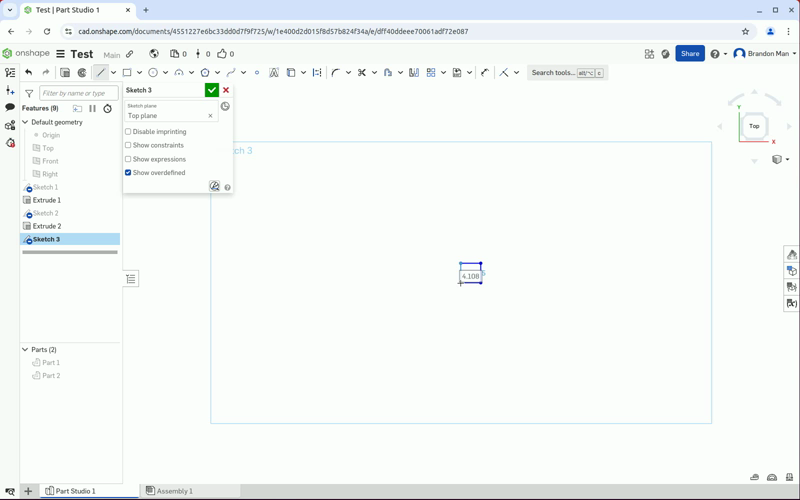
key(esc)
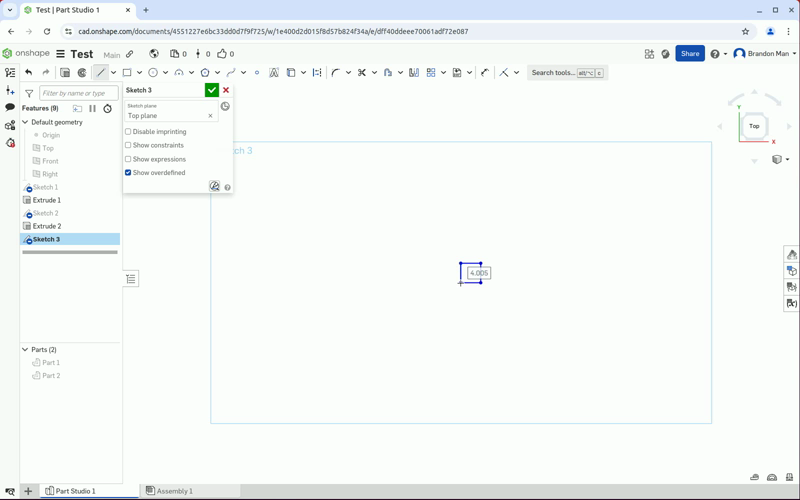
mouse_move(466, 277)
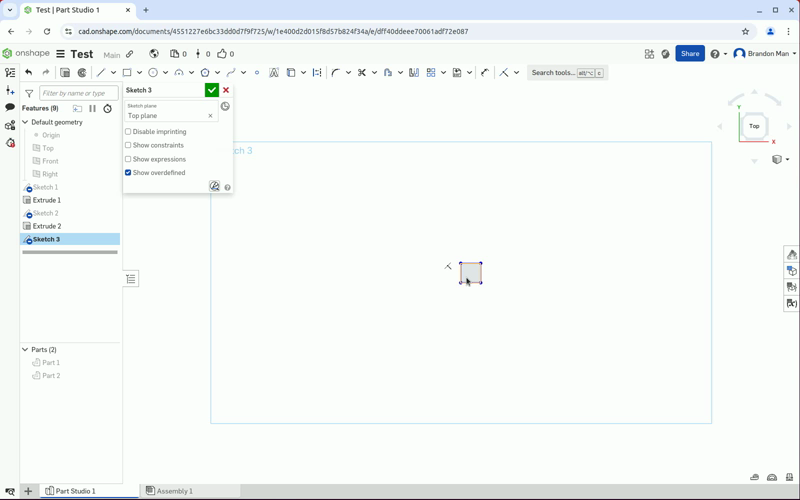
scroll(6)
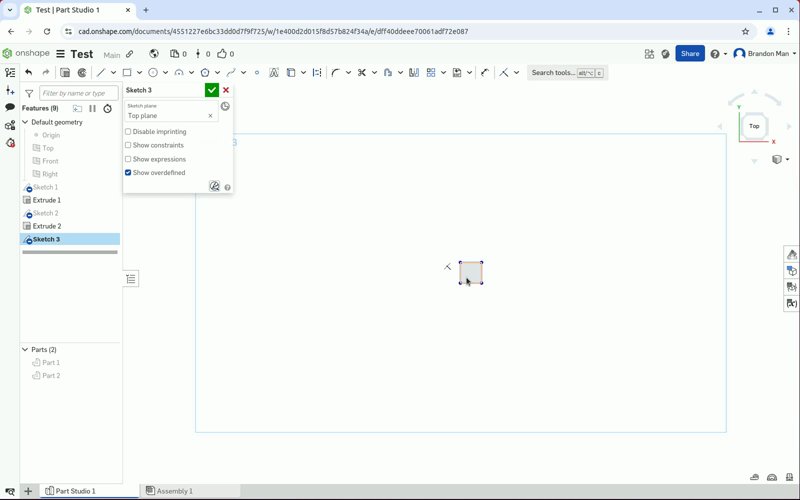
scroll(6)
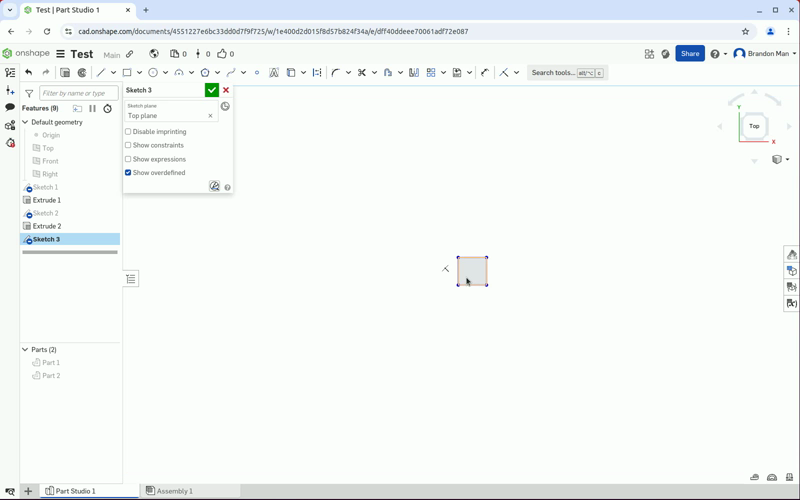
scroll(6)
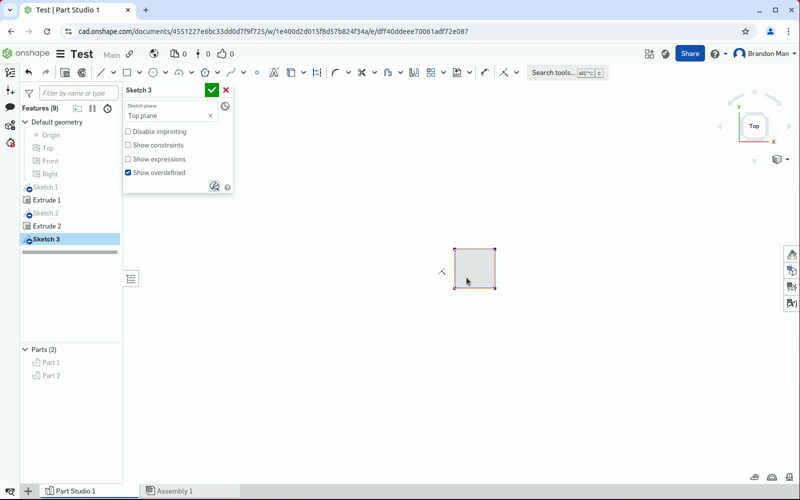
scroll(6)
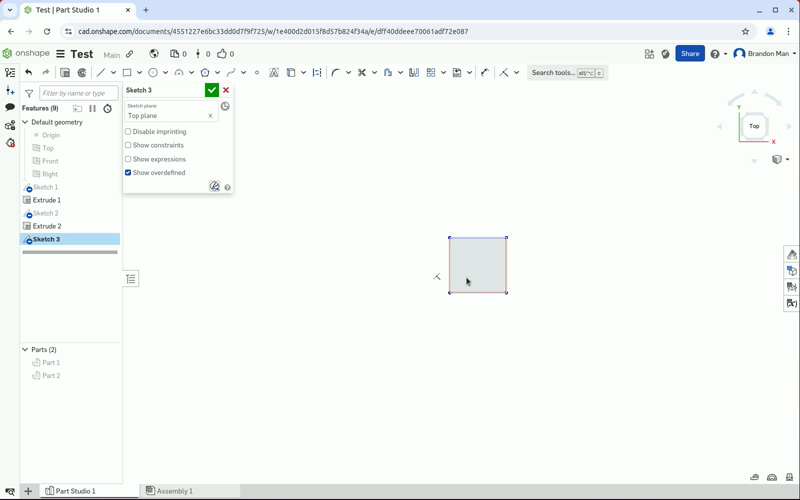
scroll(6)
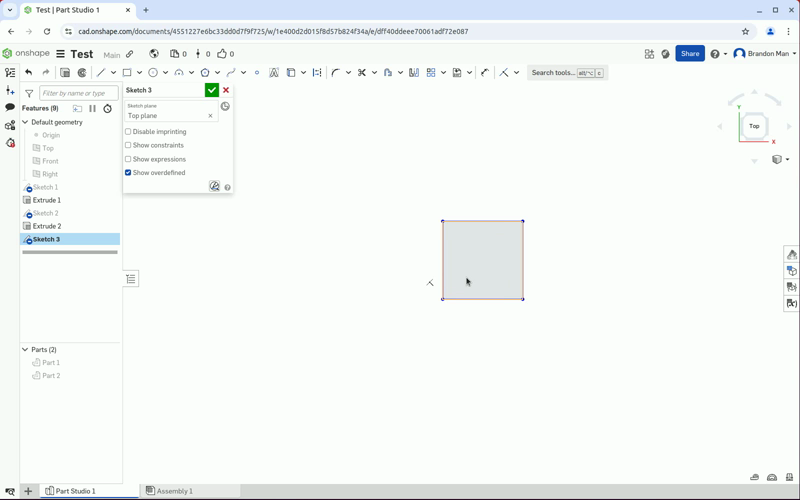
scroll(6)
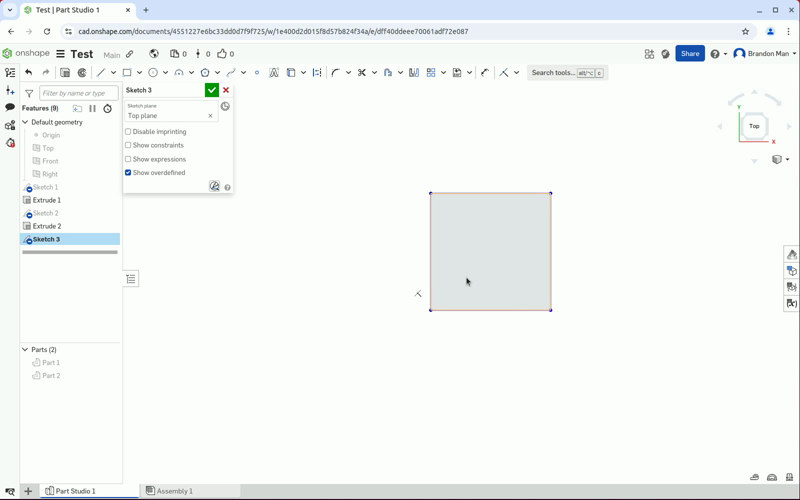
scroll(6)
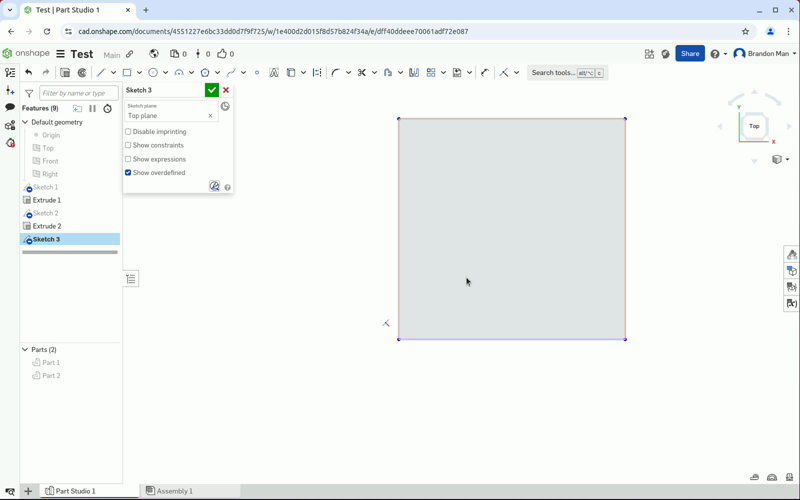
click(466, 277)
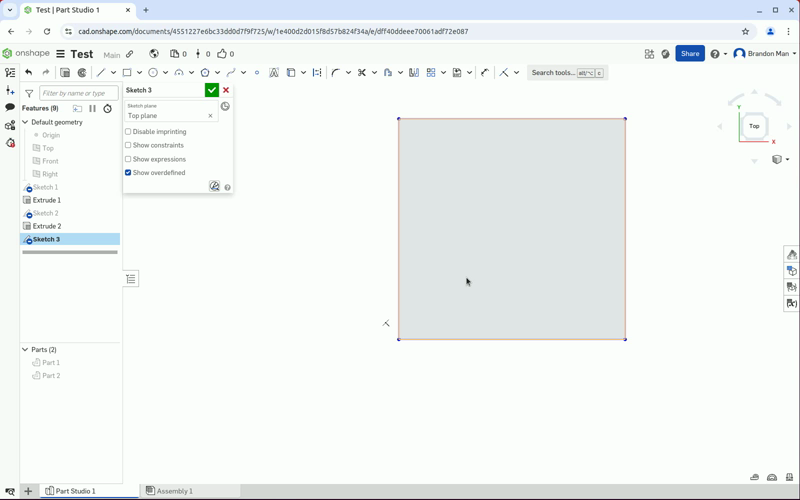
scroll(-6)
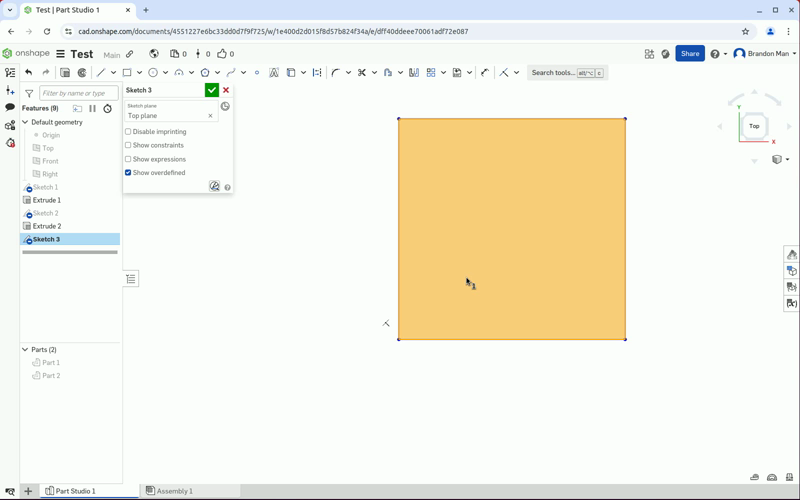
scroll(-6)
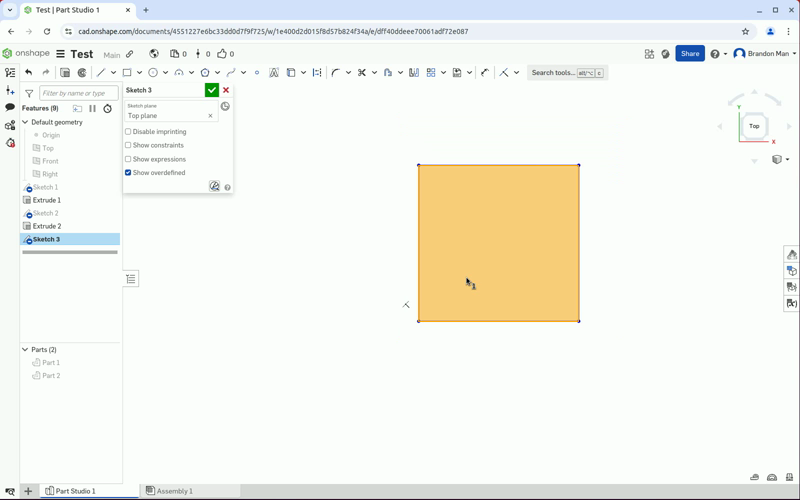
scroll(-6)
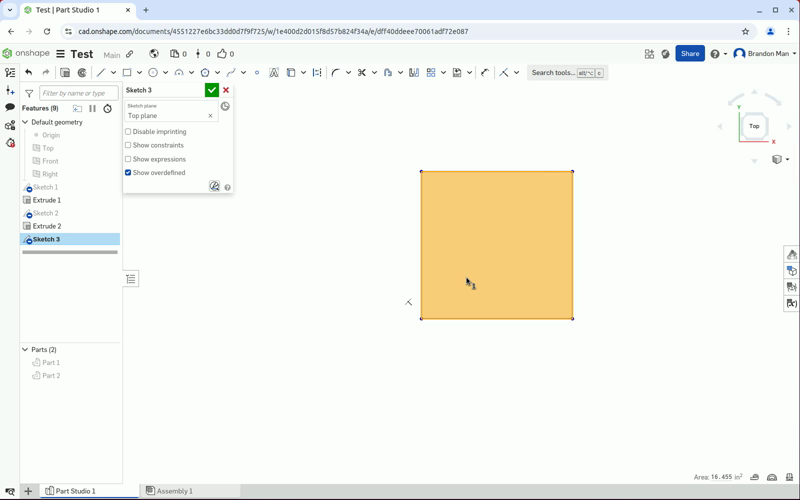
scroll(-6)
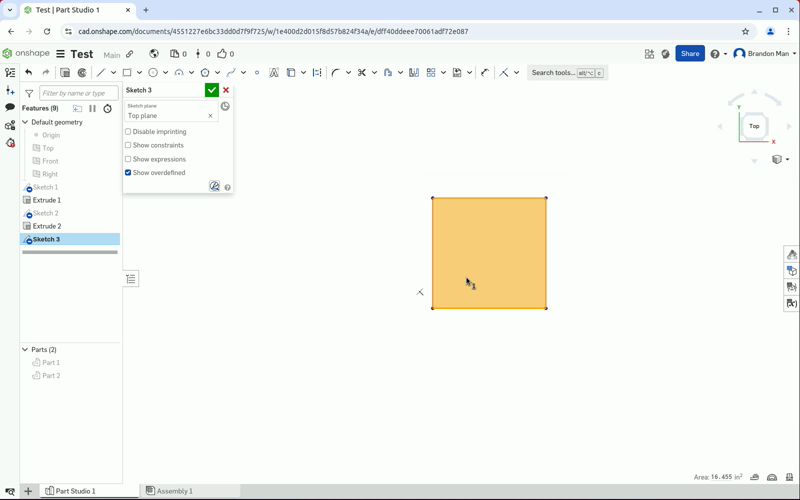
scroll(-6)
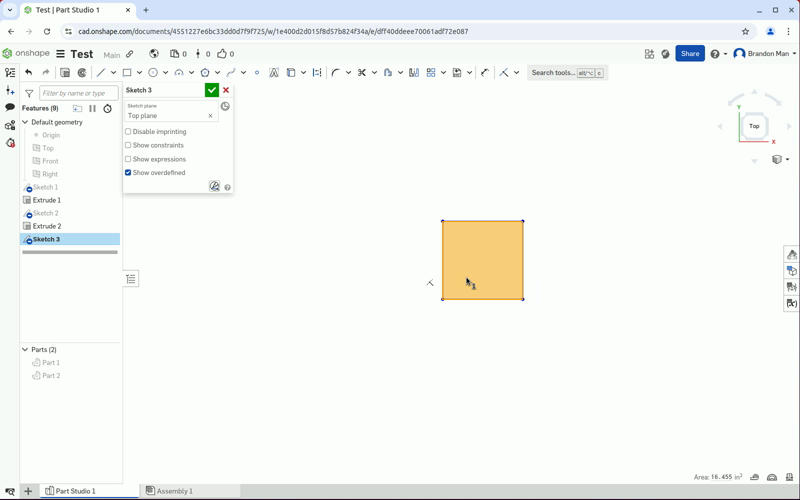
scroll(-6)
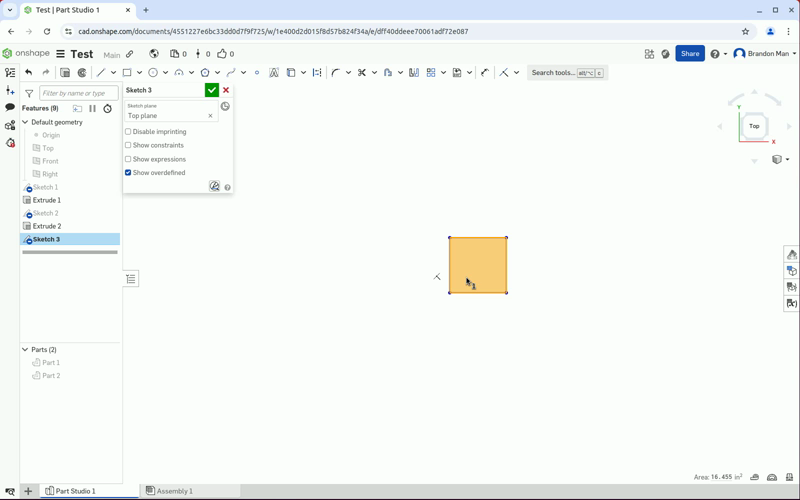
scroll(-6)
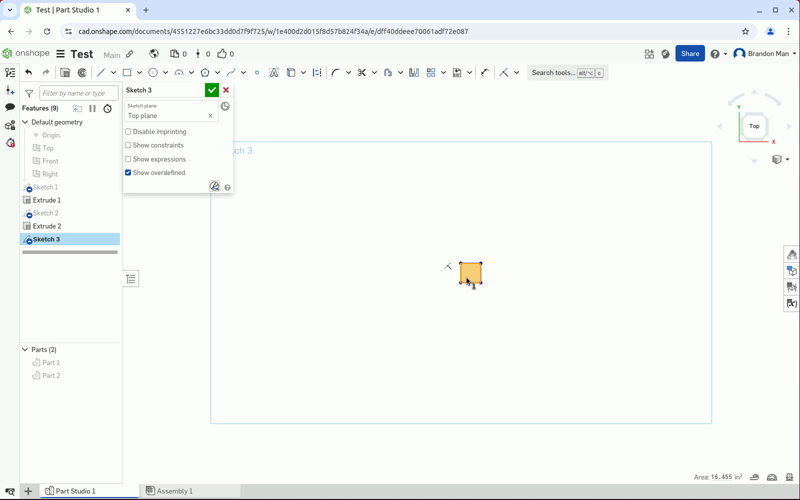
mouse_move(73, 352)
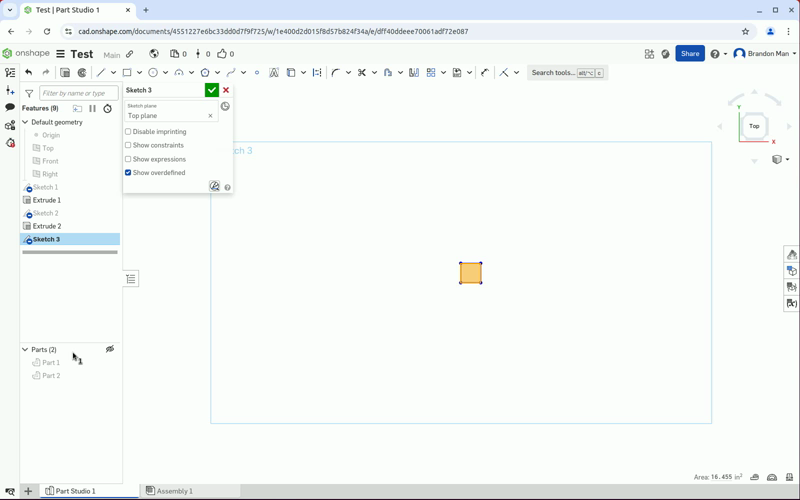
key(shift+y)
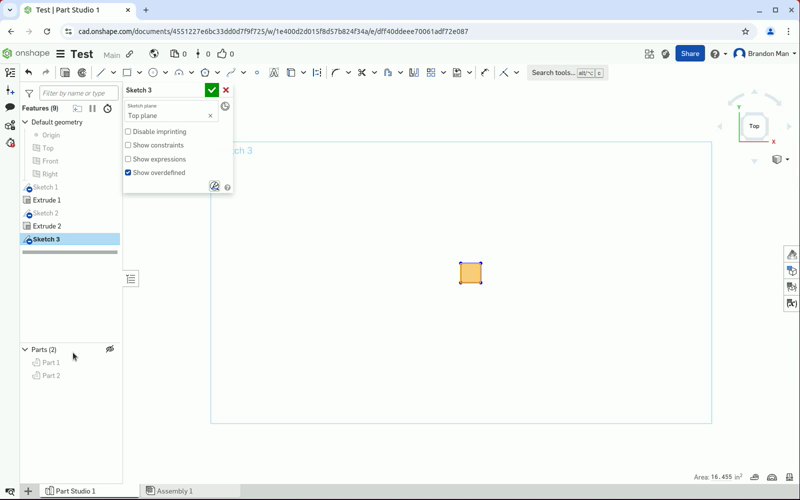
key(shift+e)
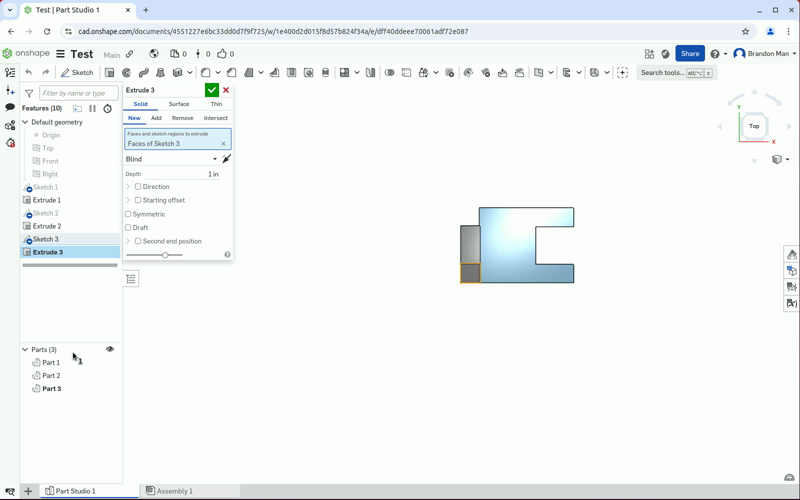
mouse_move(143, 106)
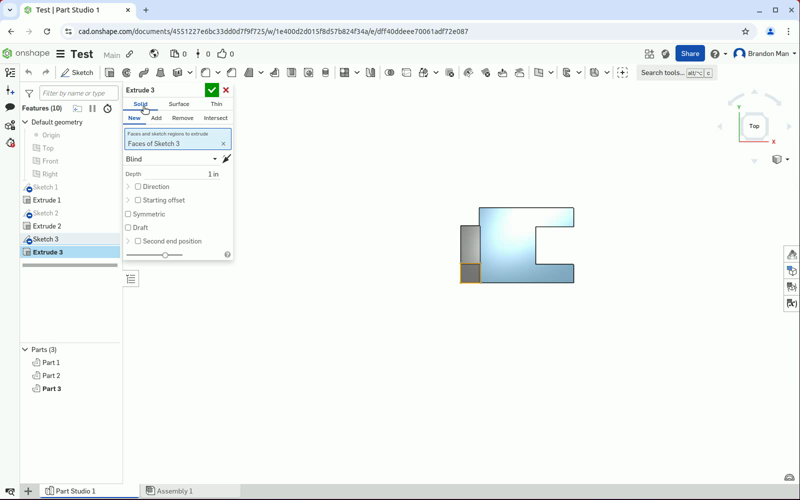
click(143, 106)
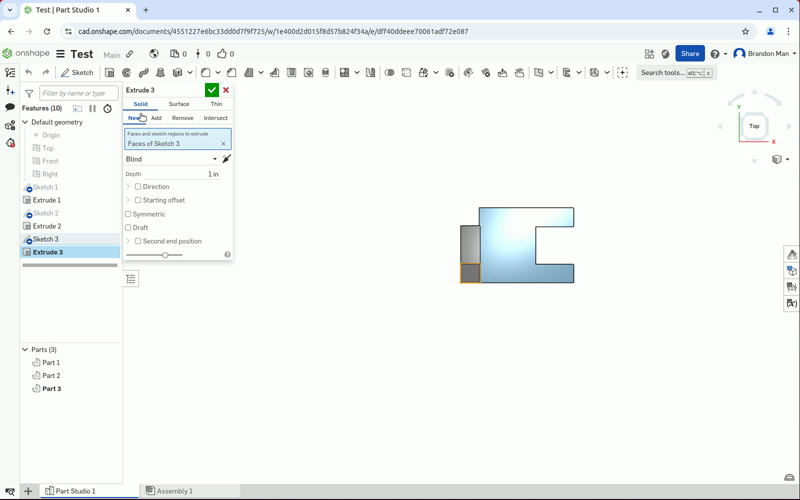
mouse_move(137, 120)
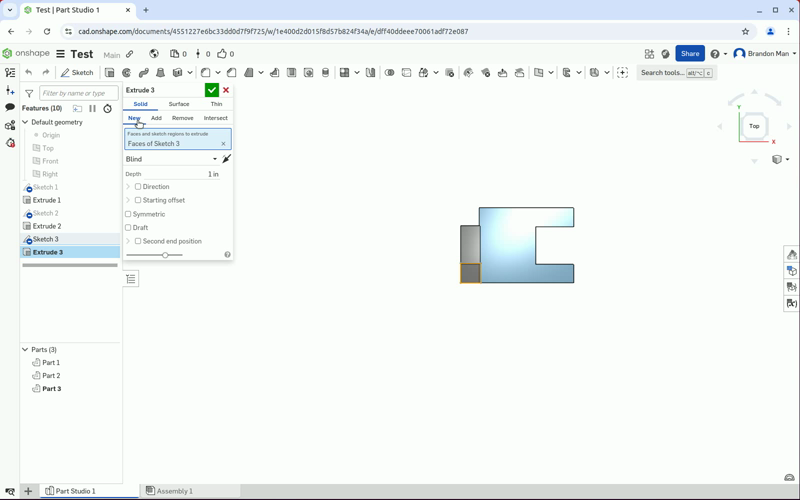
click(137, 120)
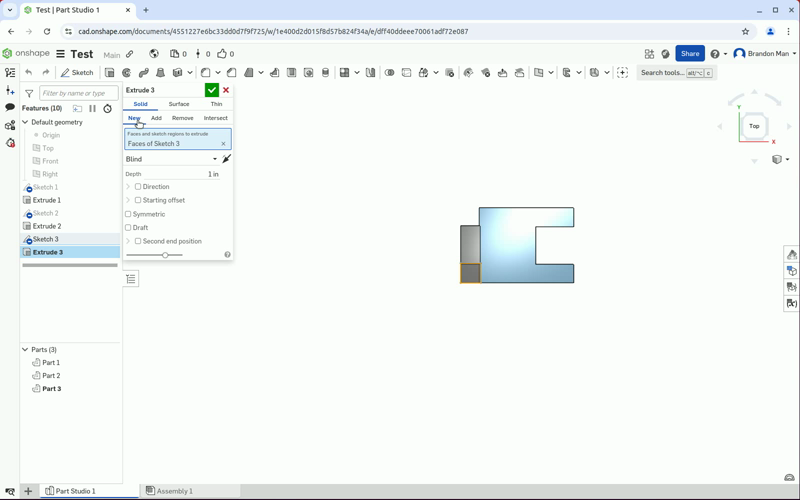
key(tab, 4)
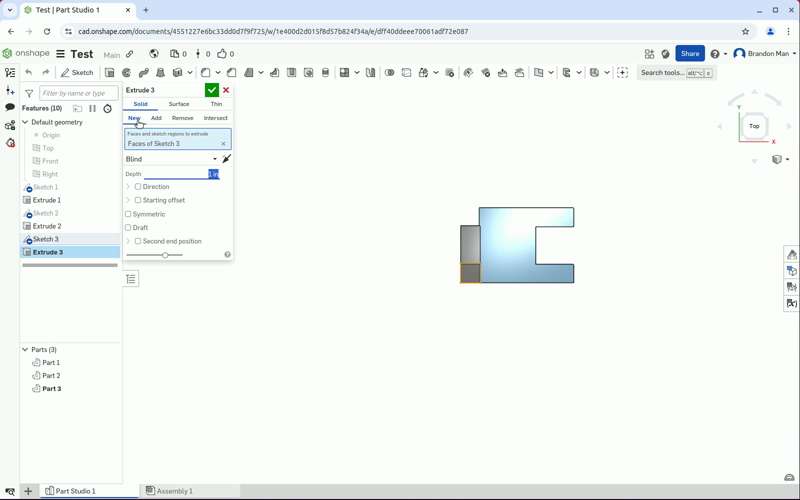
text(15.405)
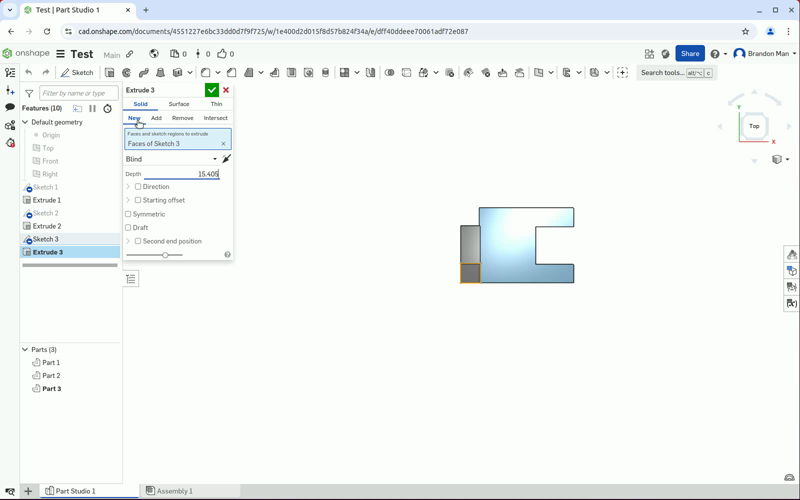
key(enter)
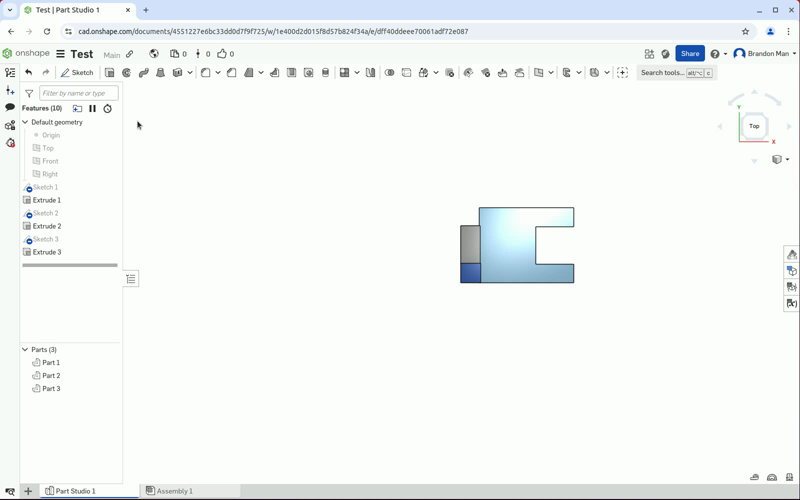
key(shift+h)
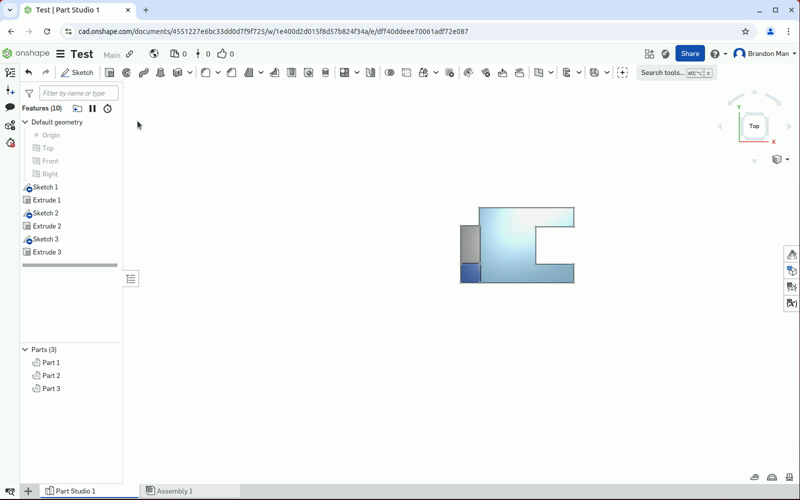
key(shift+h)
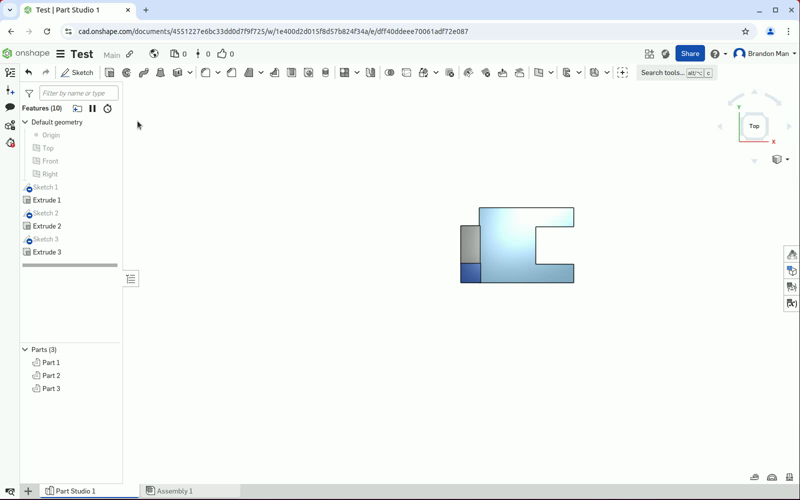
mouse_move(73, 189)
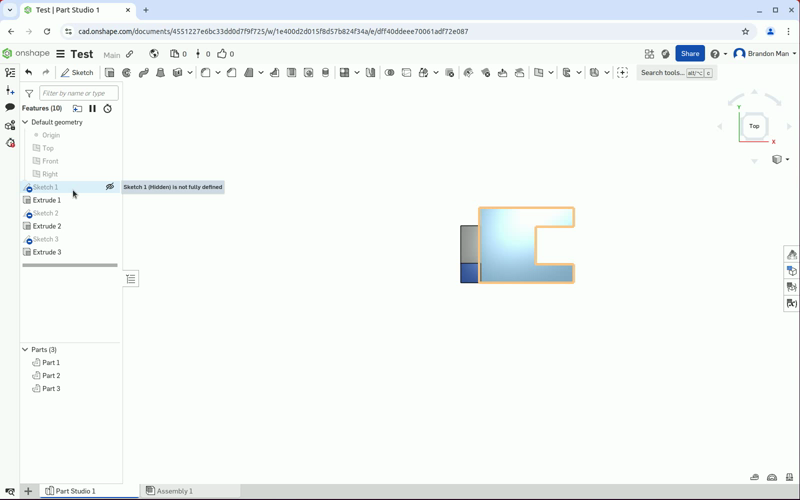
click(73, 189)
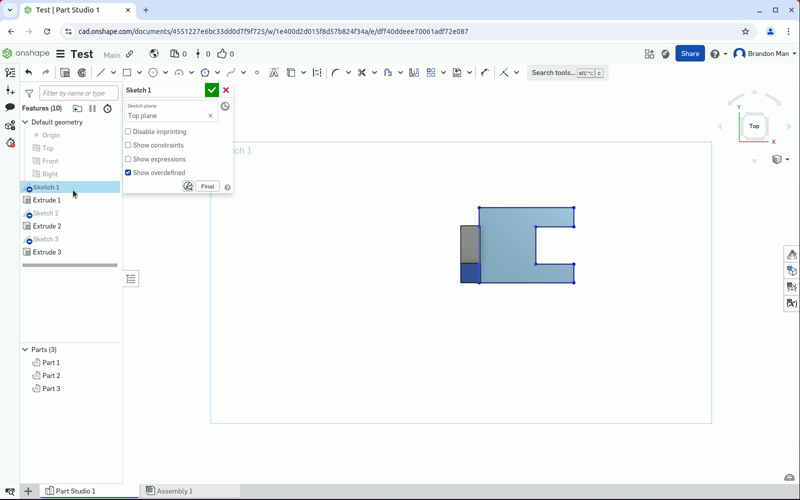
mouse_move(229, 92)
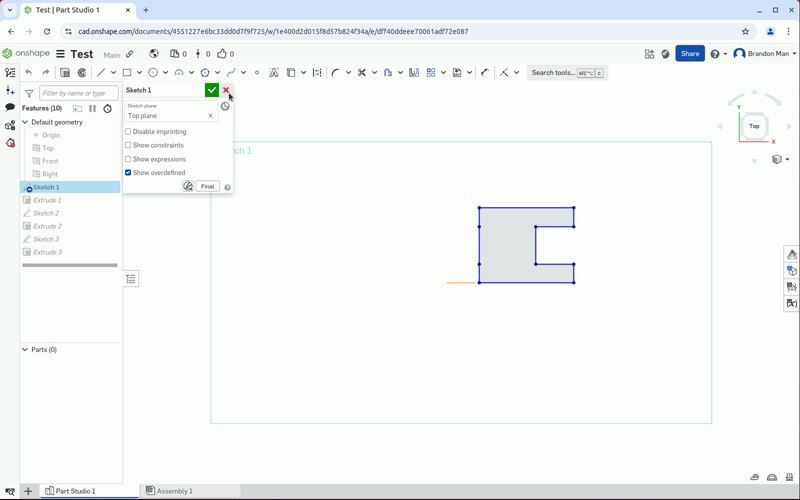
click(229, 92)
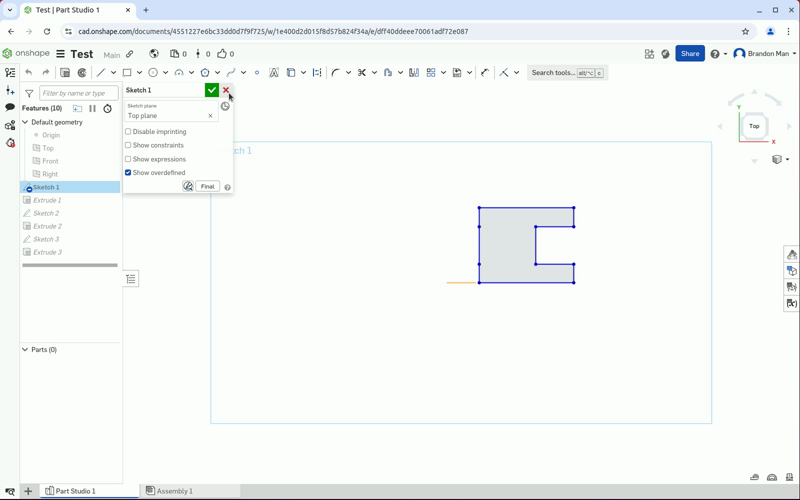
key(shift+s)
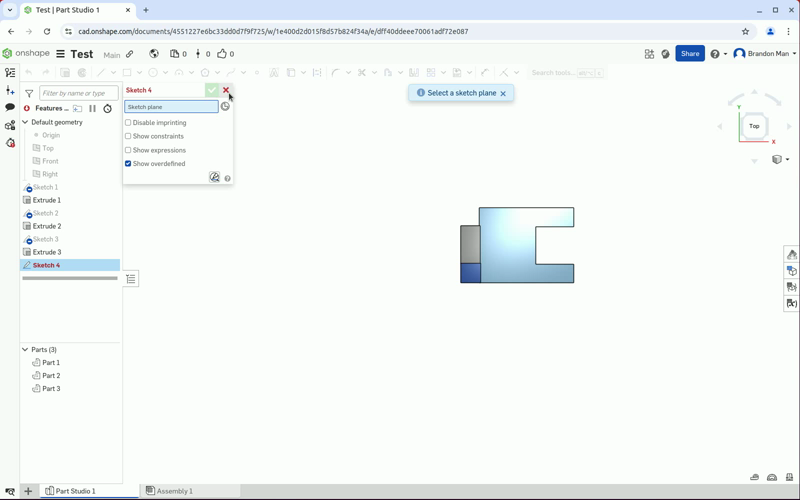
mouse_move(73, 150)
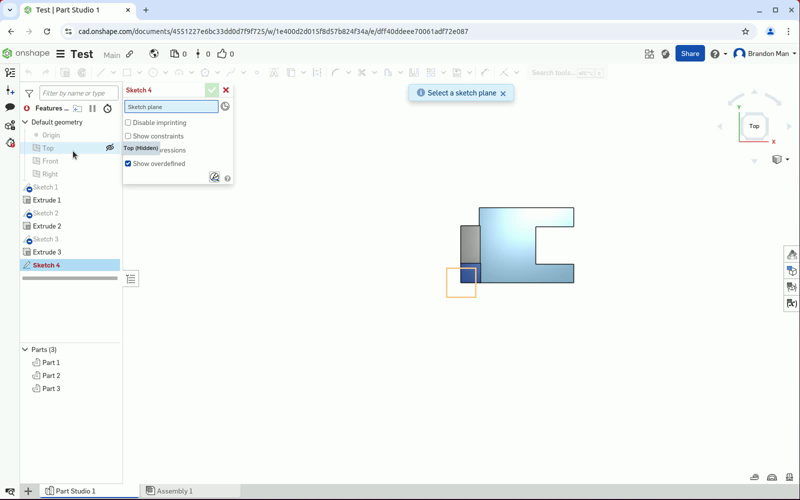
click(73, 150)
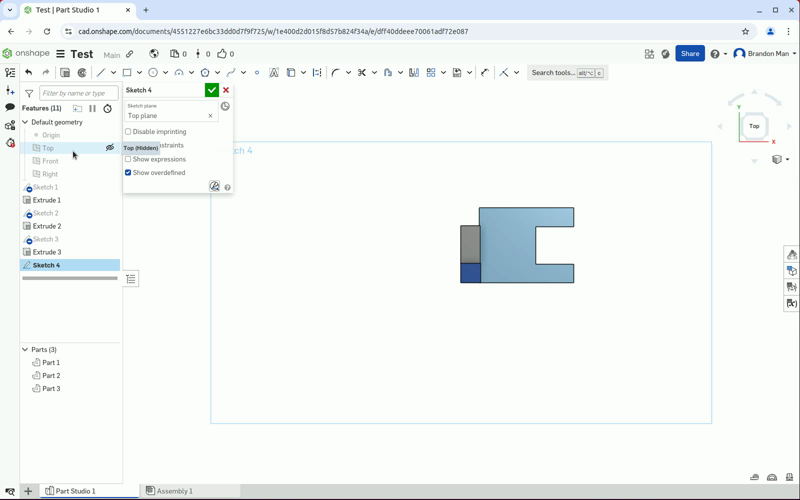
mouse_move(73, 352)
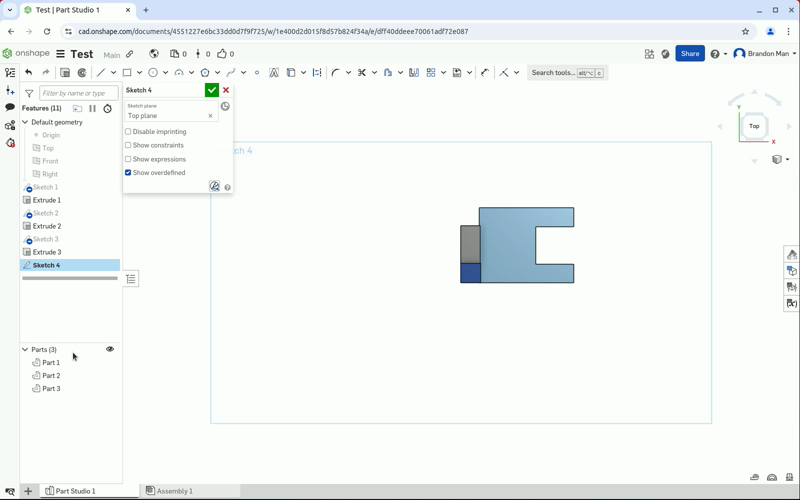
key(y)
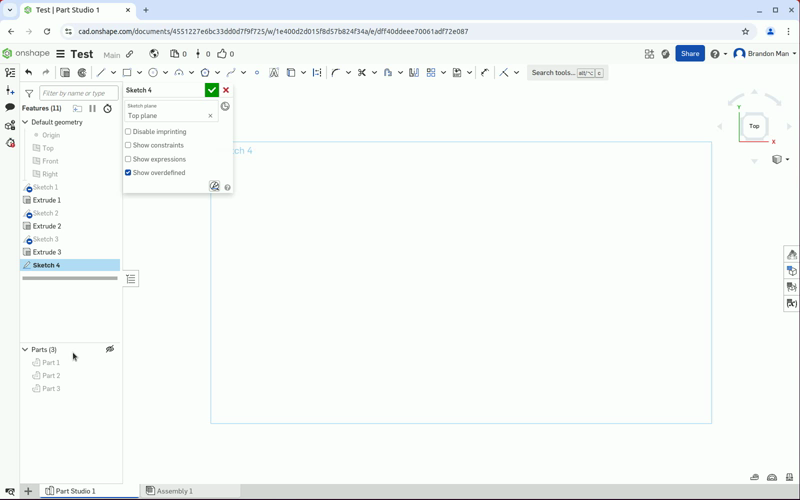
key(l)
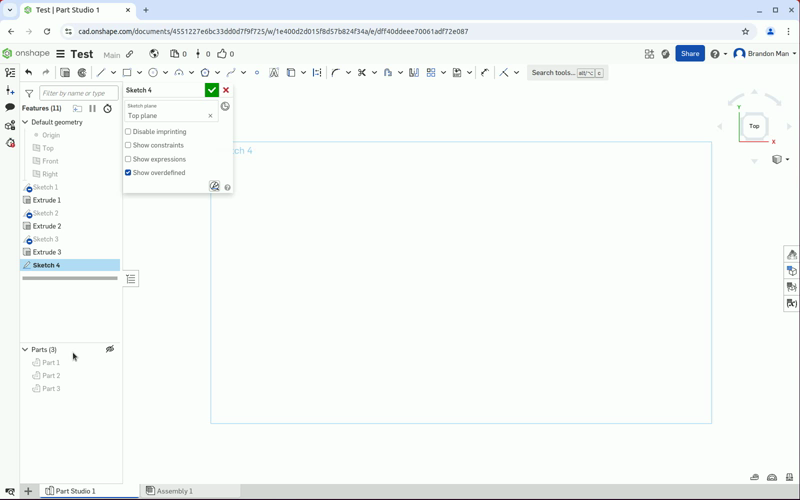
key_down(shift)
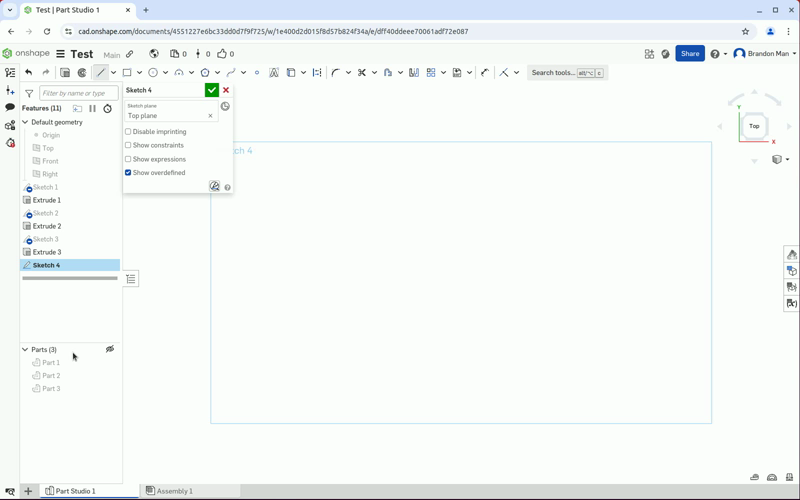
mouse_move(460, 226)
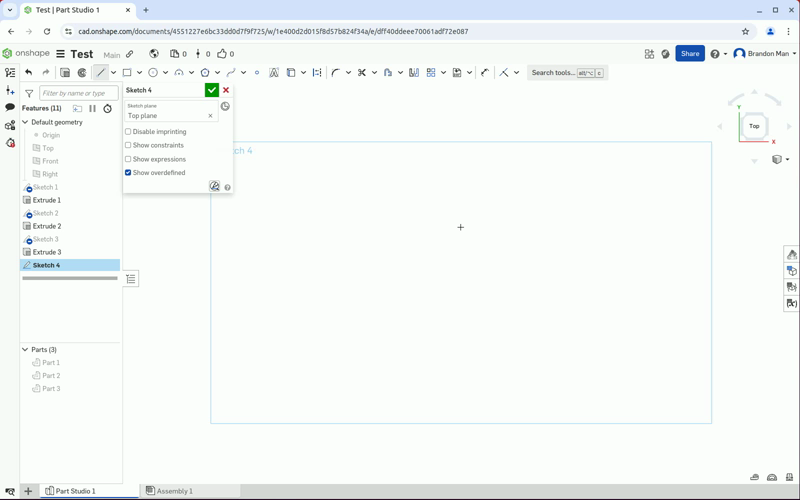
click(460, 226)
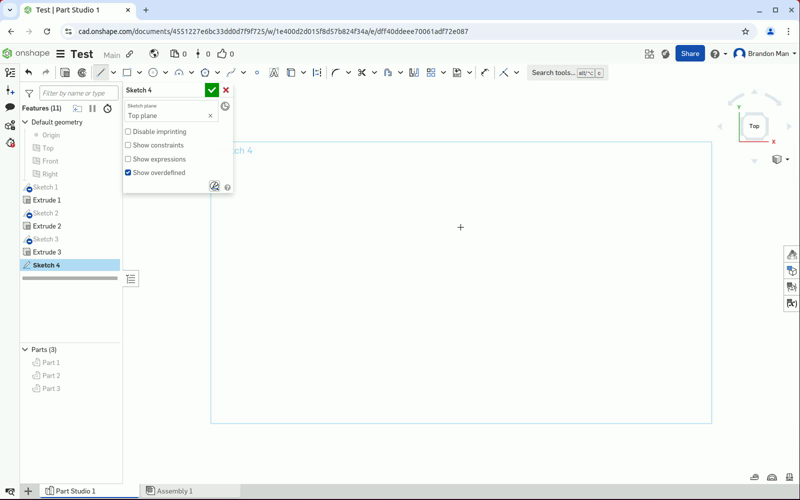
key_up(shift)
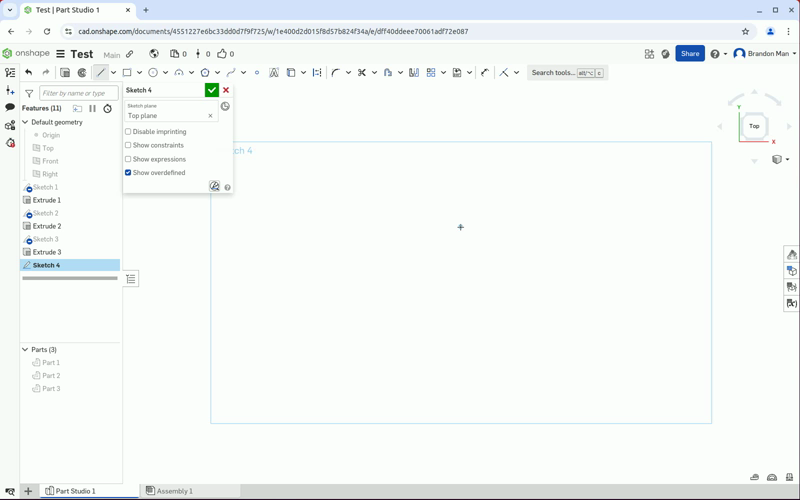
key_down(shift)
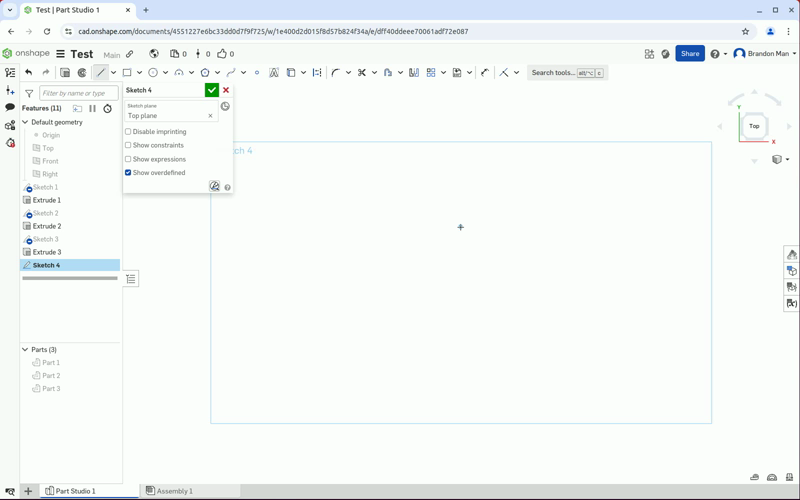
mouse_move(490, 226)
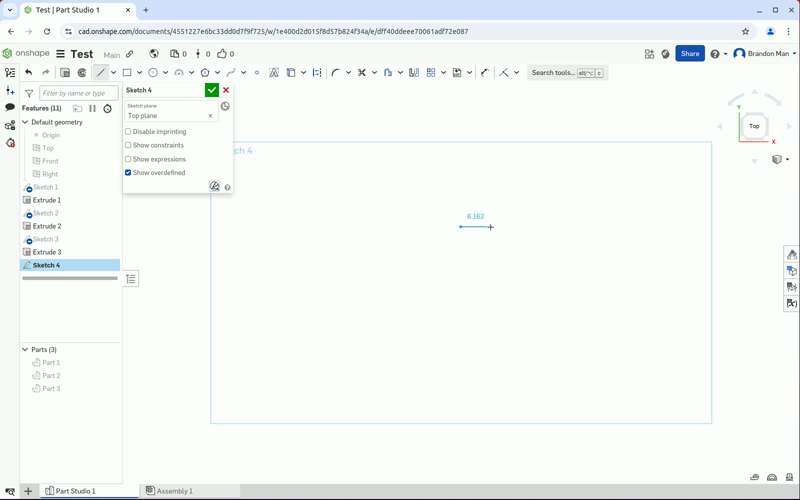
mouse_move(480, 226)
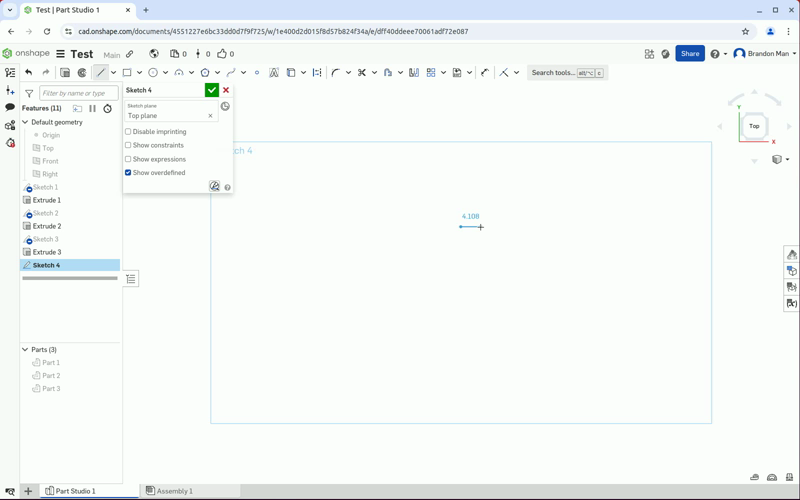
click(480, 226)
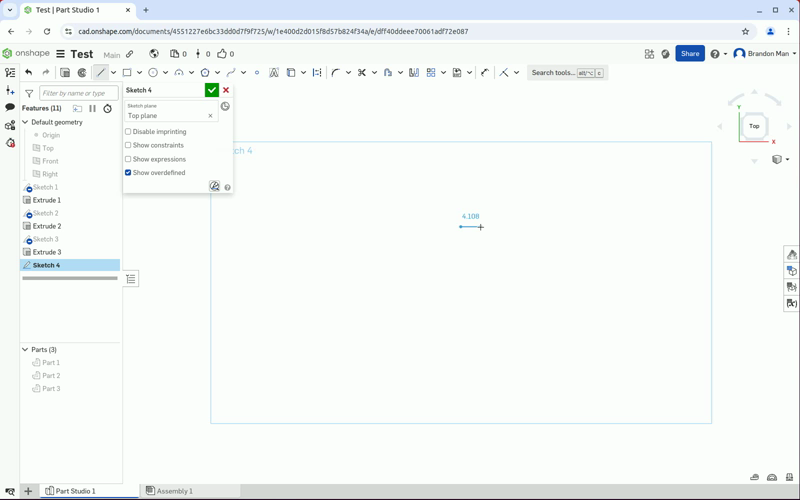
key_up(shift)
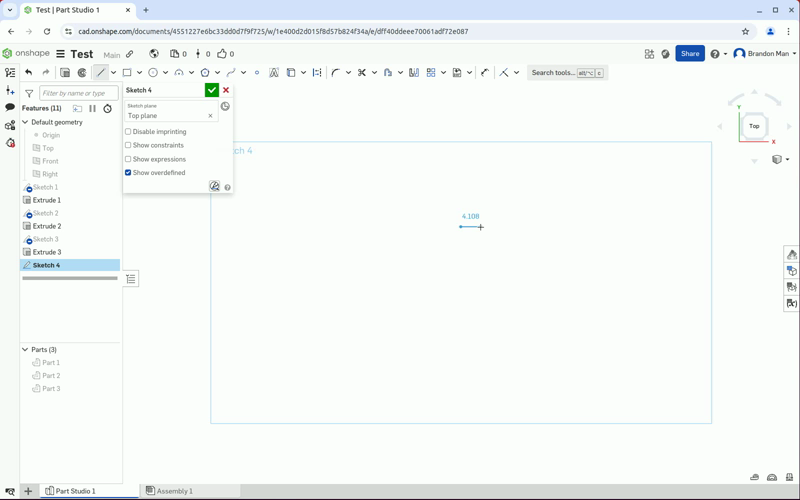
key_down(shift)
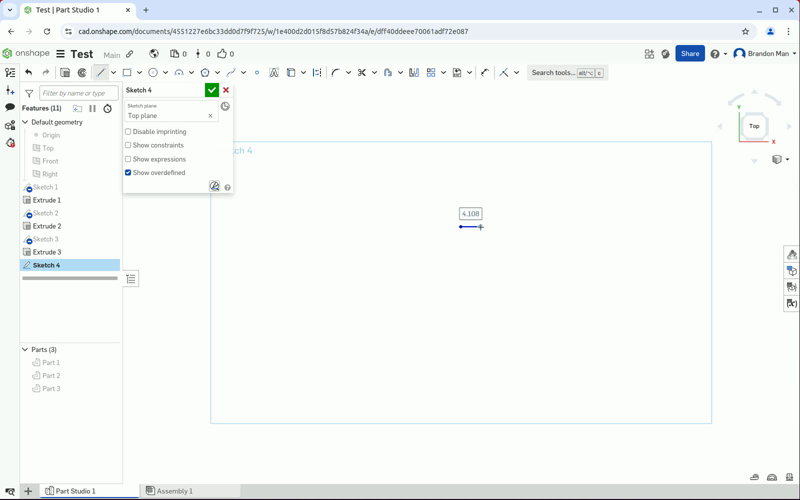
mouse_move(510, 226)
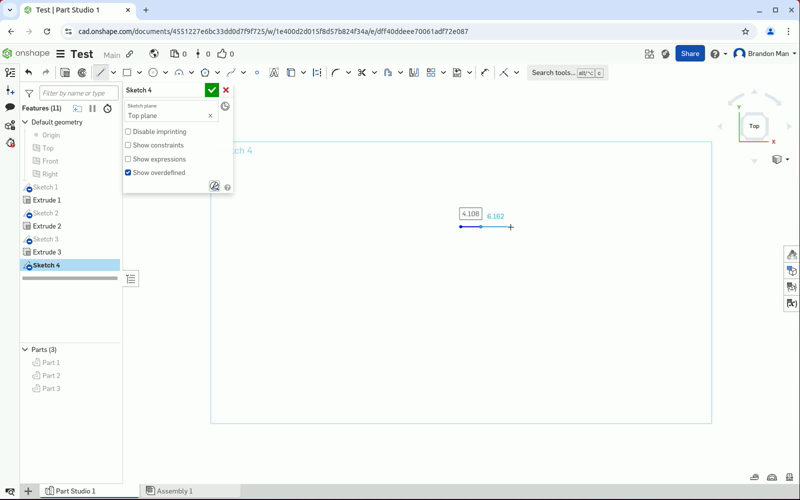
mouse_move(480, 207)
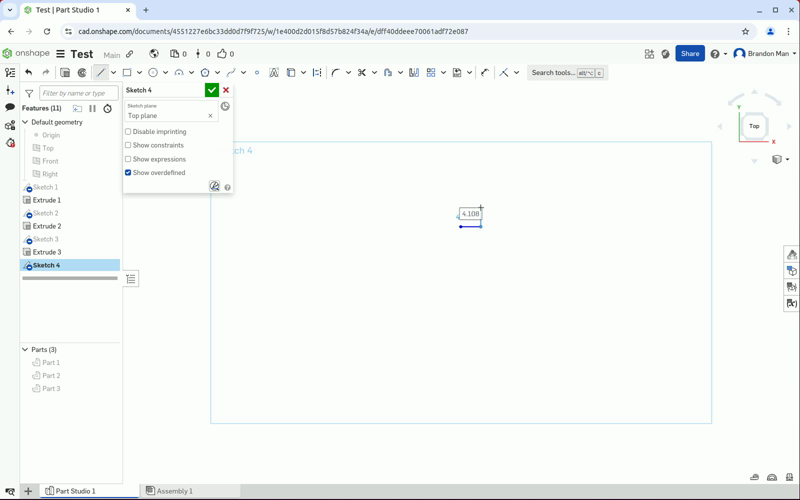
click(480, 207)
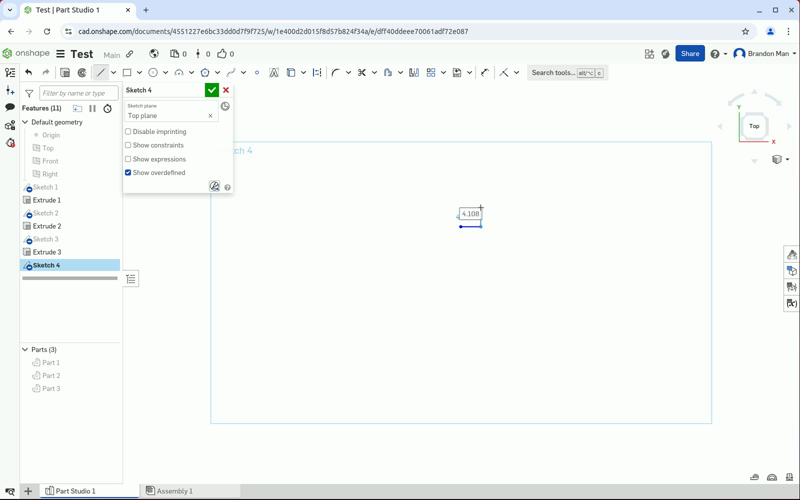
key_up(shift)
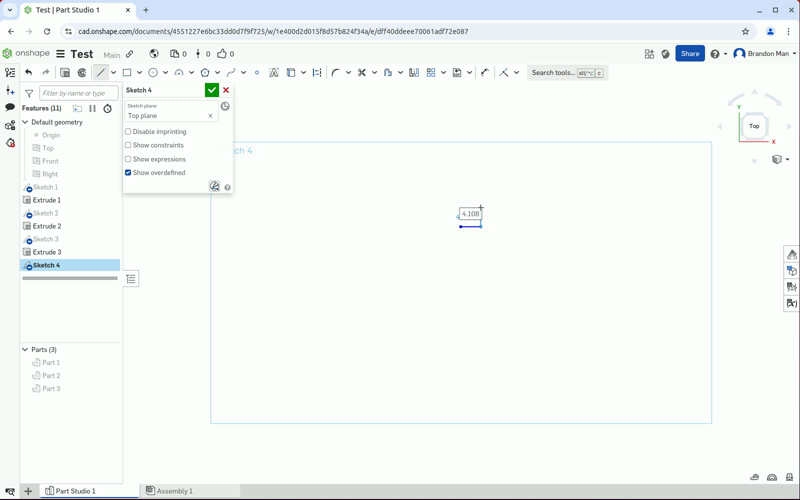
key_down(shift)
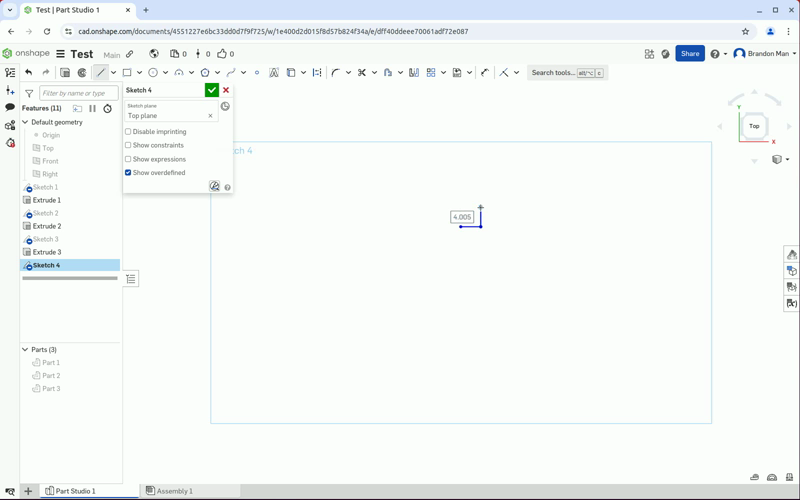
mouse_move(510, 207)
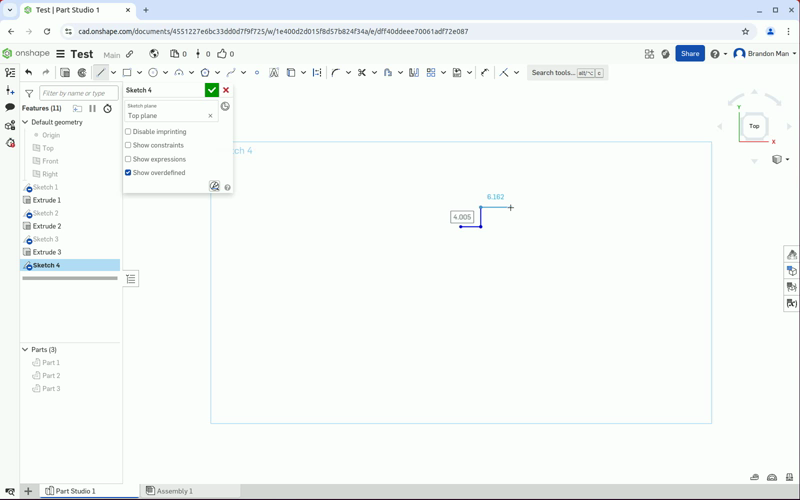
mouse_move(460, 207)
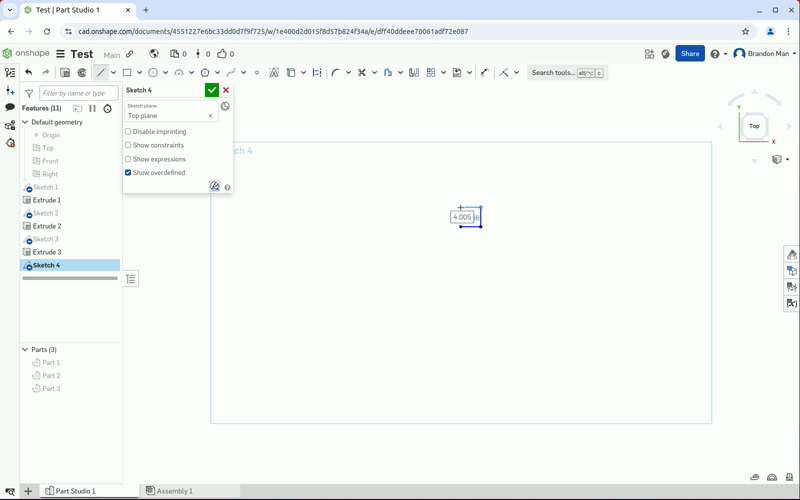
click(460, 207)
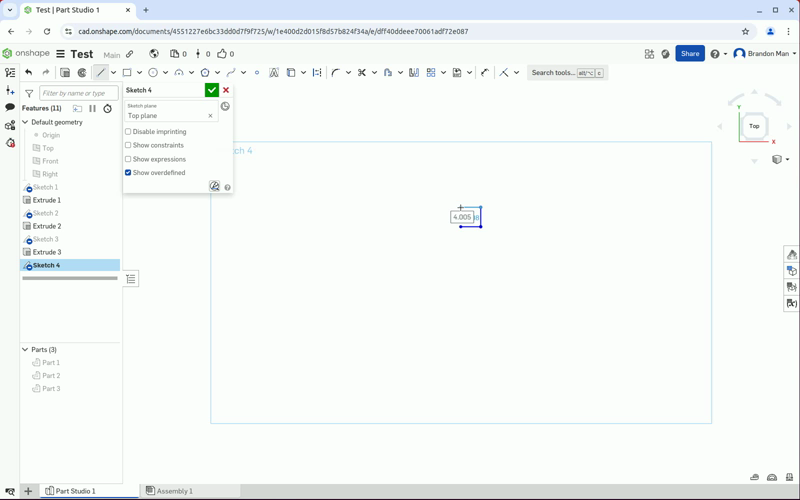
key_up(shift)
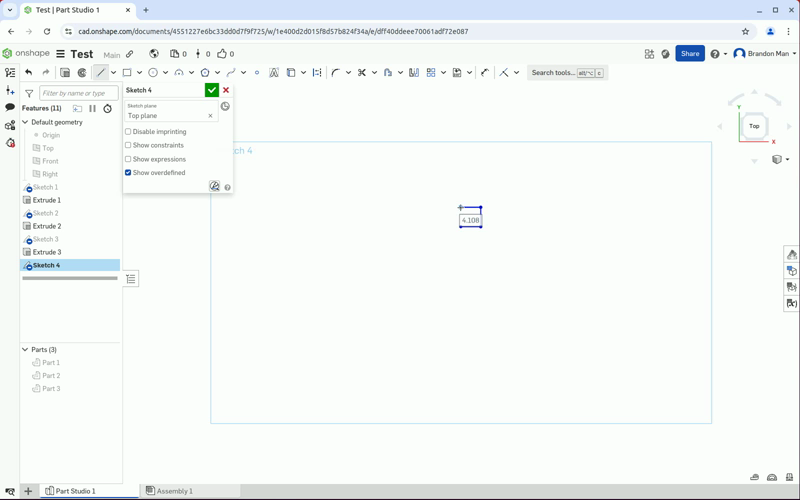
mouse_move(490, 207)
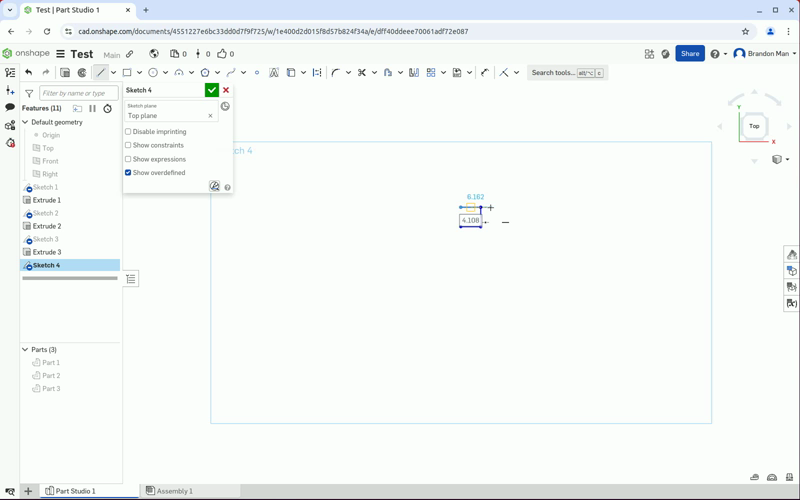
key_down(shift)
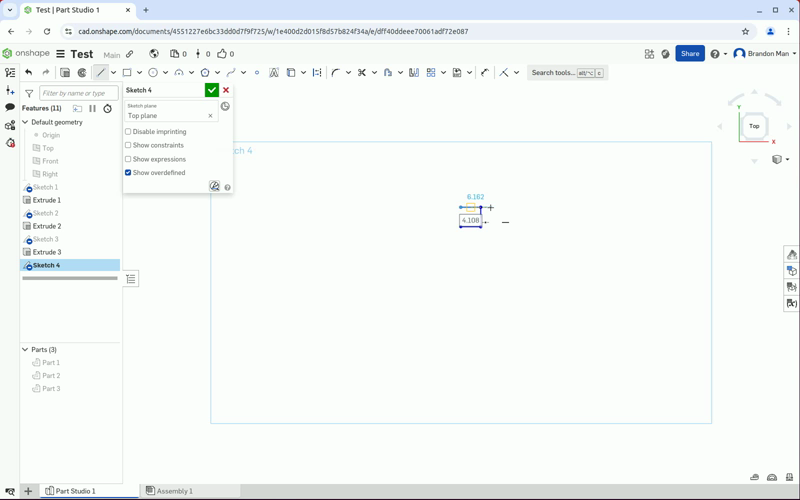
mouse_move(460, 226)
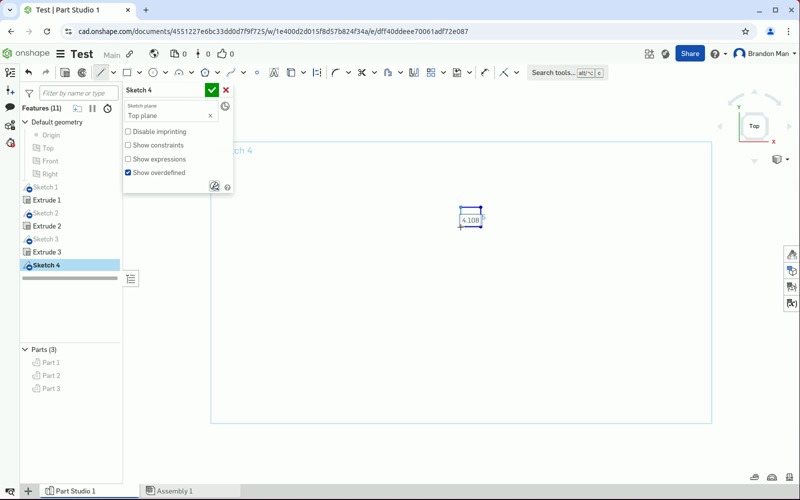
key_up(shift)
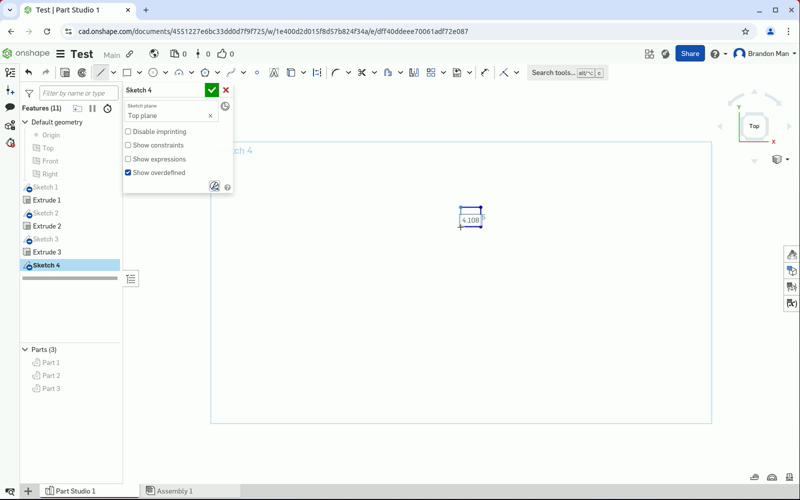
click(460, 226)
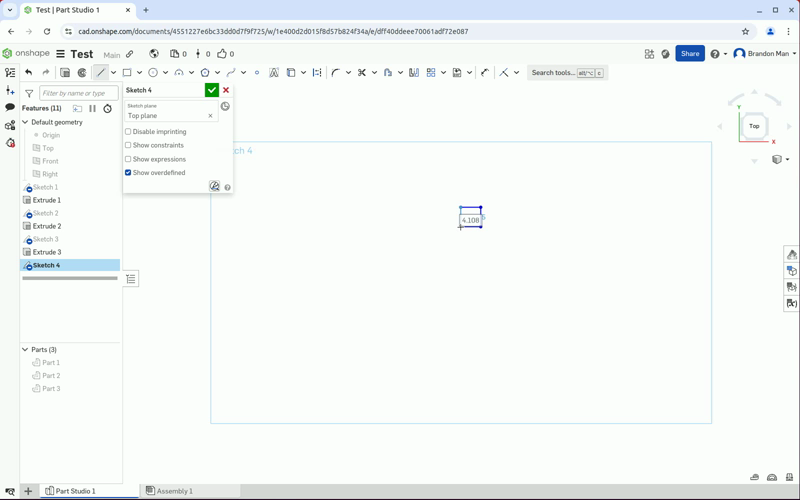
key(esc)
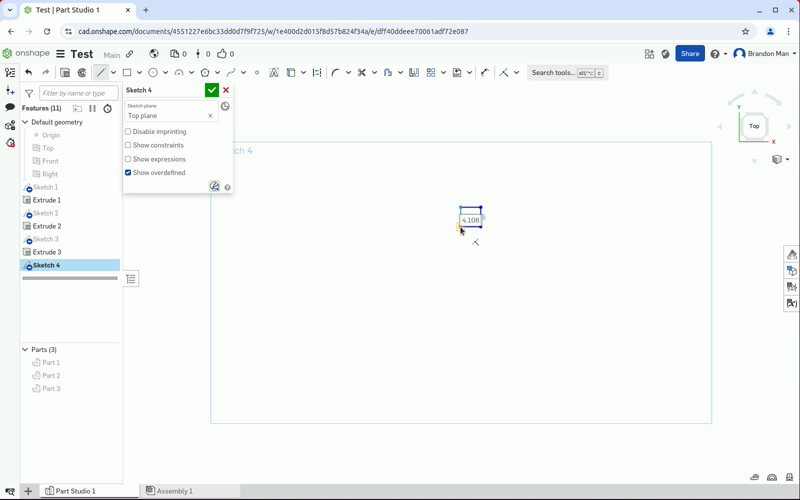
mouse_move(476, 218)
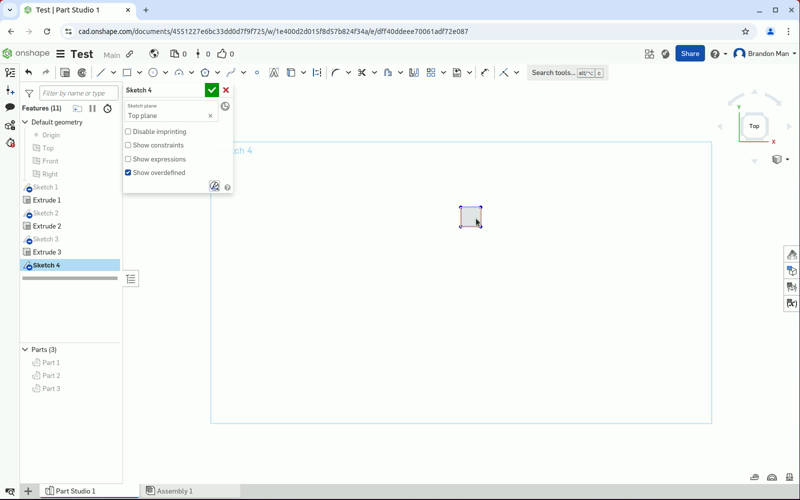
scroll(6)
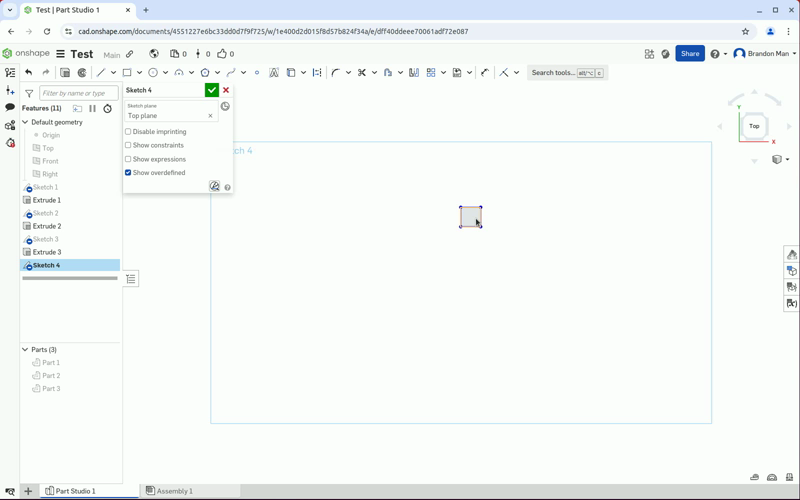
scroll(6)
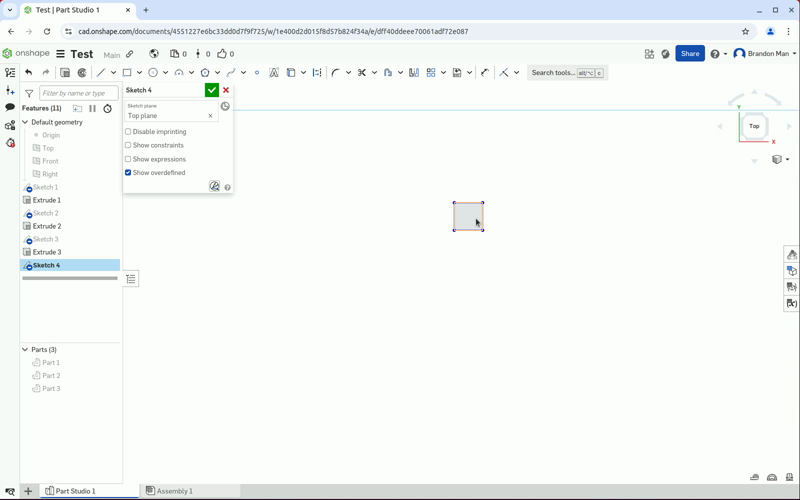
scroll(6)
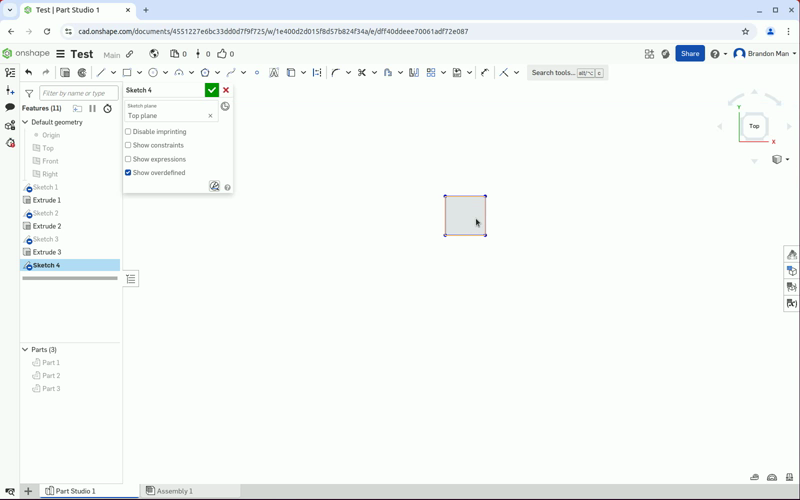
scroll(6)
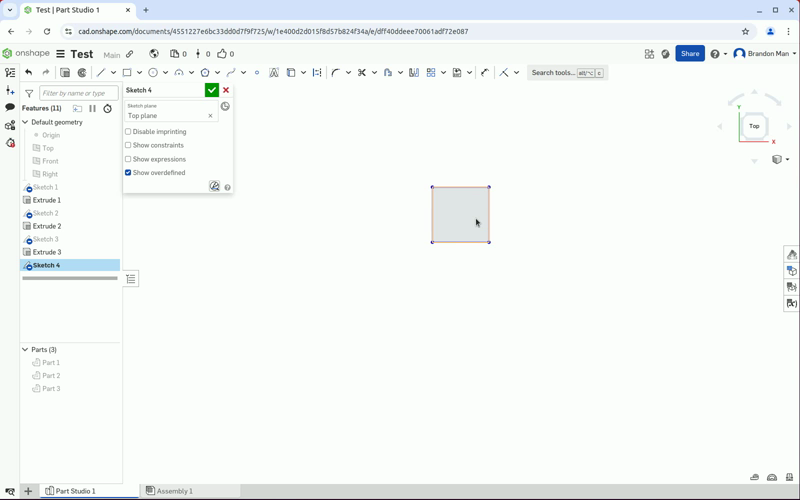
scroll(6)
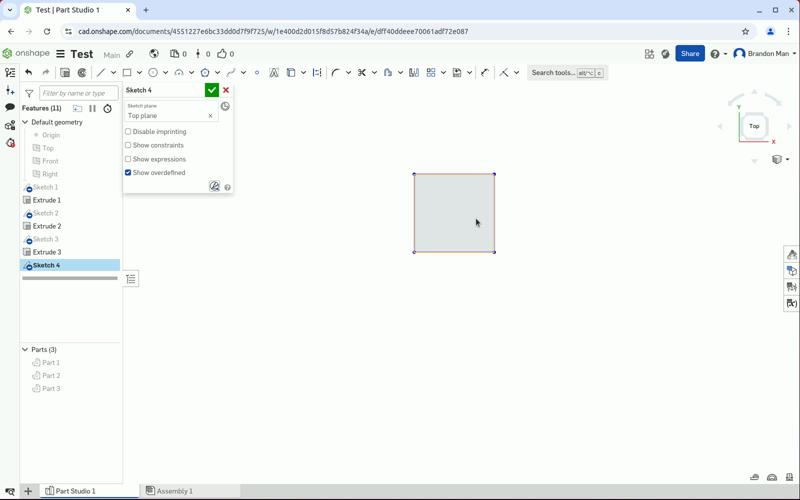
scroll(6)
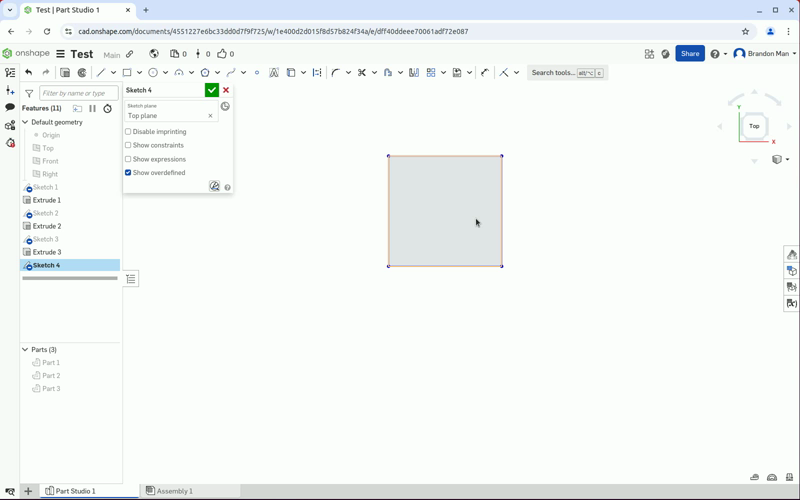
scroll(6)
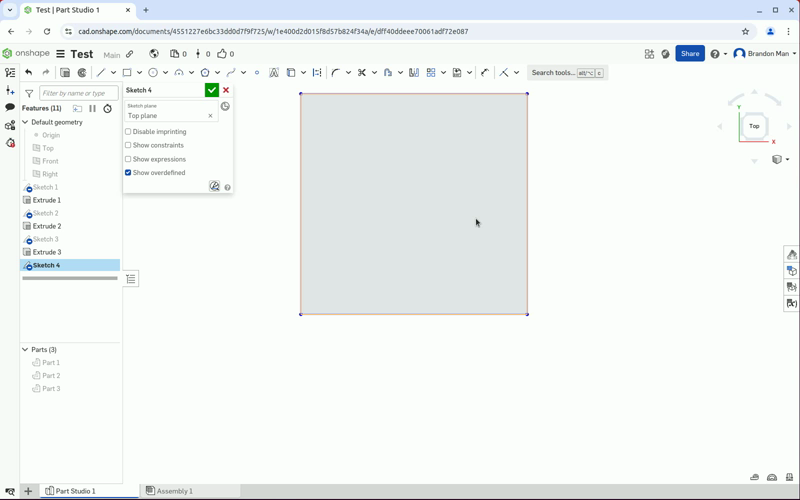
click(476, 218)
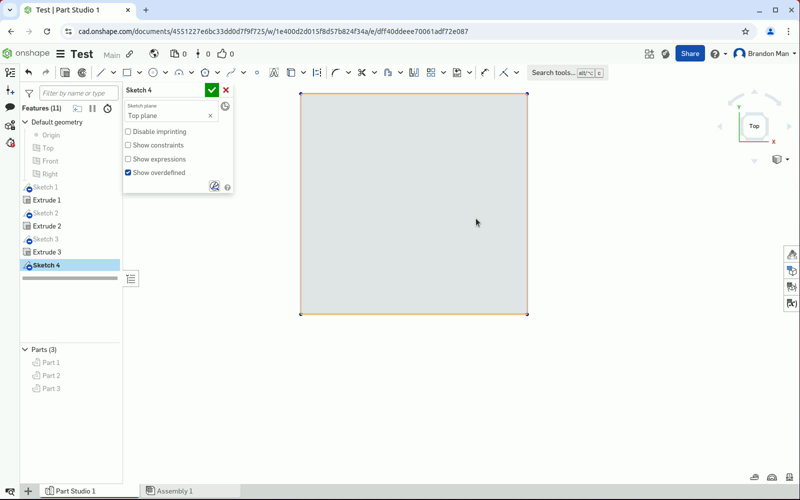
scroll(-6)
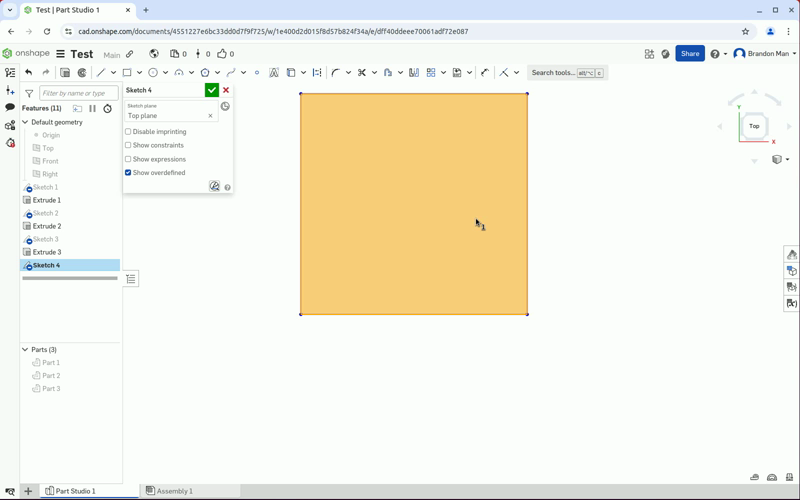
scroll(-6)
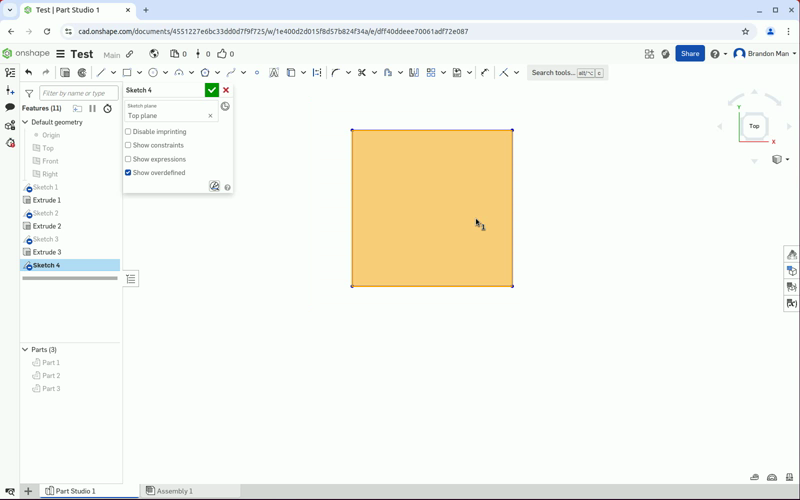
scroll(-6)
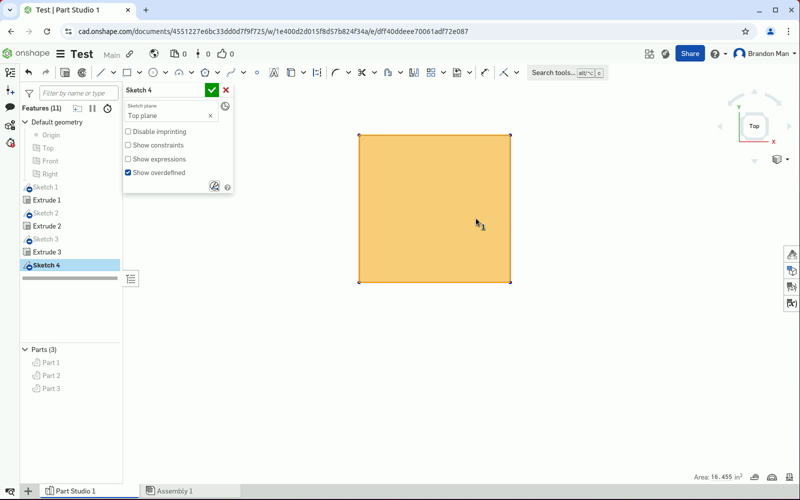
scroll(-6)
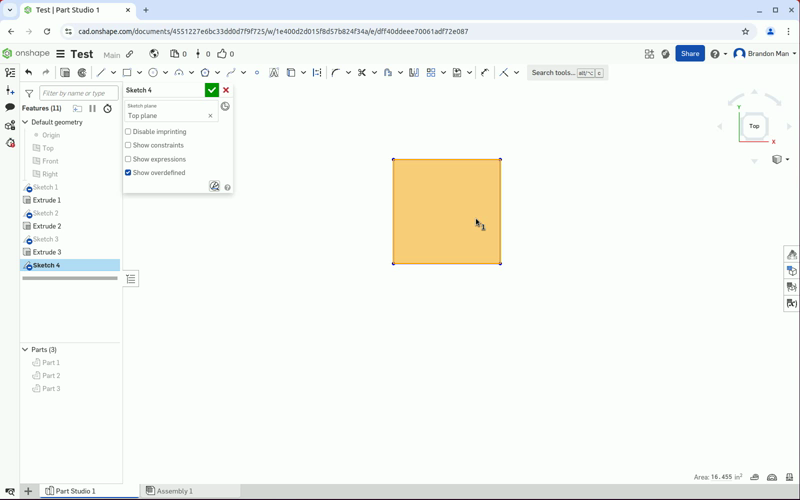
scroll(-6)
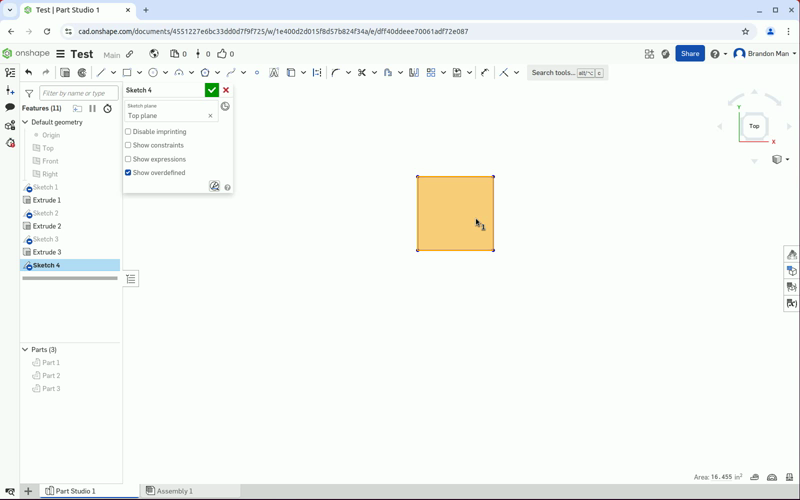
scroll(-6)
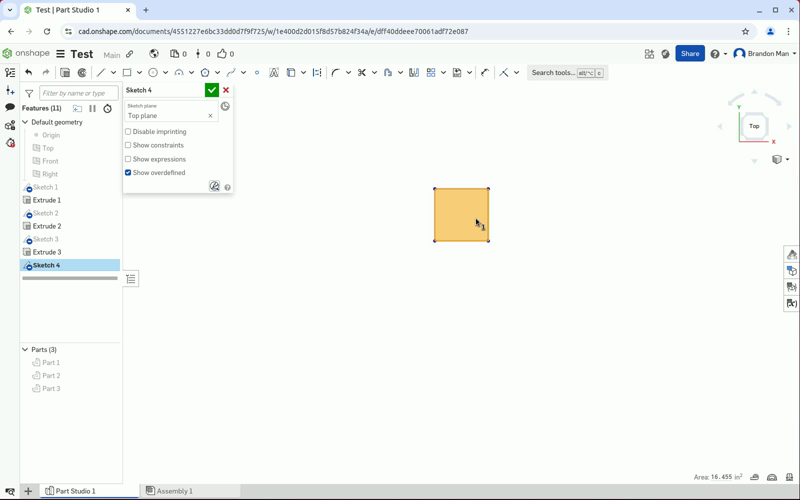
scroll(-6)
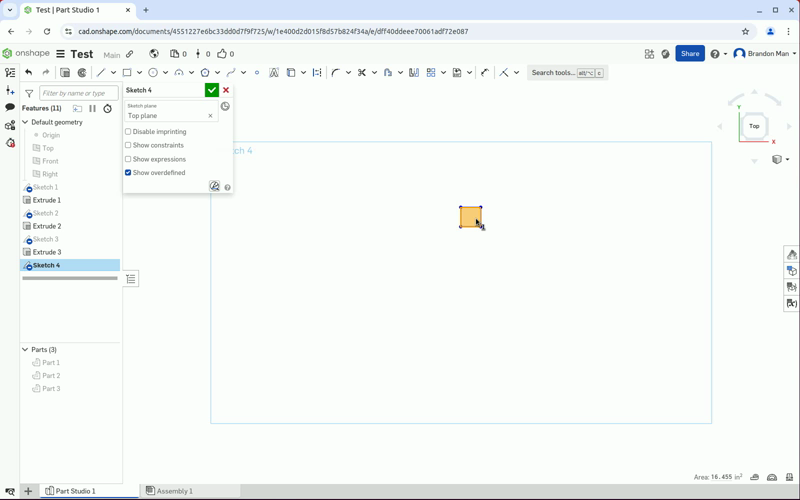
mouse_move(73, 352)
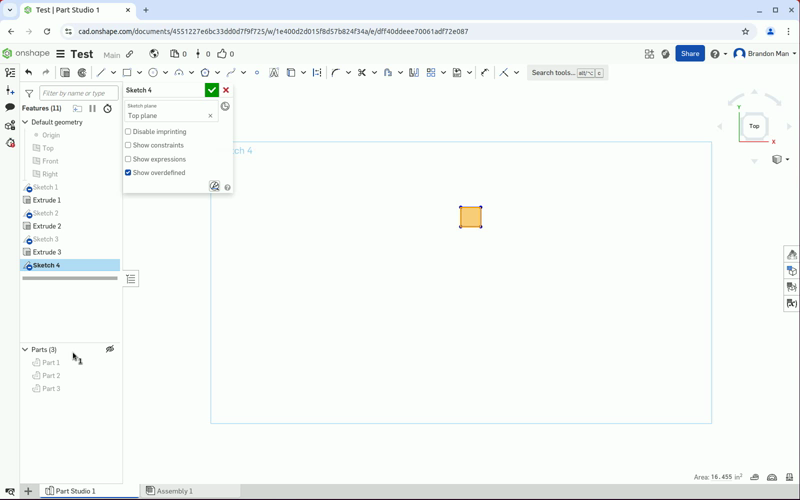
key(shift+y)
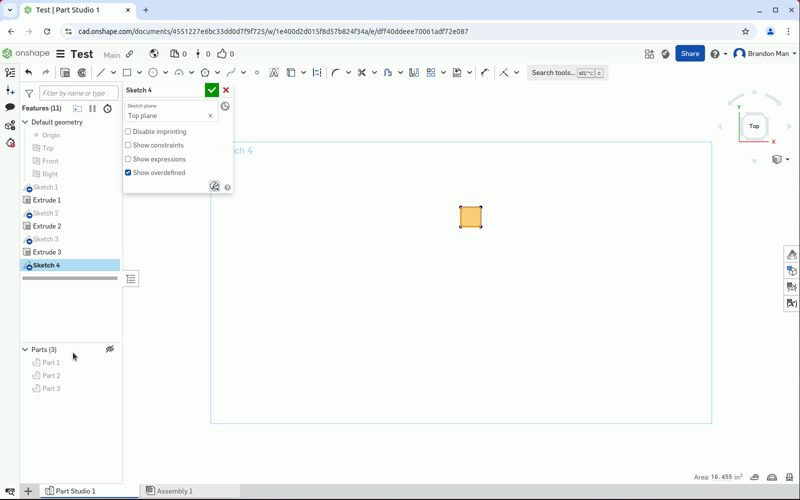
key(shift+e)
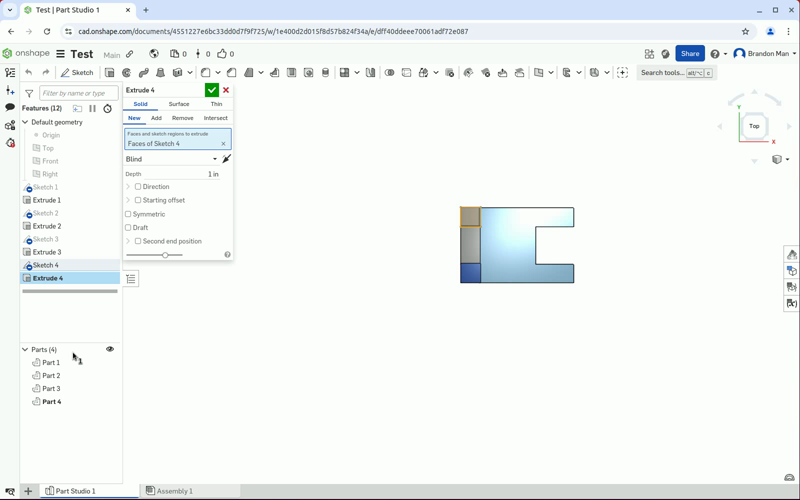
mouse_move(143, 106)
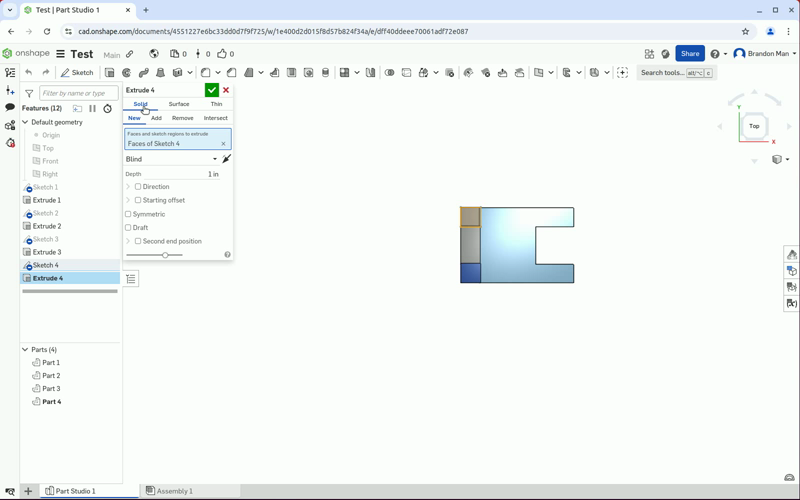
click(143, 106)
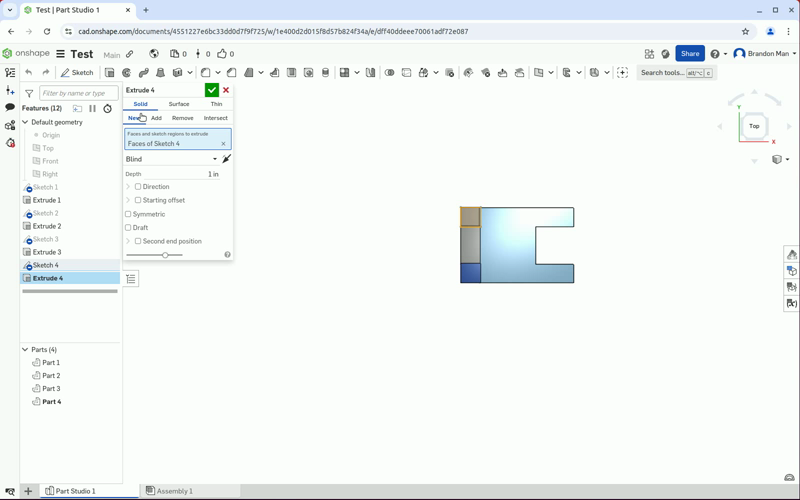
mouse_move(137, 120)
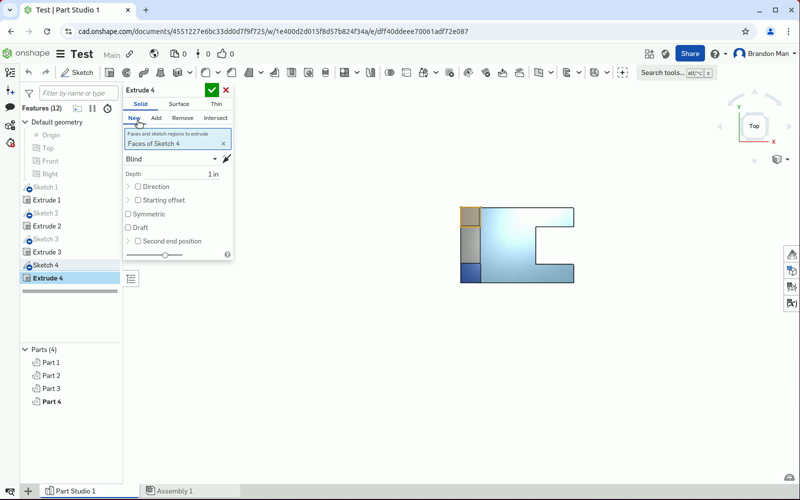
click(137, 120)
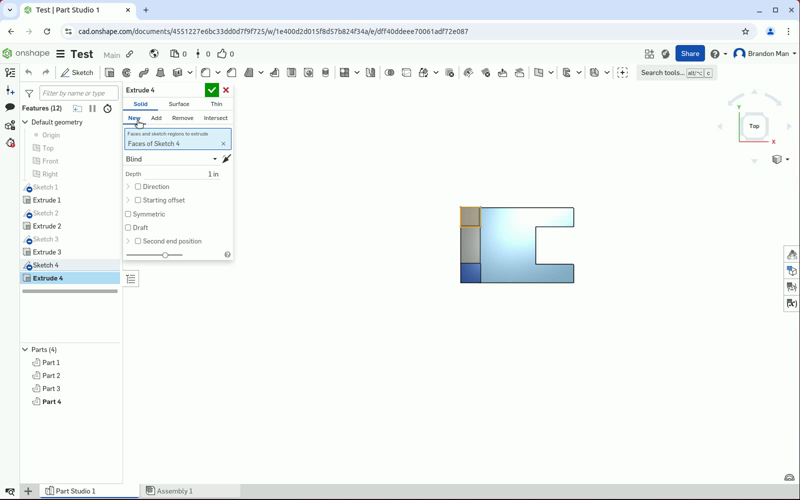
key(tab, 4)
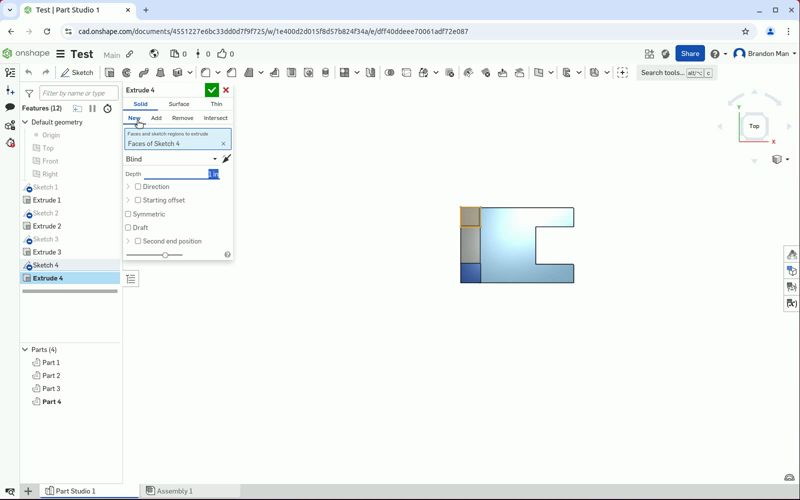
text(15.405)
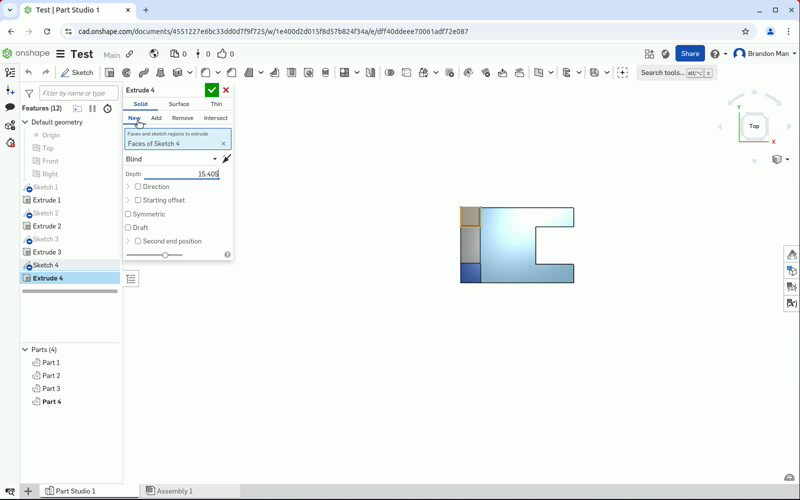
key(enter)
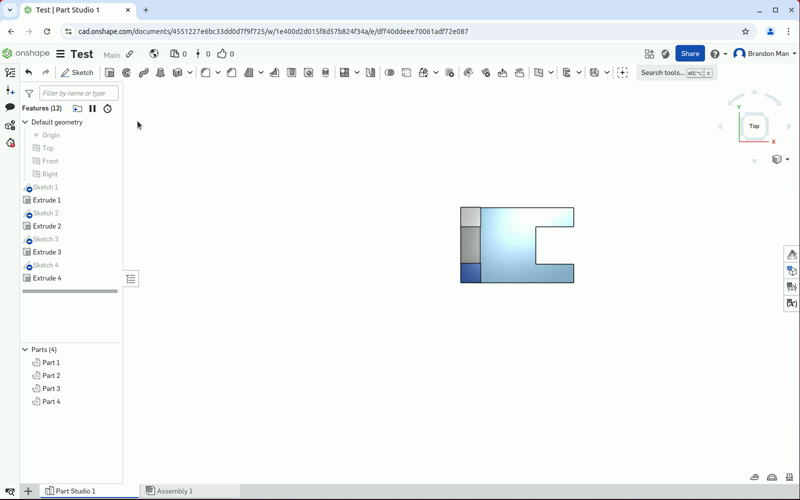
key(shift+h)
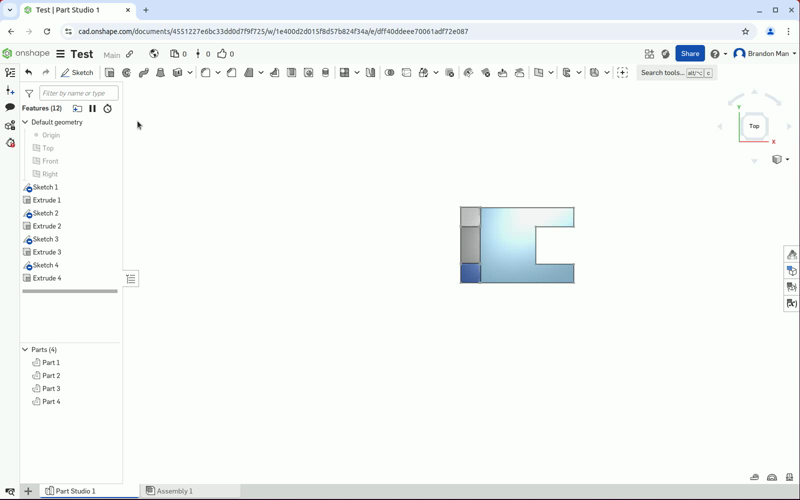
key(shift+h)
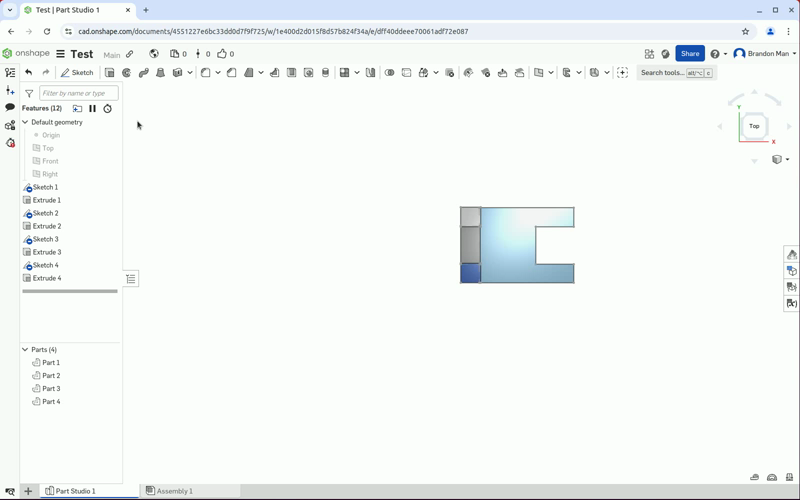
key(shift+7)
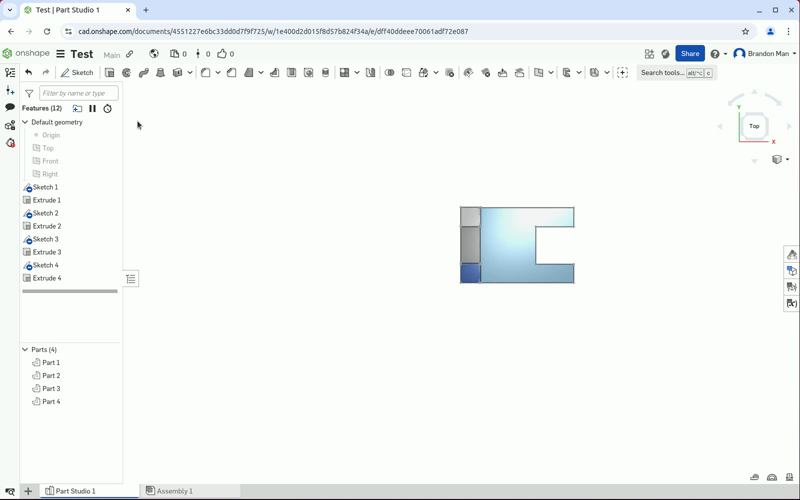
key(up, 3)
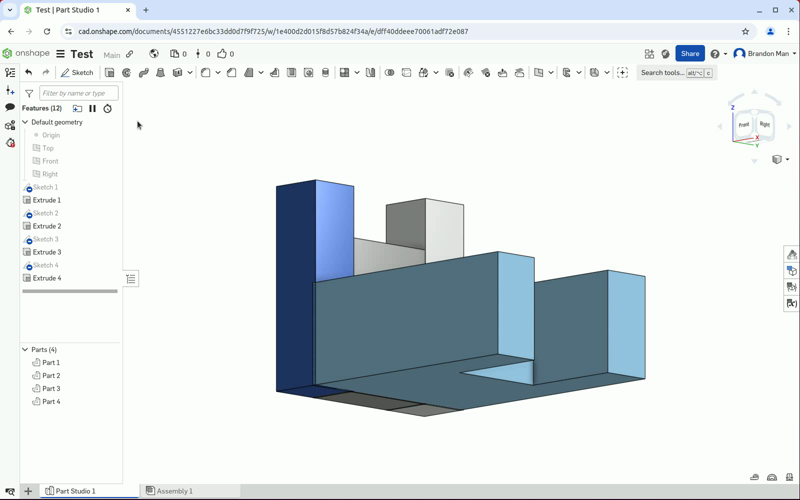
key(left, 3)
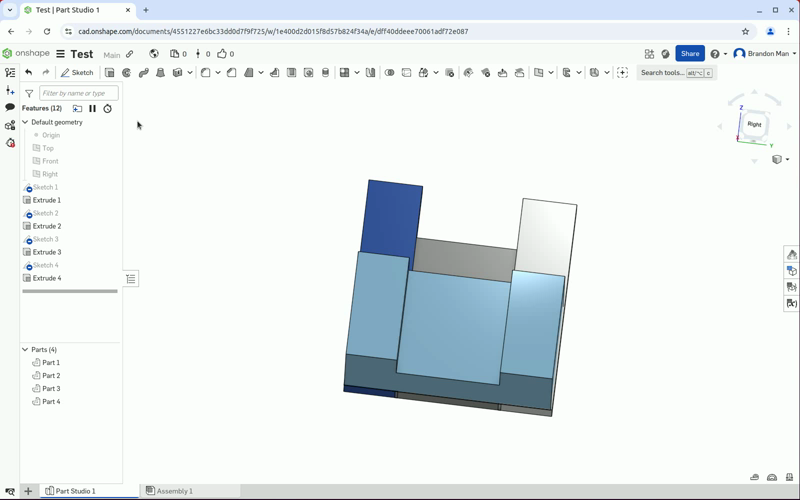
key(right, 3)
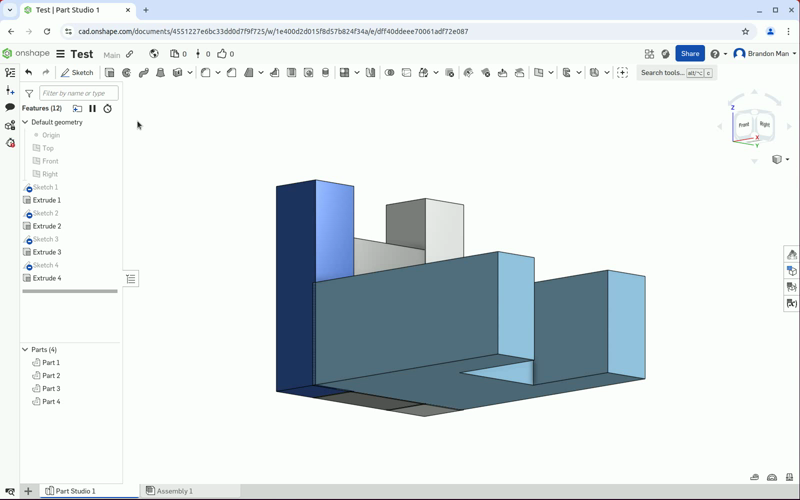
key(down, 3)
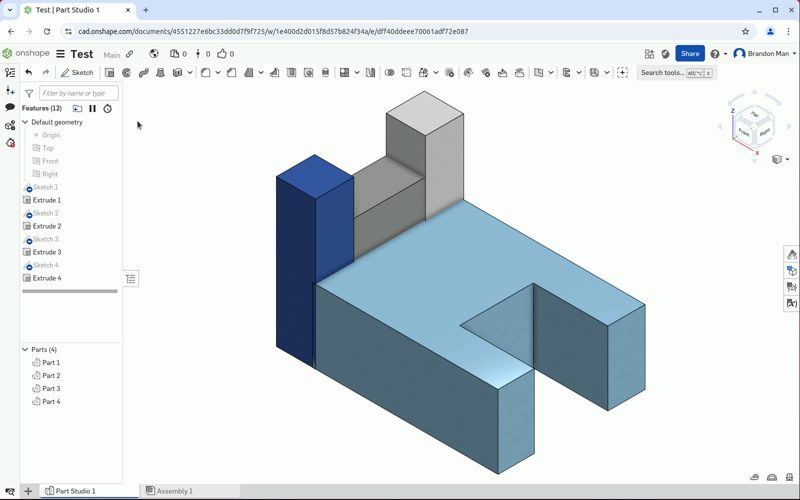
mouse_move(73, 189)
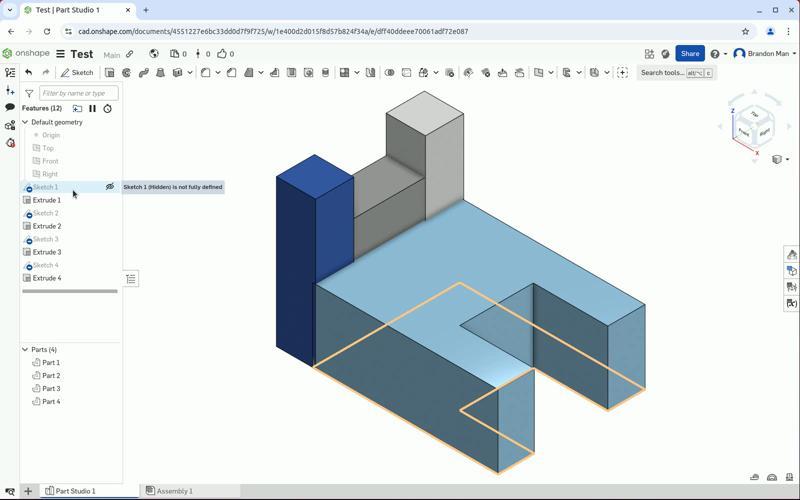
click(73, 189)